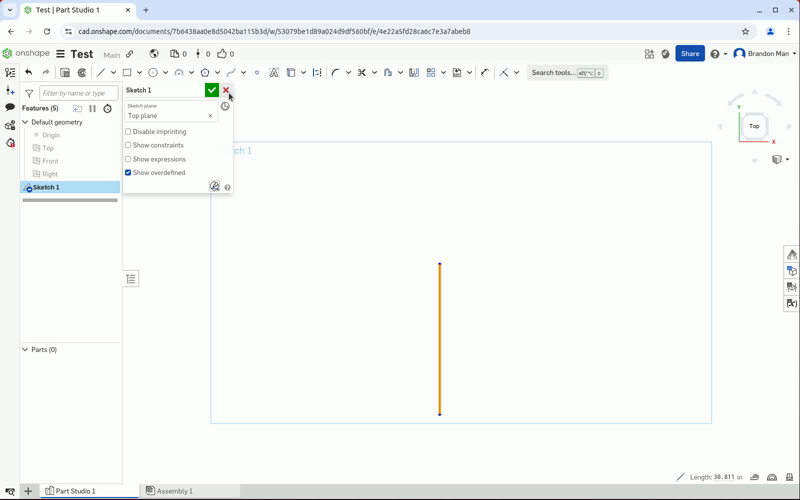
key(shift+h)
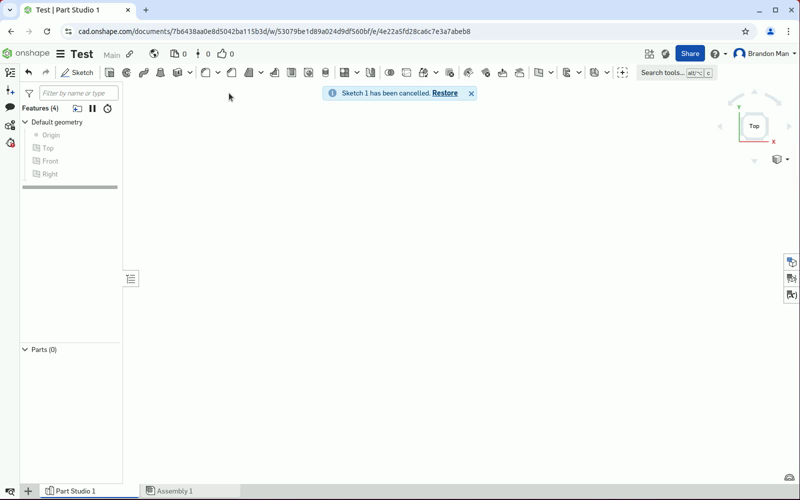
mouse_move(73, 352)
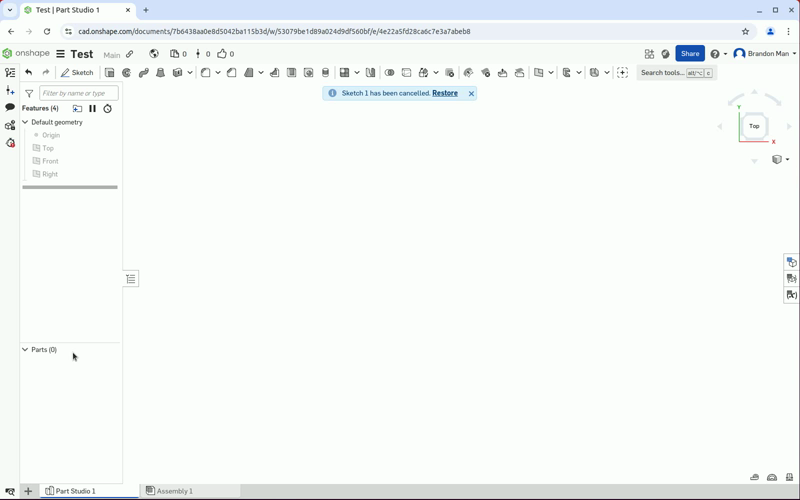
key(y)
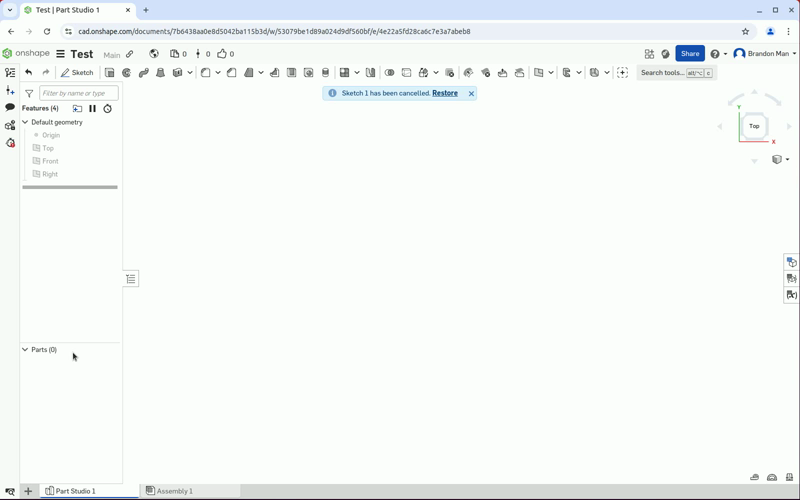
key(shift+p)
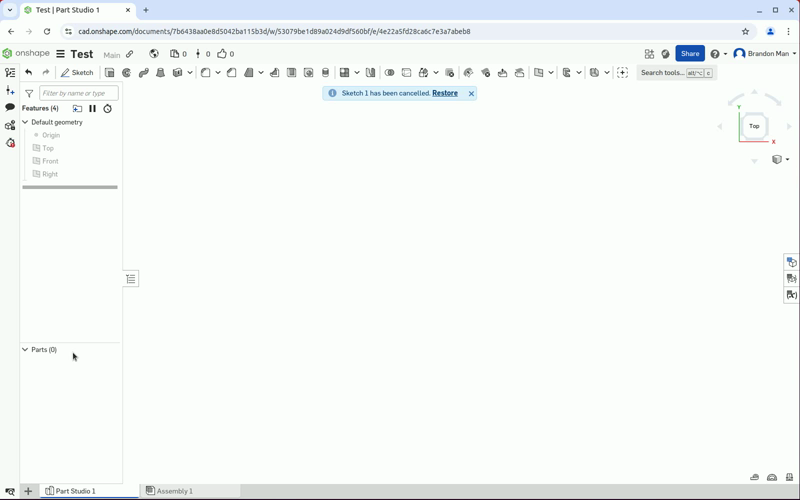
key(space)
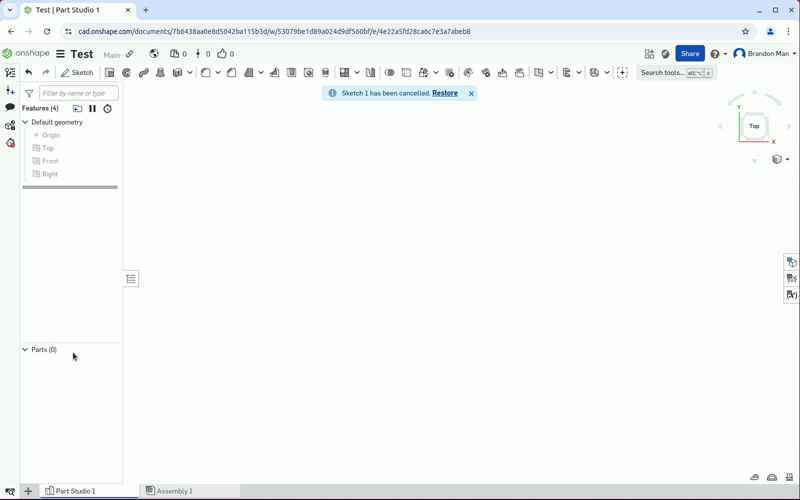
key_down(shift)
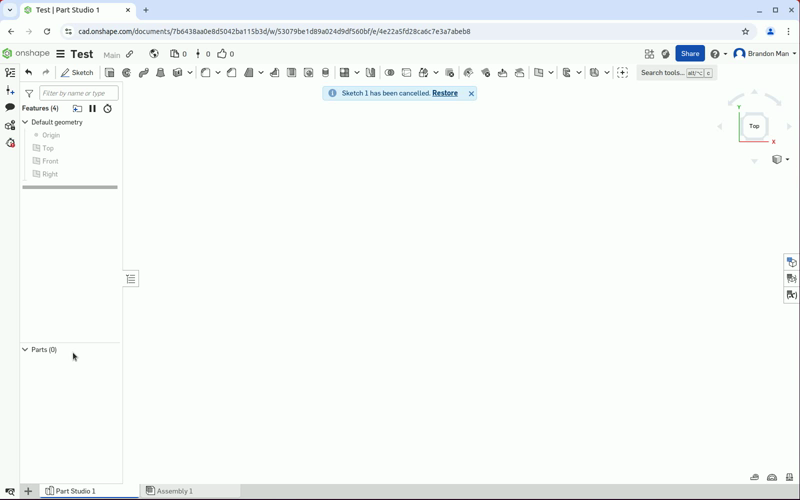
key(up)
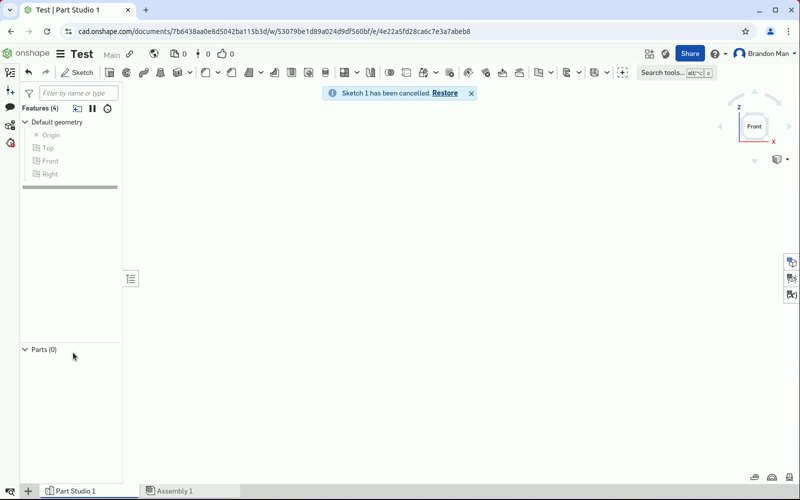
key_up(shift)
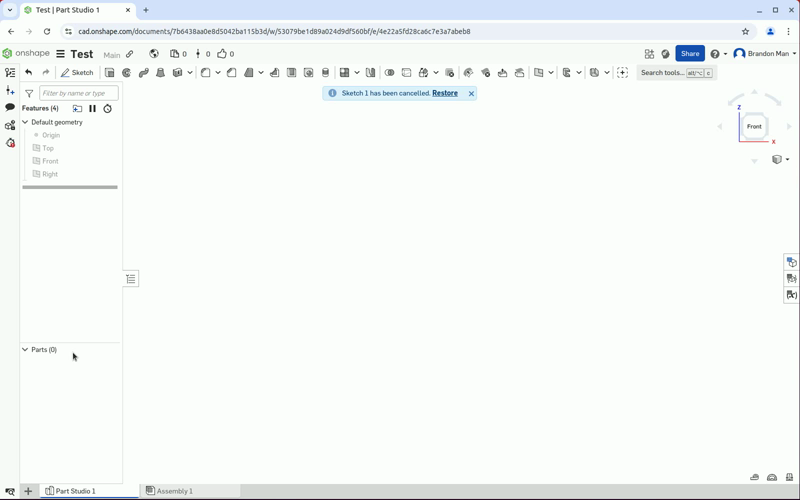
mouse_move(73, 352)
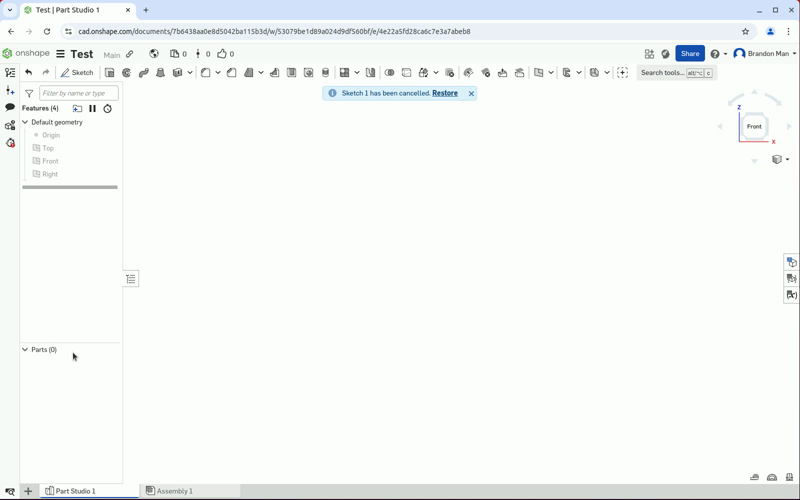
key(shift+y)
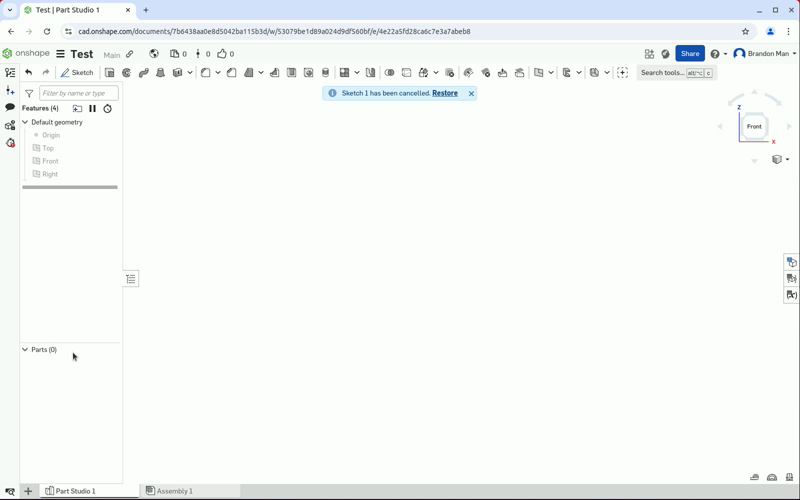
key(shift+s)
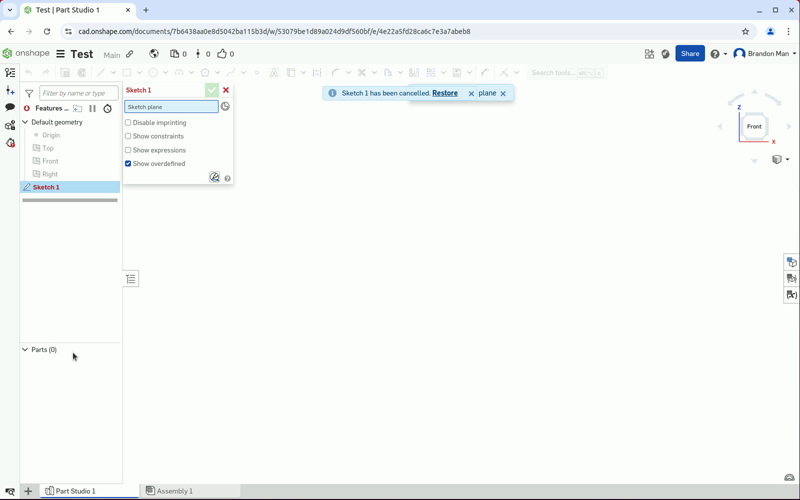
mouse_move(73, 163)
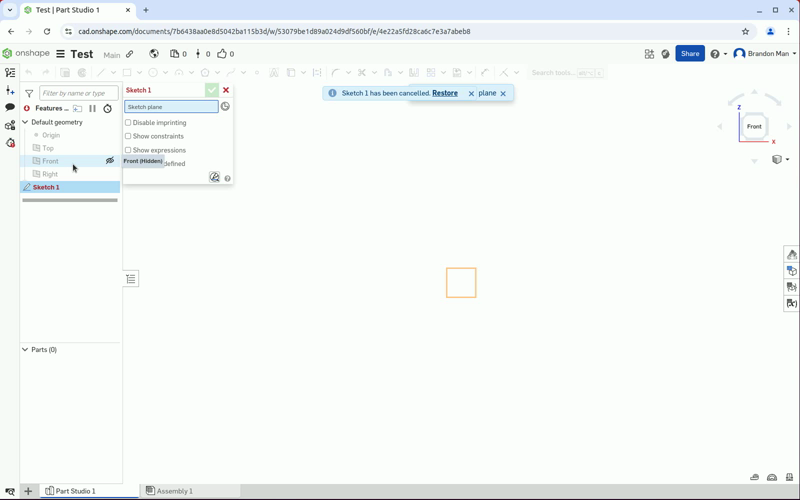
click(73, 163)
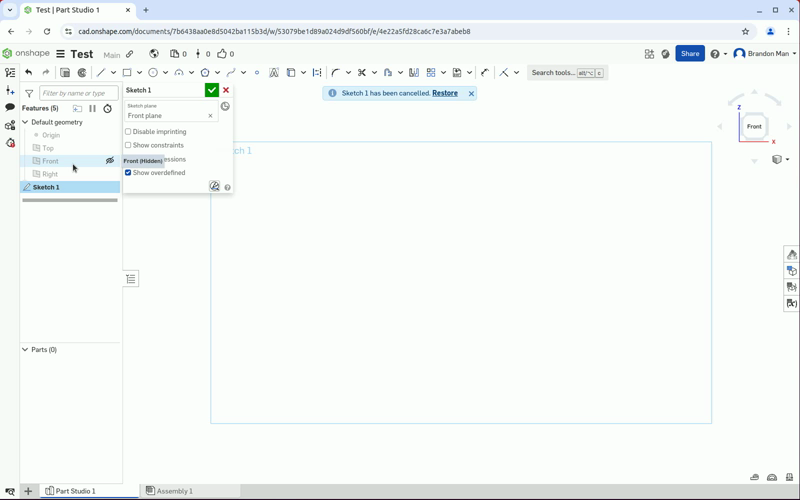
mouse_move(73, 352)
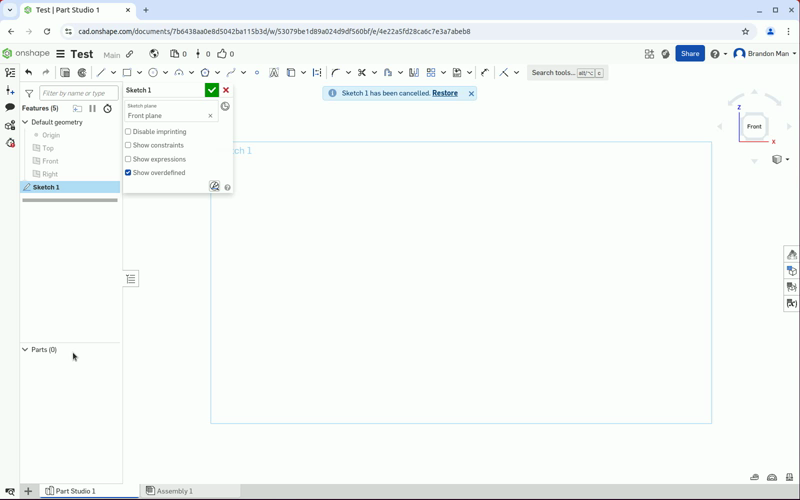
key(y)
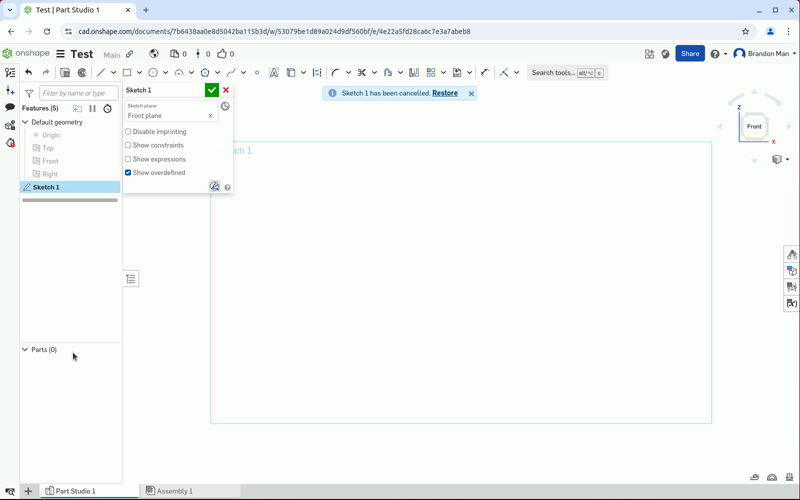
key(l)
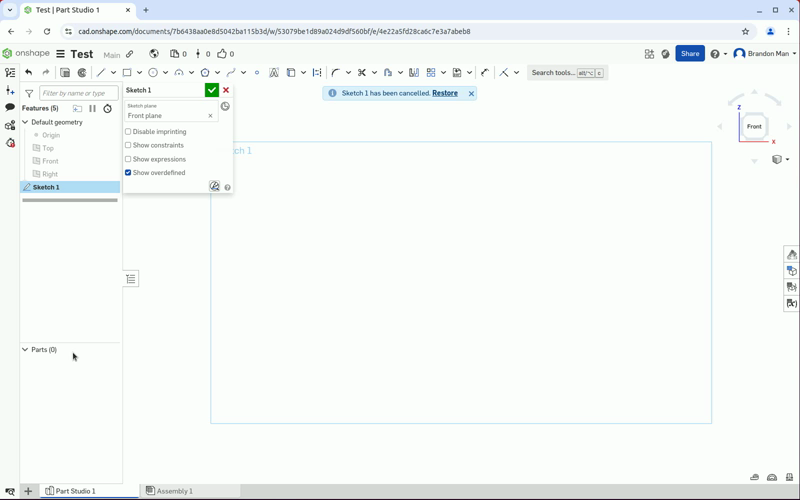
key_down(shift)
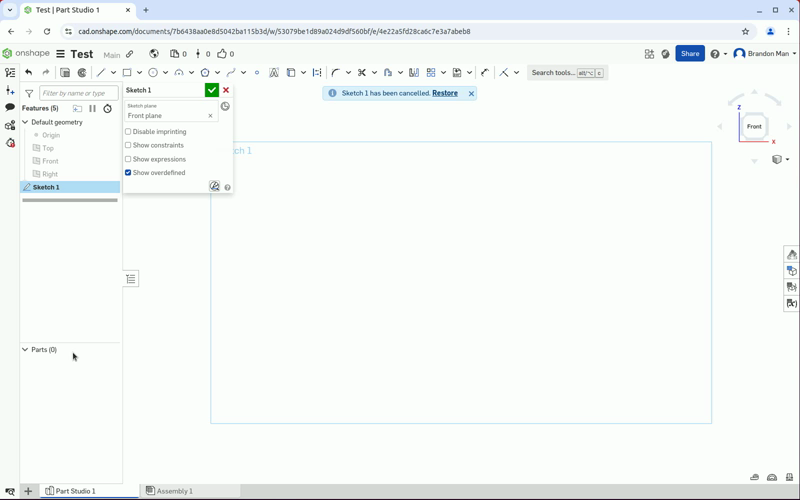
mouse_move(410, 231)
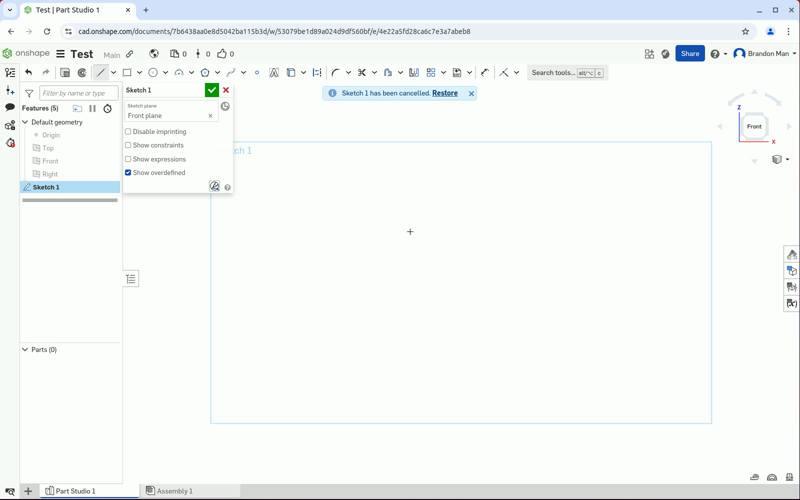
click(410, 231)
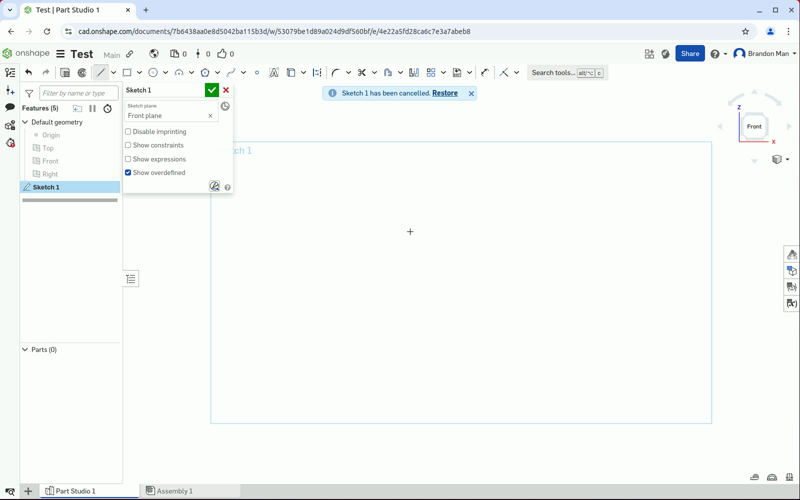
key_up(shift)
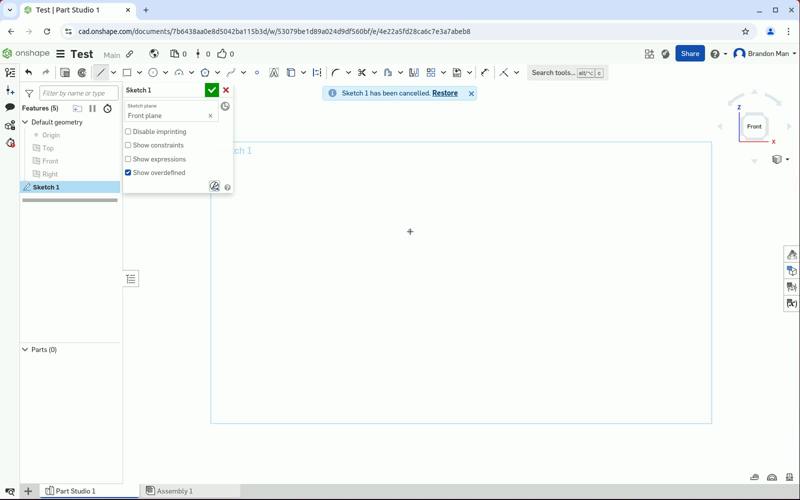
key_down(shift)
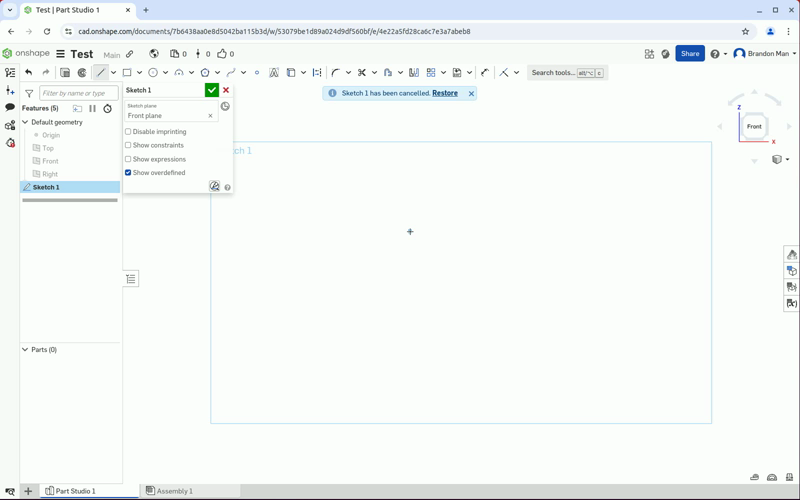
mouse_move(440, 231)
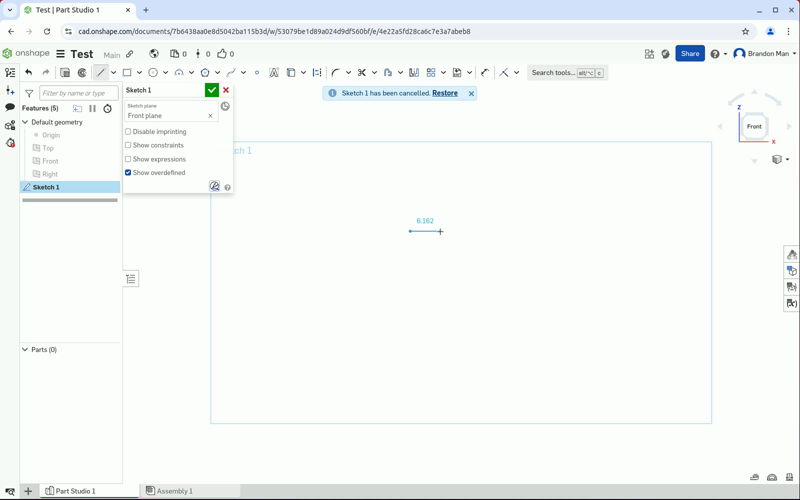
mouse_move(414, 231)
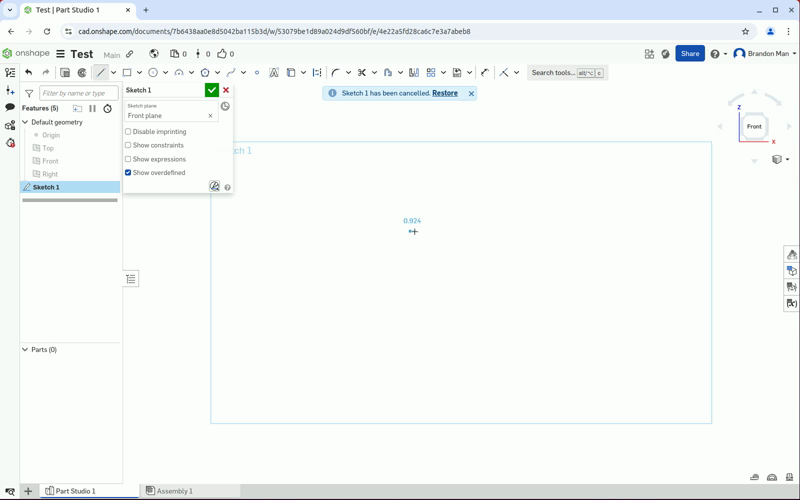
scroll(6)
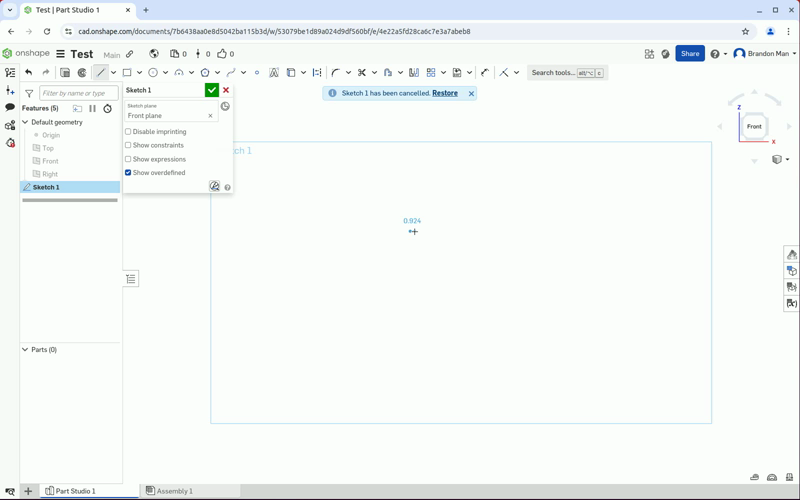
scroll(6)
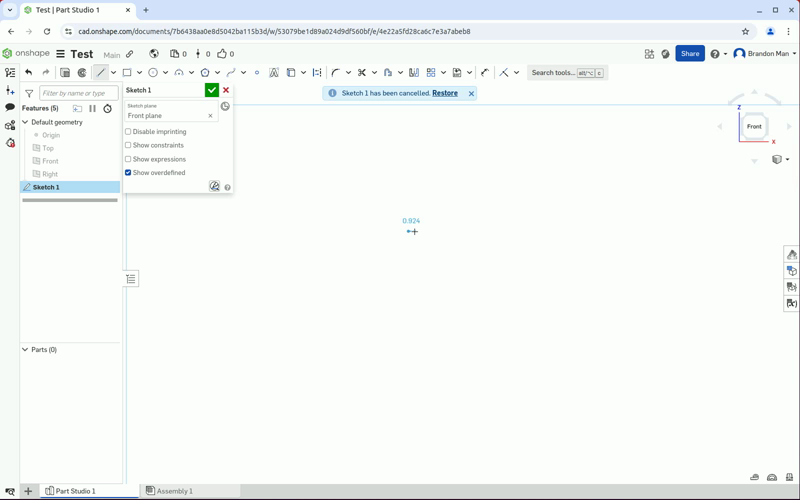
scroll(6)
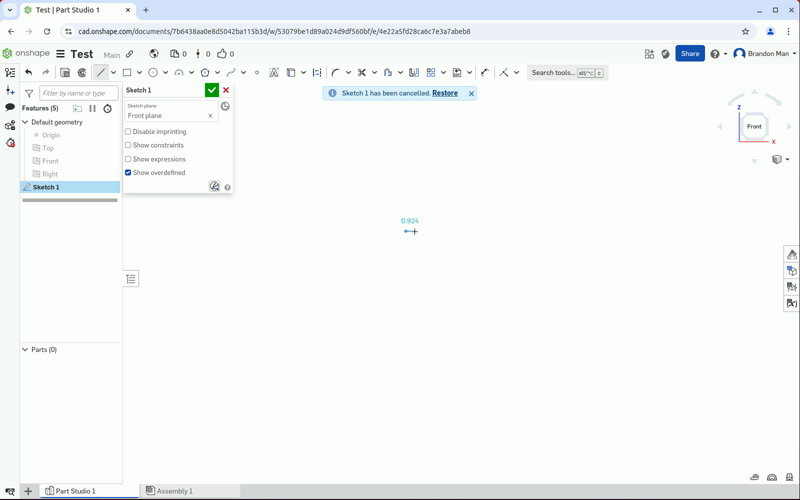
scroll(6)
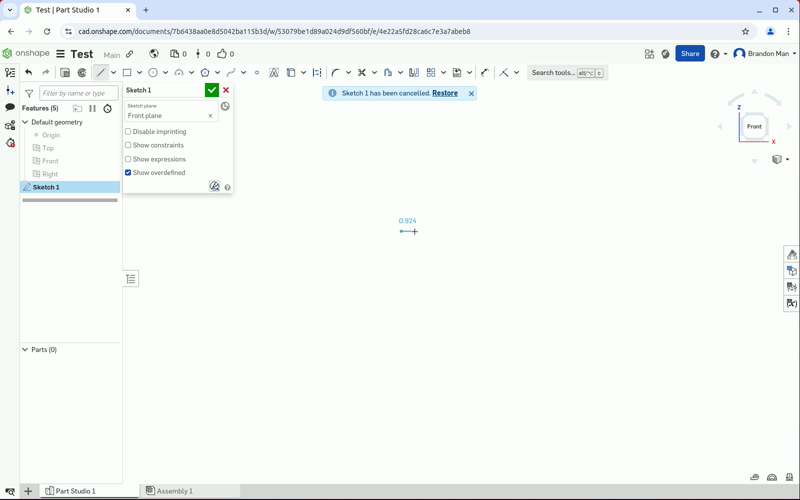
scroll(6)
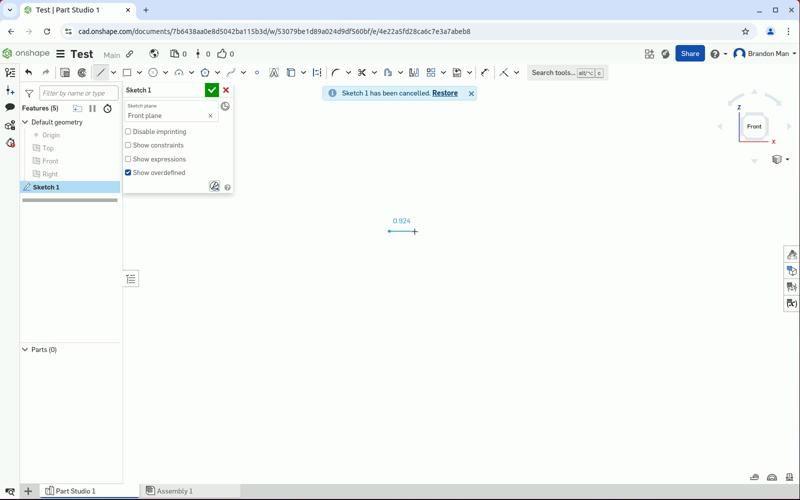
scroll(6)
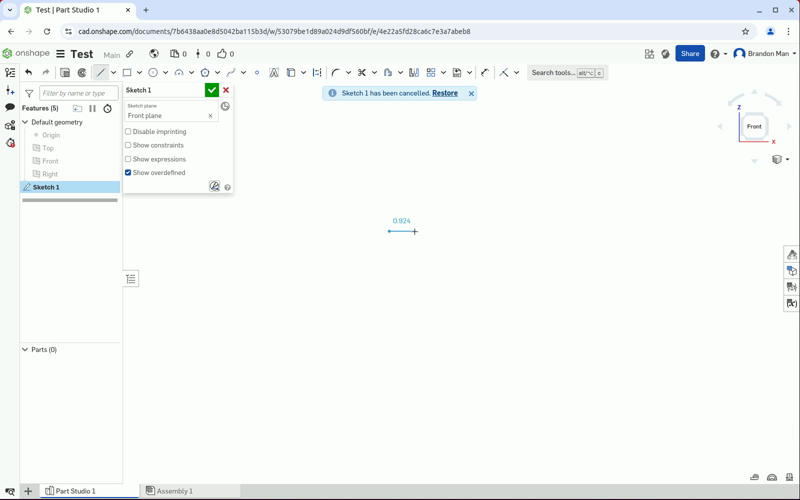
scroll(6)
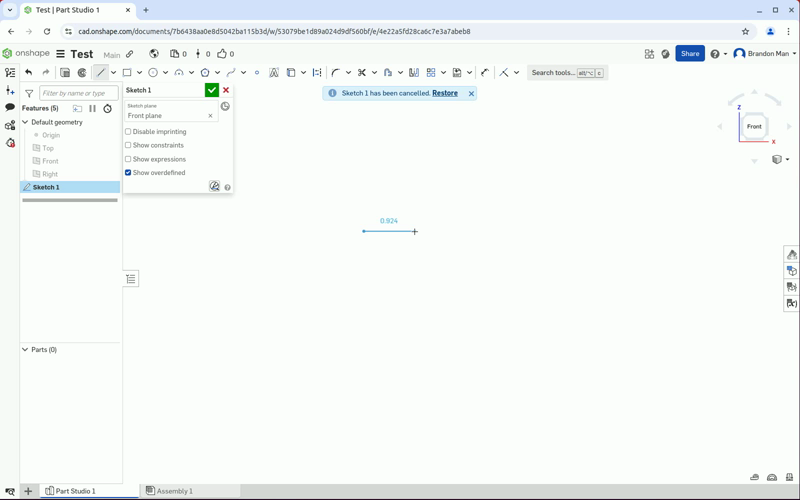
click(414, 231)
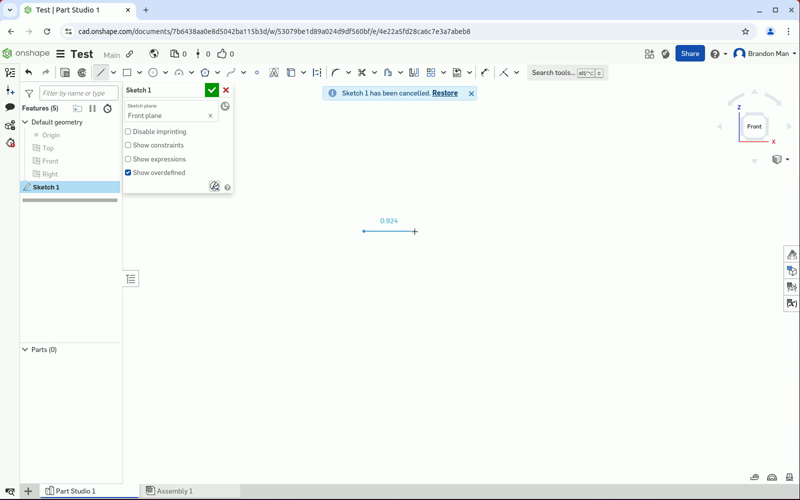
scroll(-6)
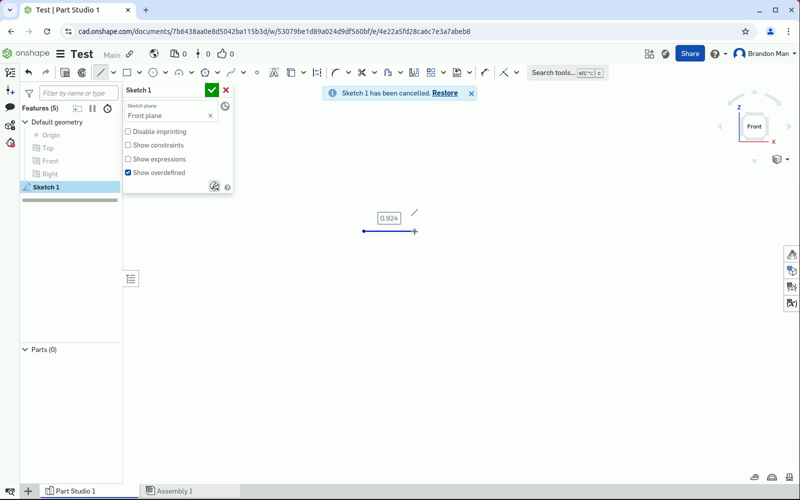
scroll(-6)
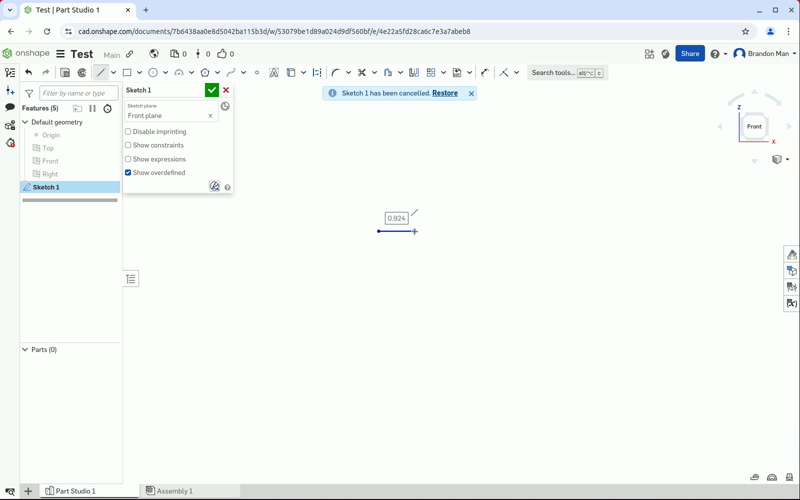
scroll(-6)
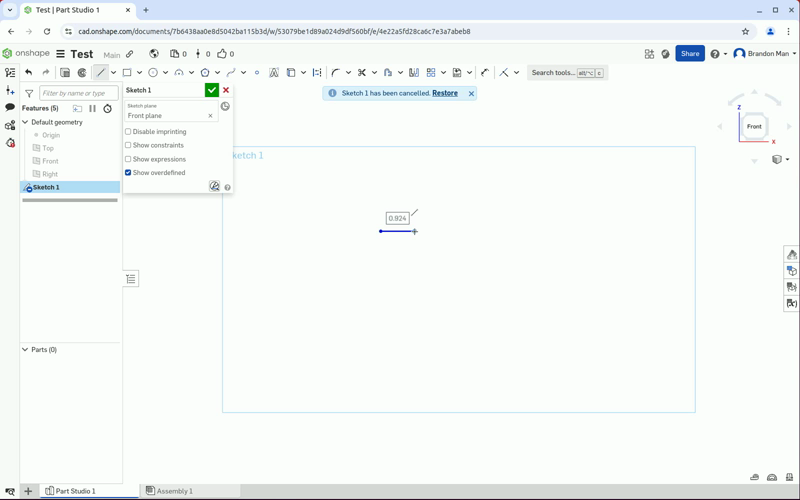
scroll(-6)
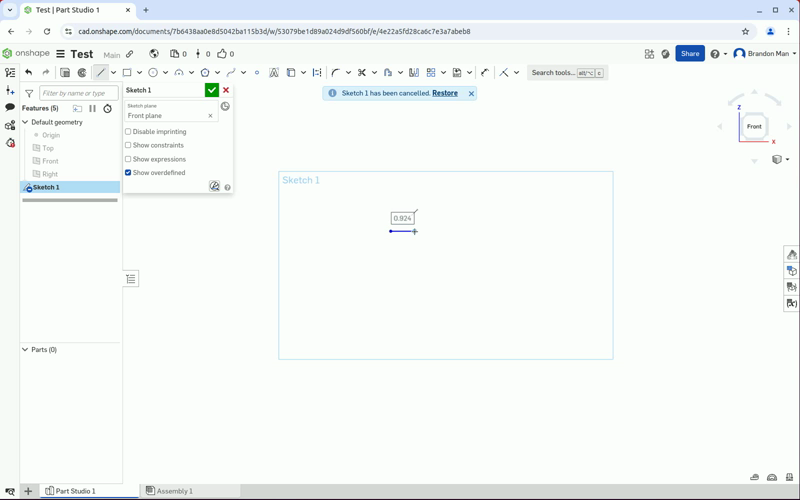
scroll(-6)
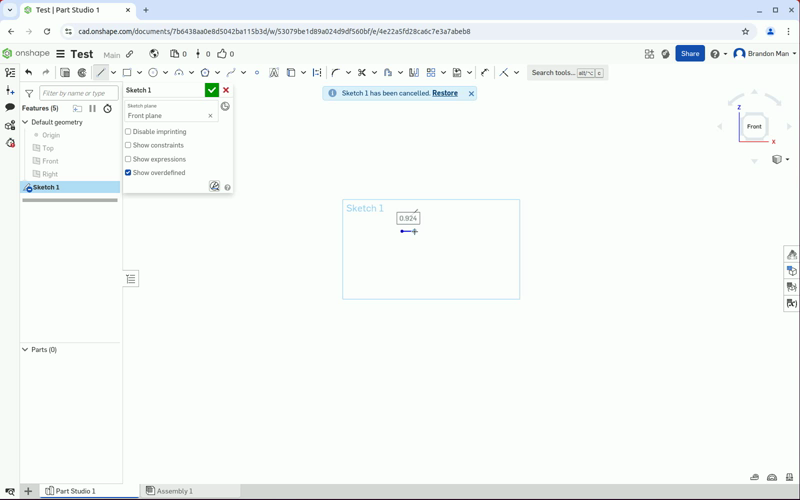
scroll(-6)
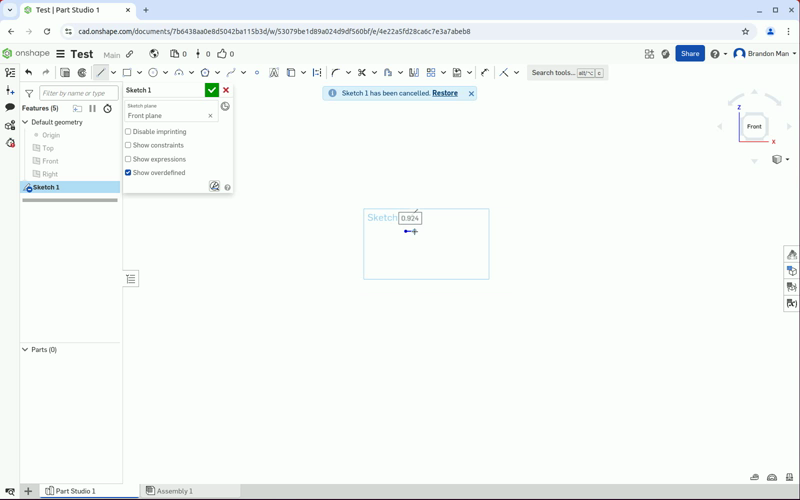
scroll(-6)
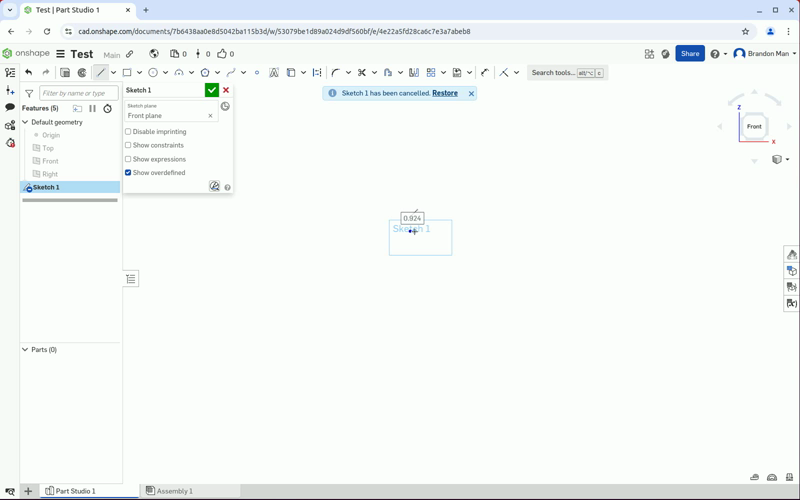
key_up(shift)
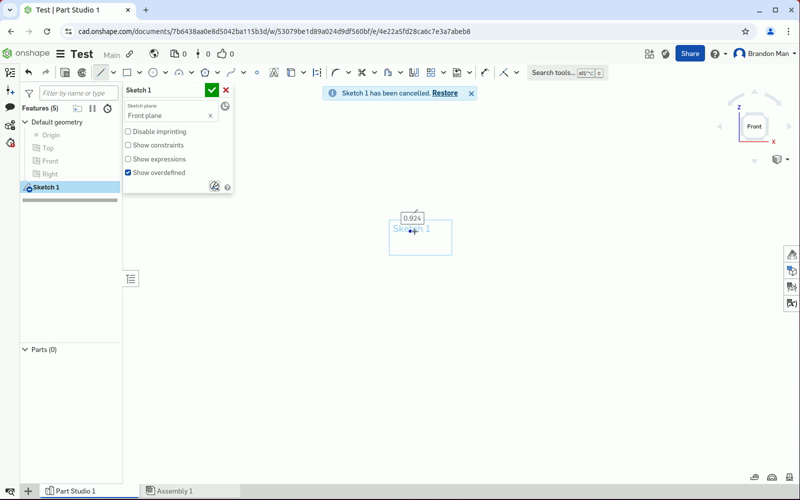
key_down(shift)
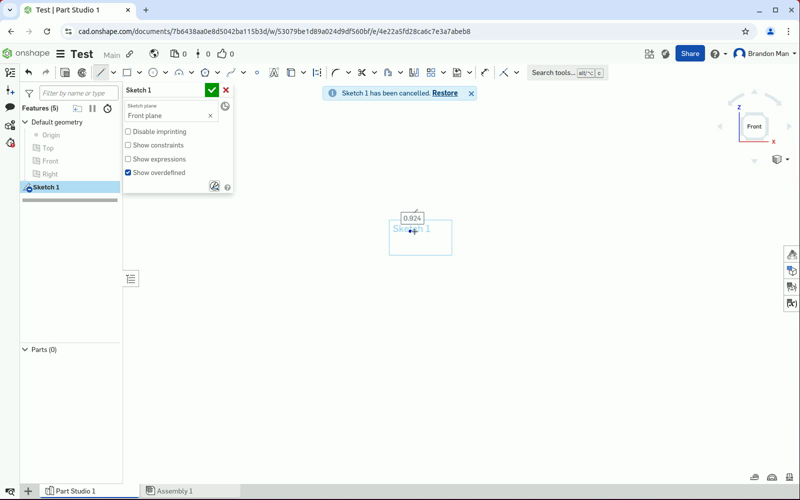
mouse_move(444, 231)
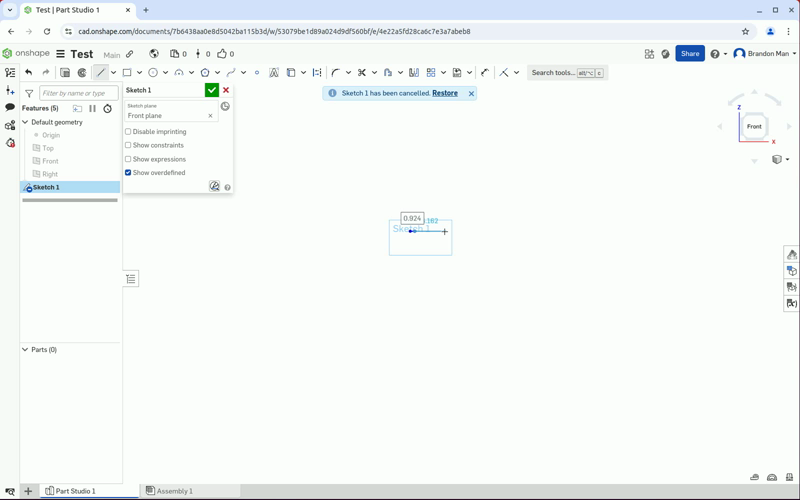
mouse_move(419, 231)
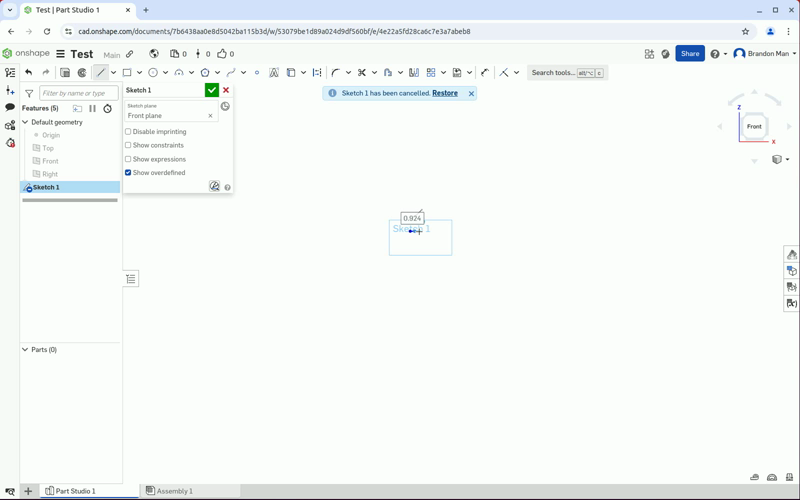
scroll(6)
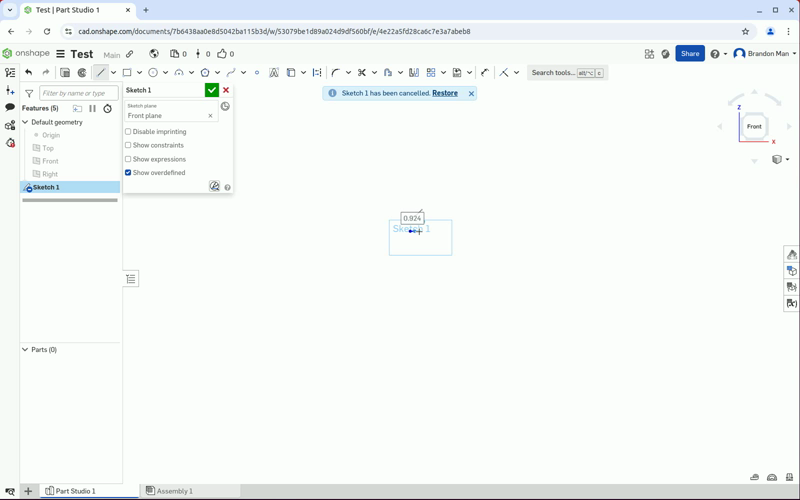
scroll(6)
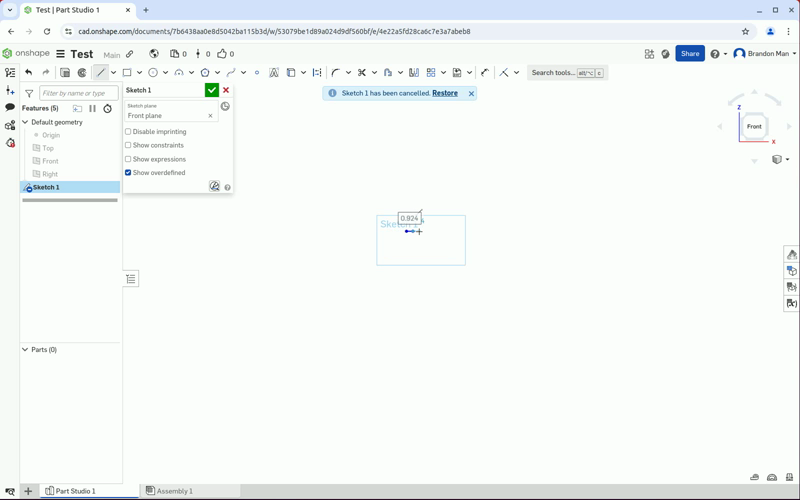
scroll(6)
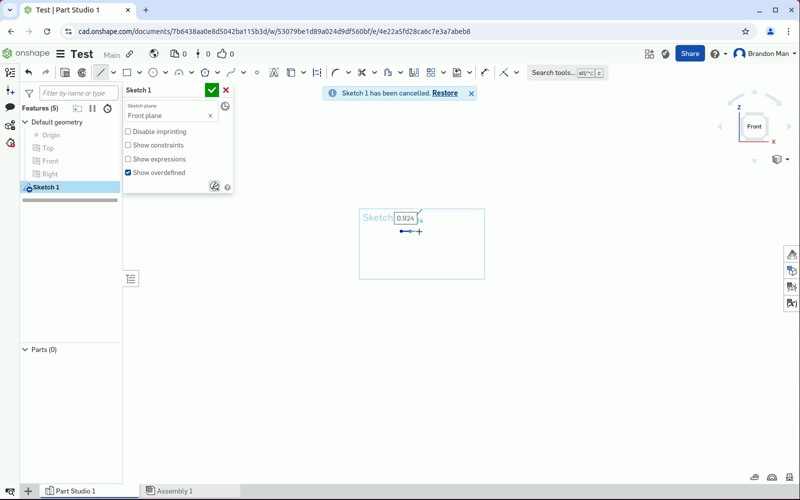
scroll(6)
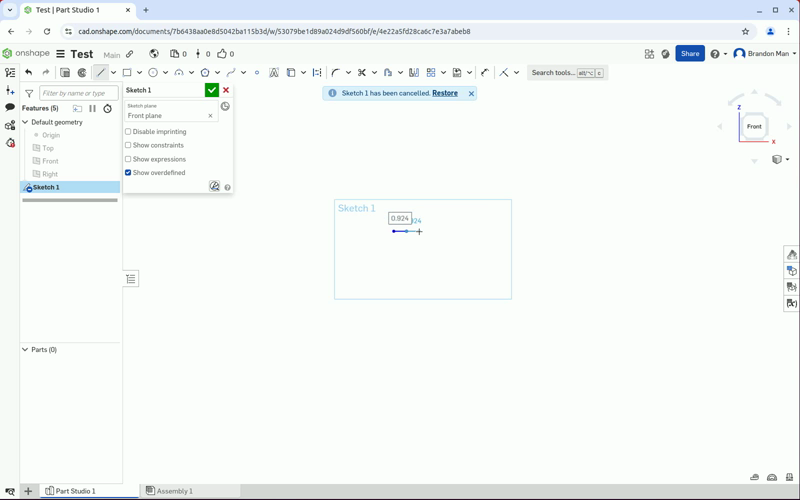
scroll(6)
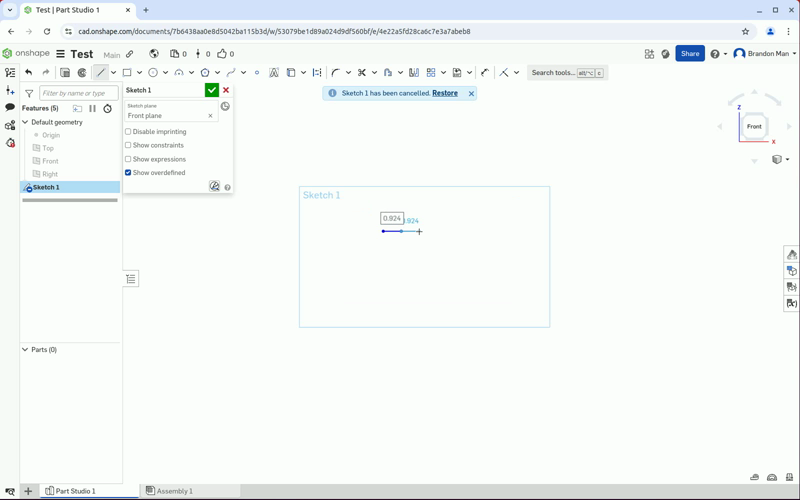
scroll(6)
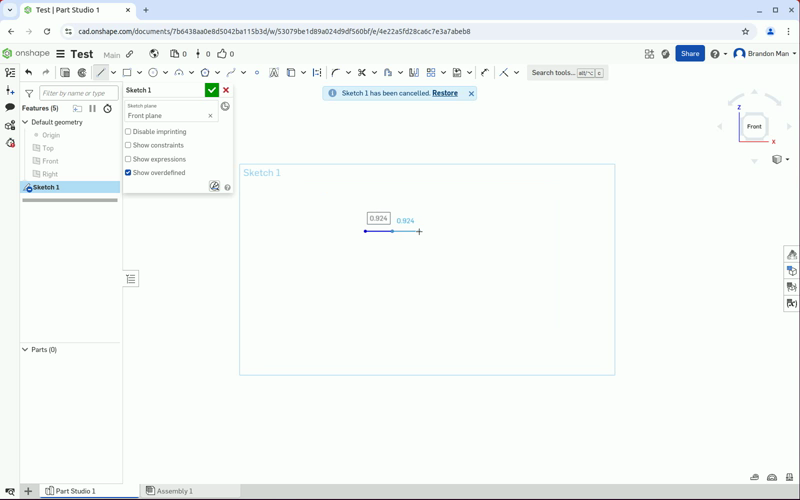
scroll(6)
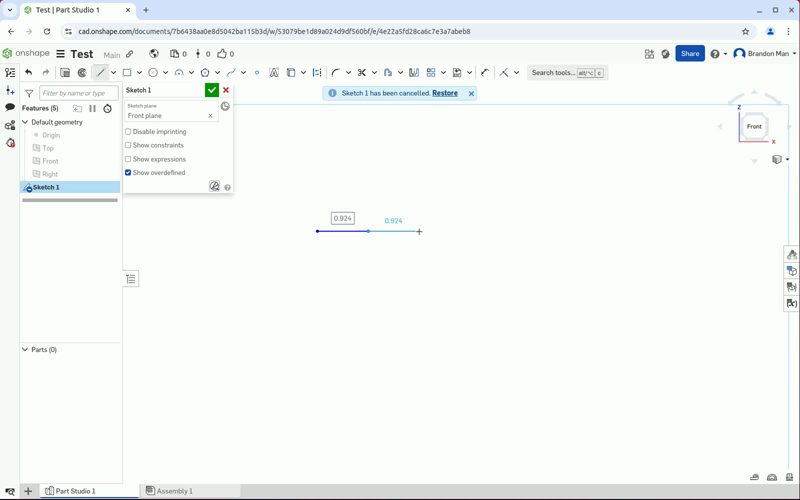
click(419, 231)
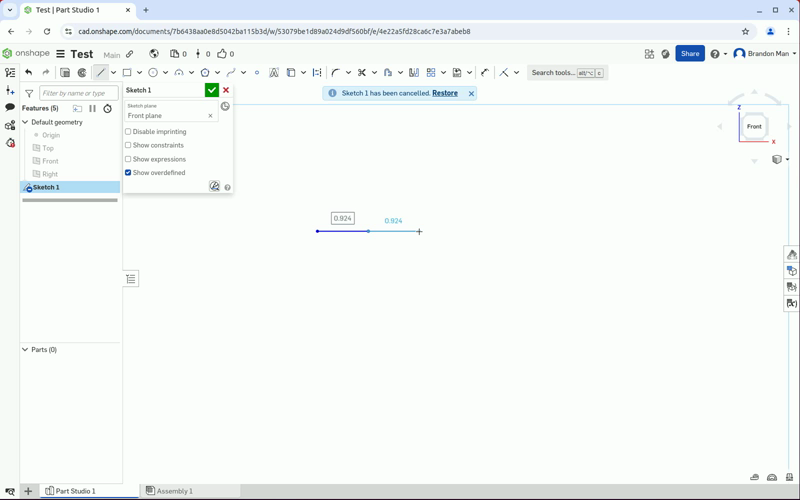
scroll(-6)
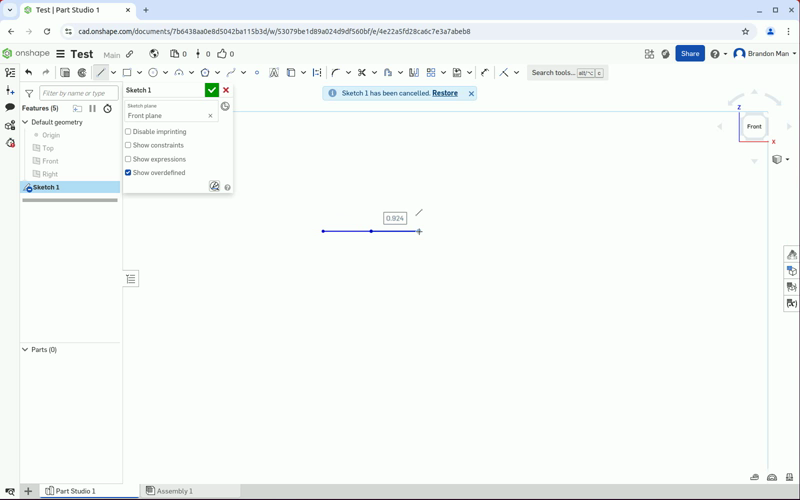
scroll(-6)
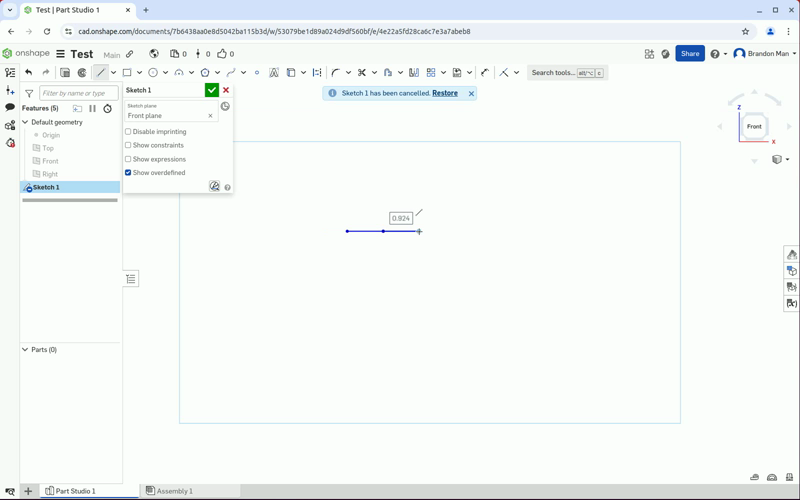
scroll(-6)
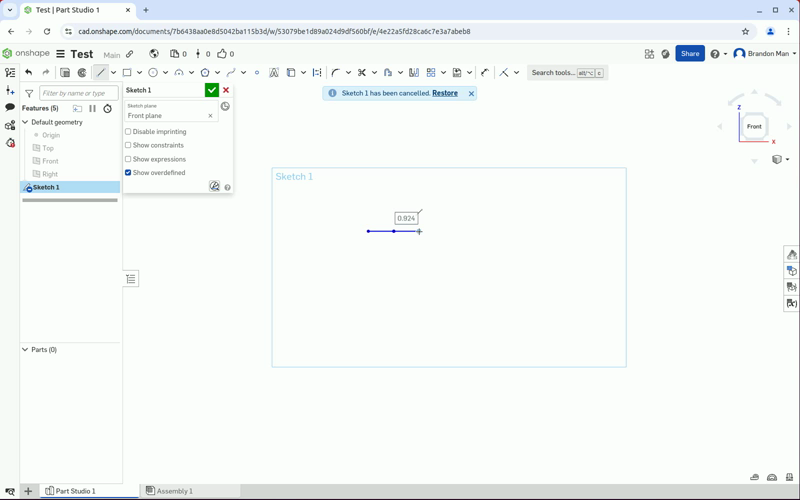
scroll(-6)
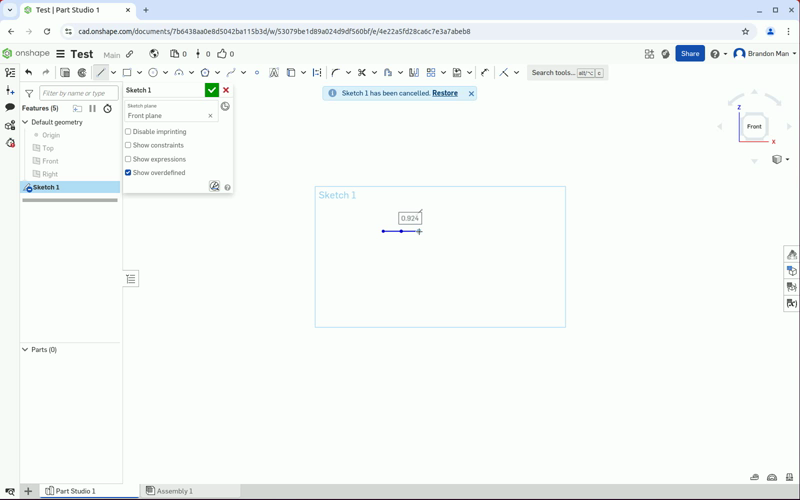
scroll(-6)
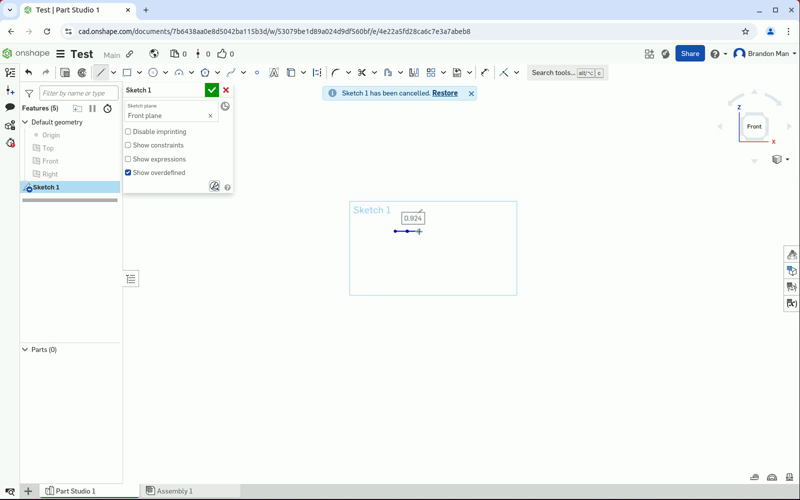
scroll(-6)
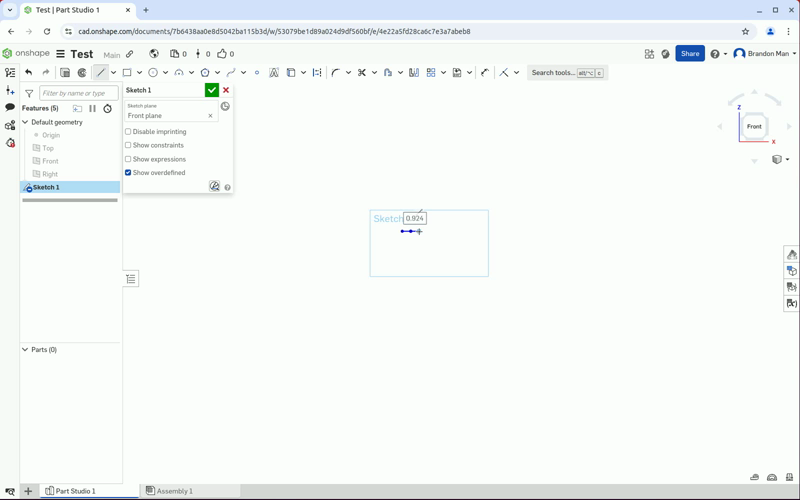
scroll(-6)
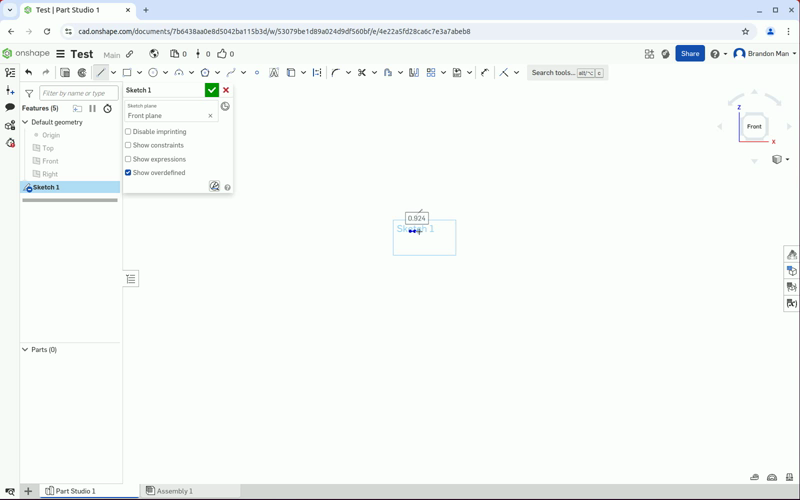
key_up(shift)
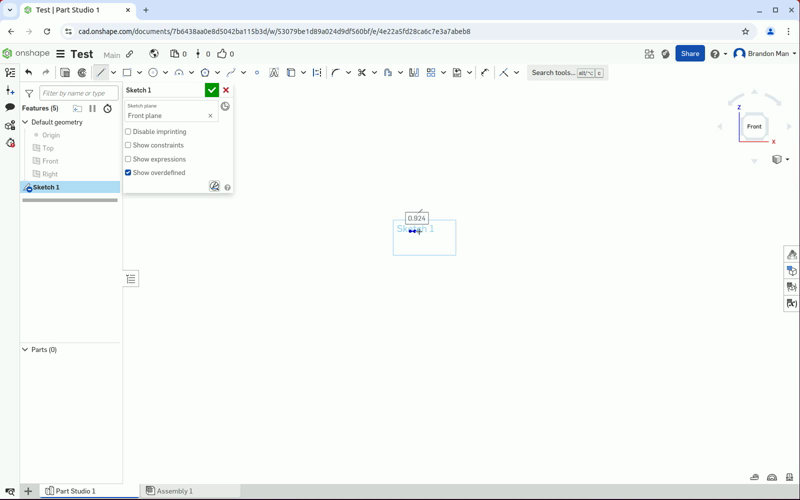
key_down(shift)
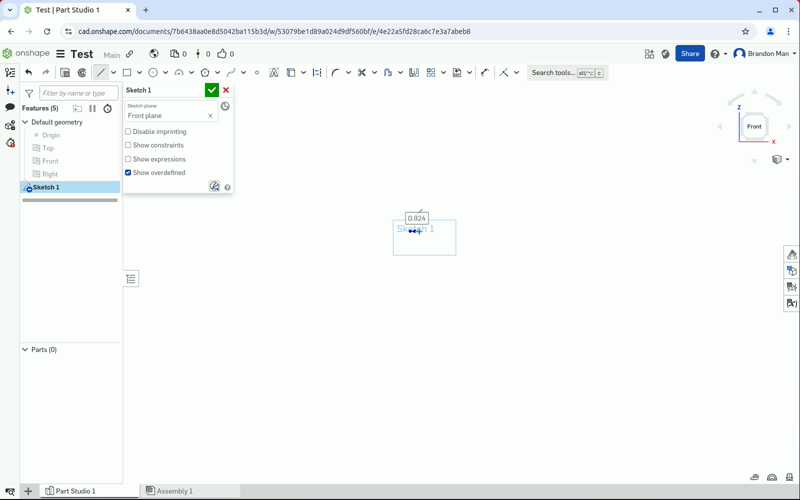
mouse_move(449, 231)
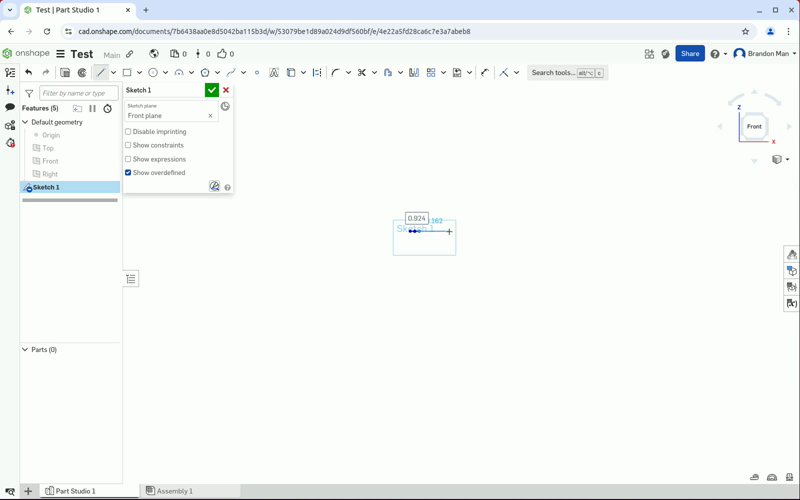
mouse_move(419, 222)
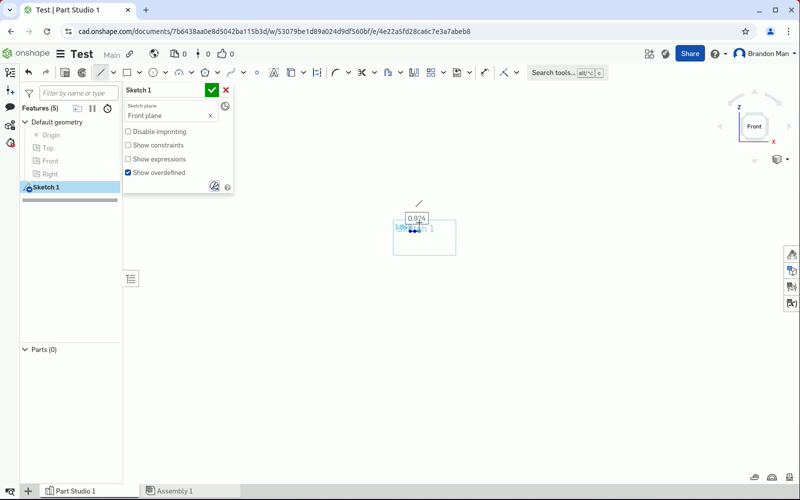
click(419, 222)
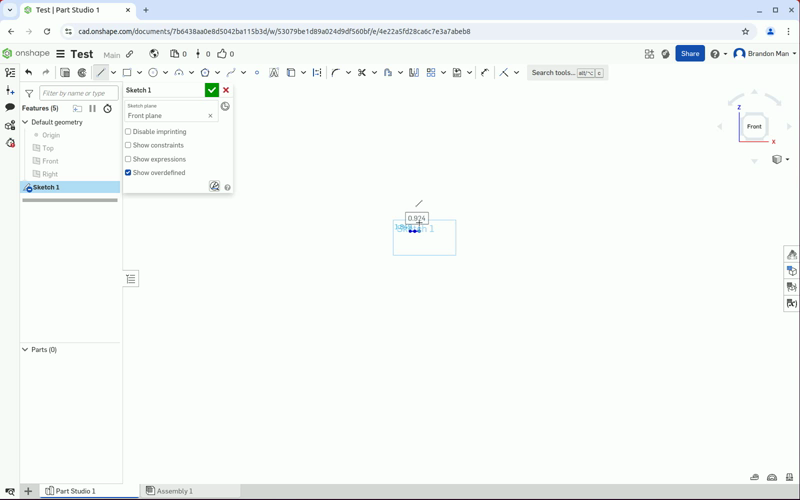
key_up(shift)
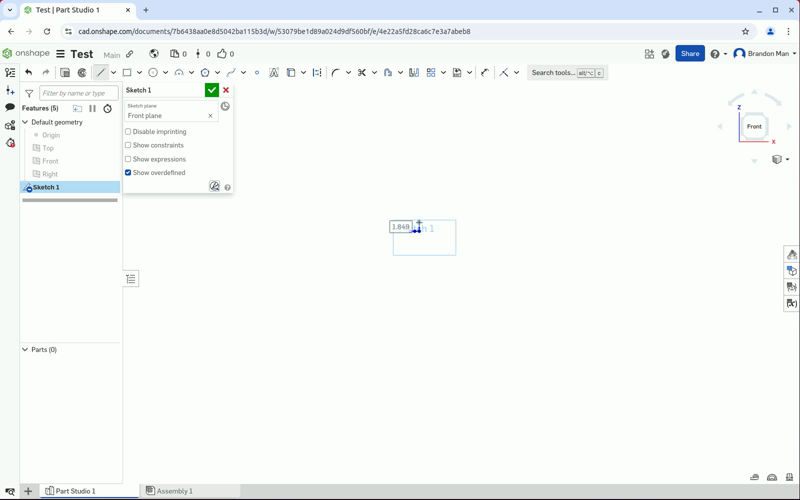
key_down(shift)
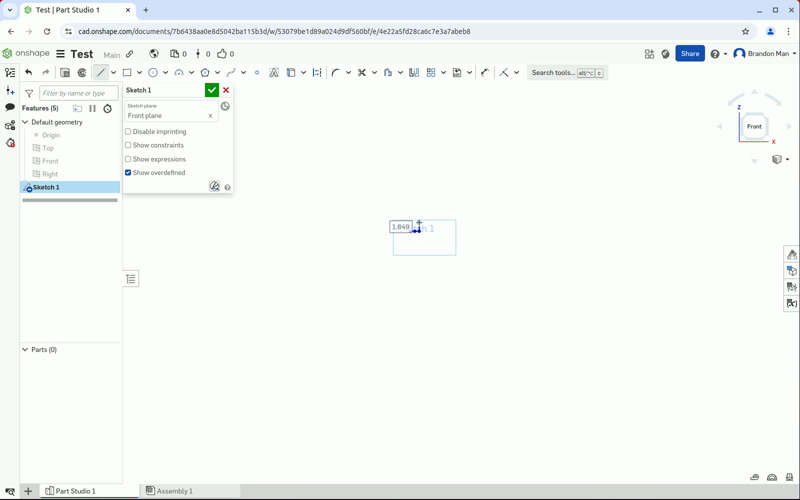
mouse_move(449, 222)
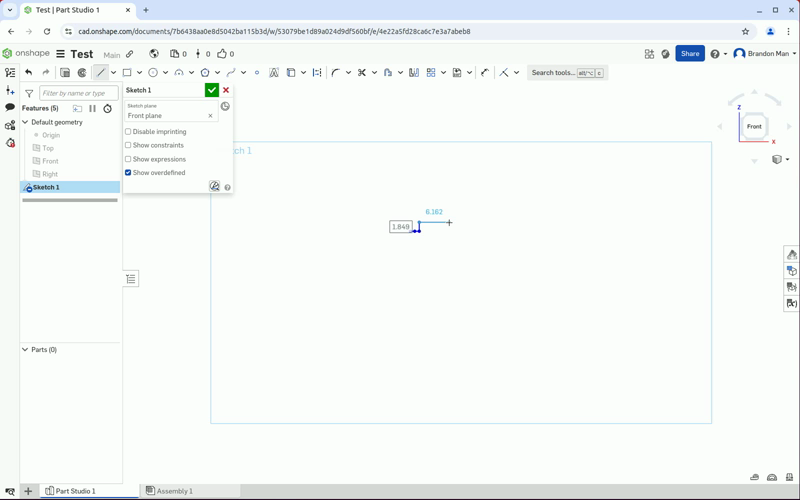
mouse_move(416, 222)
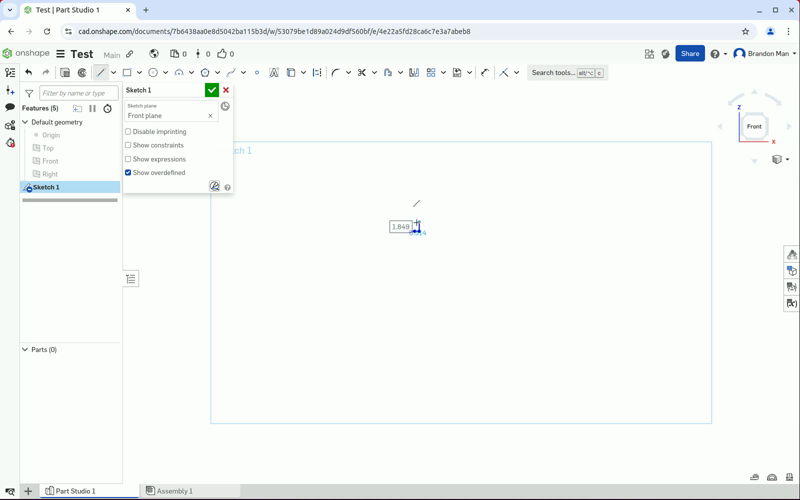
scroll(6)
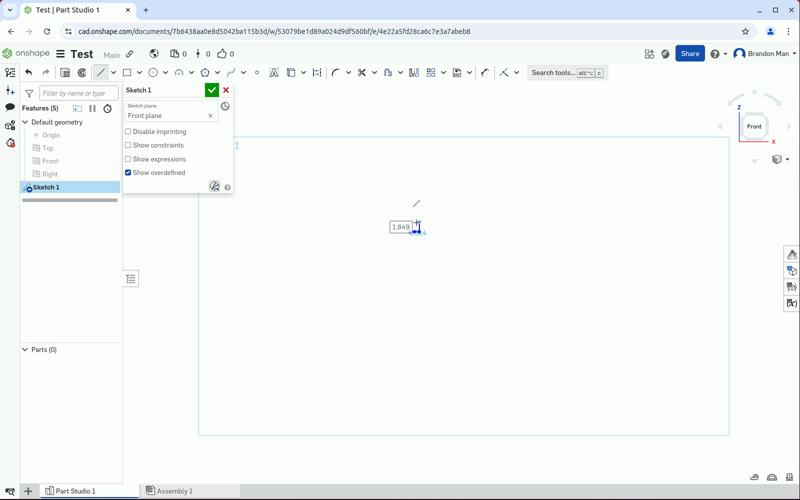
scroll(6)
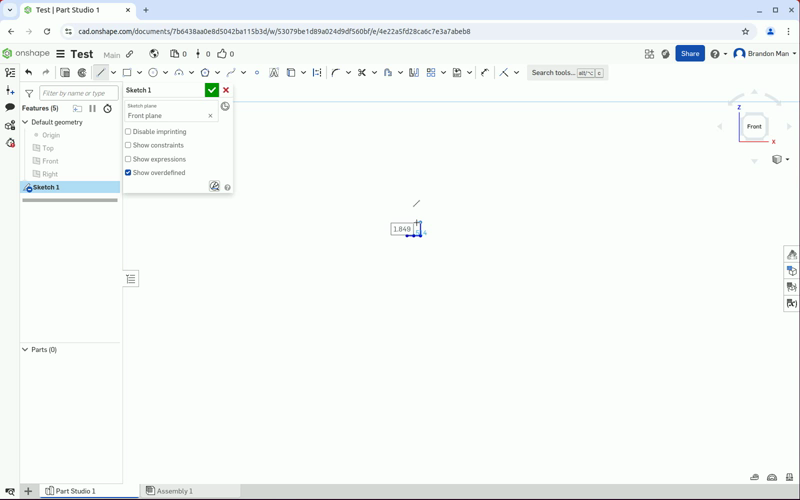
scroll(6)
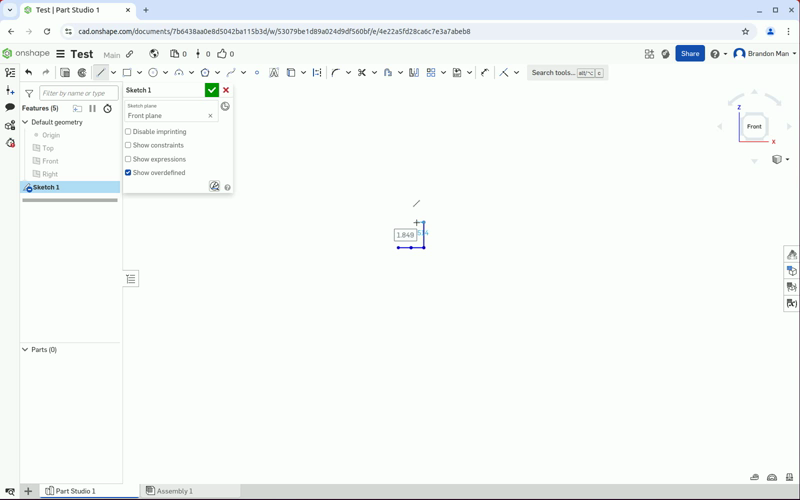
scroll(6)
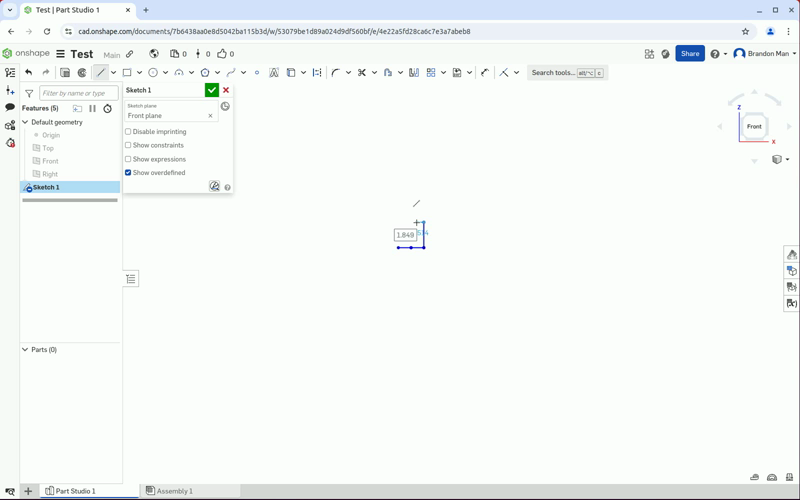
scroll(6)
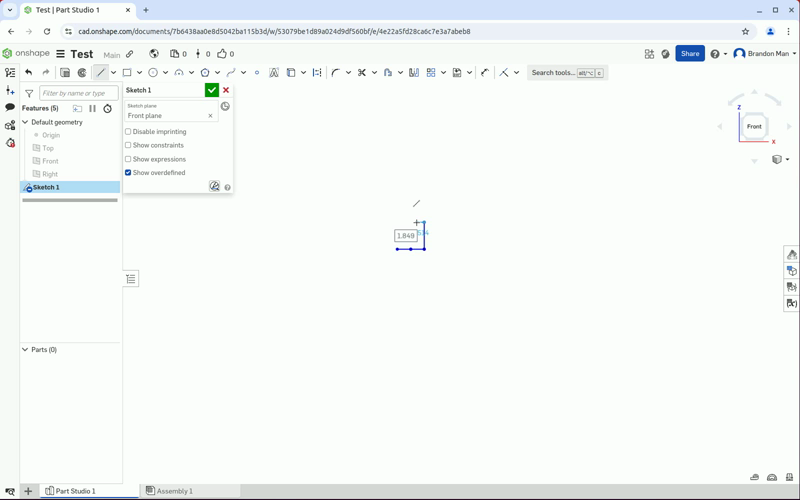
scroll(6)
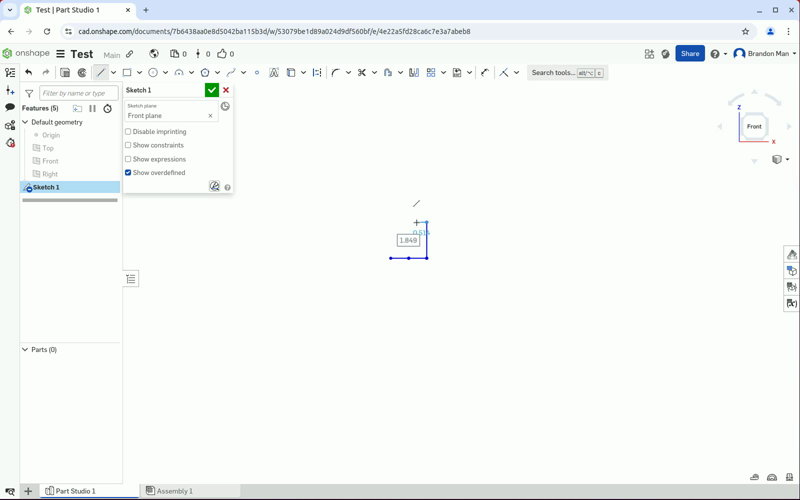
scroll(6)
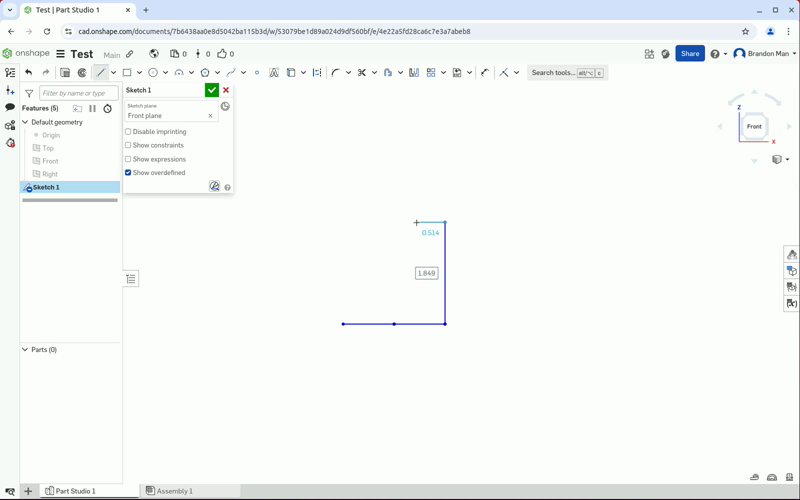
click(416, 222)
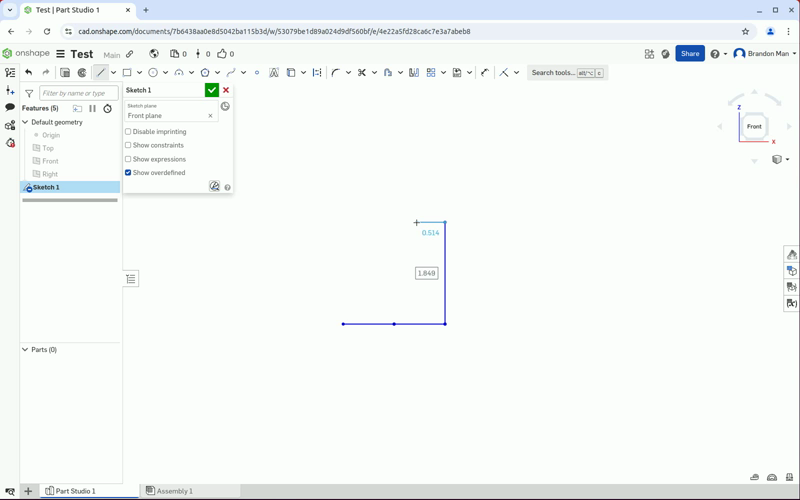
scroll(-6)
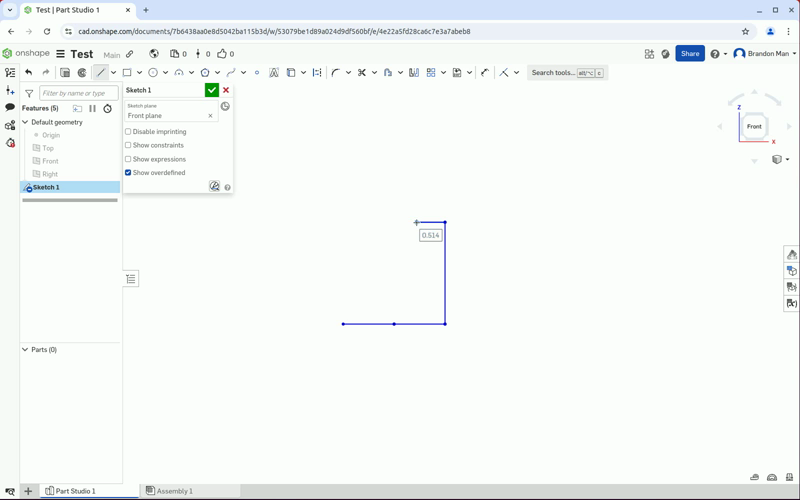
scroll(-6)
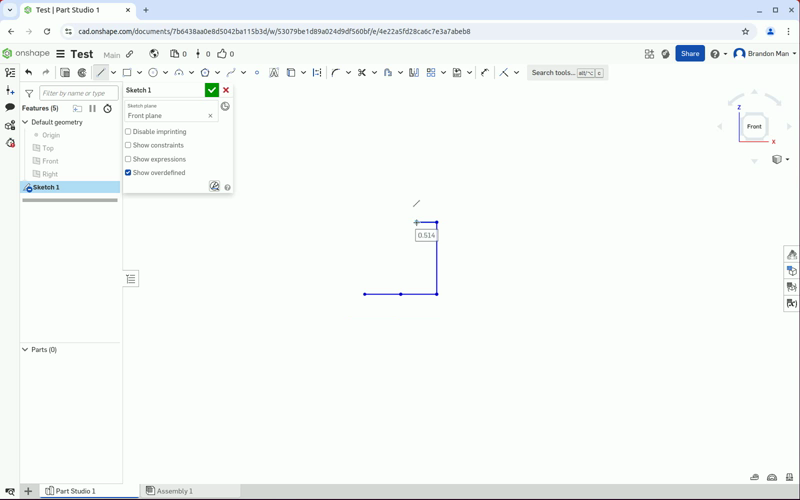
scroll(-6)
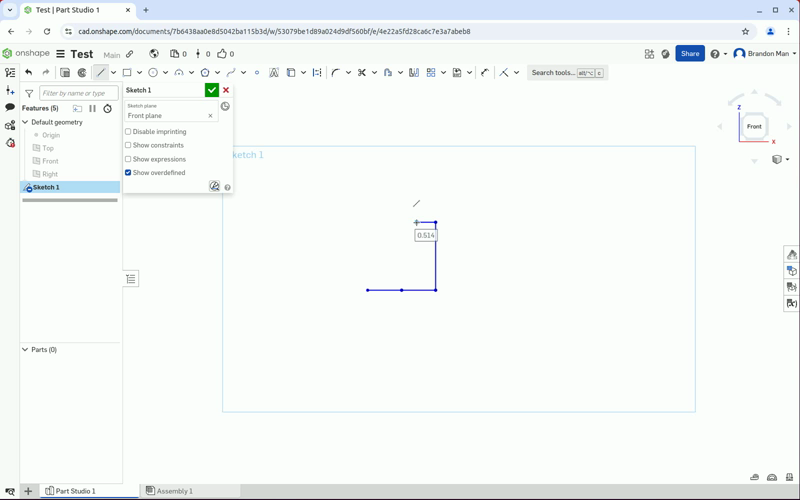
scroll(-6)
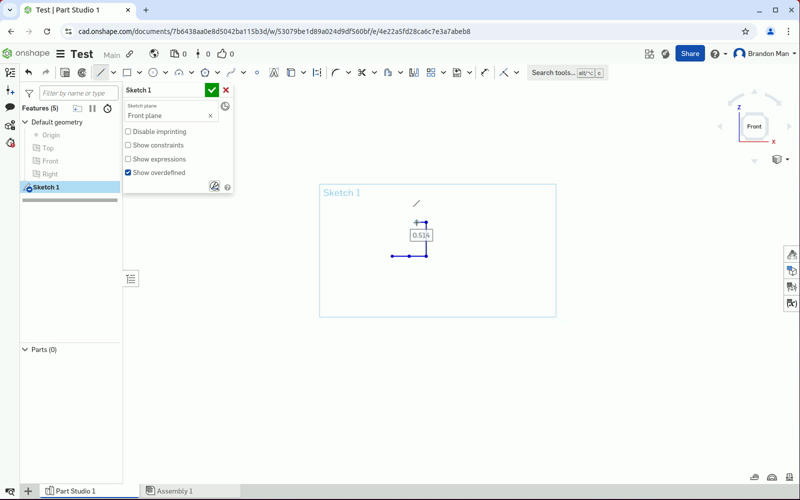
scroll(-6)
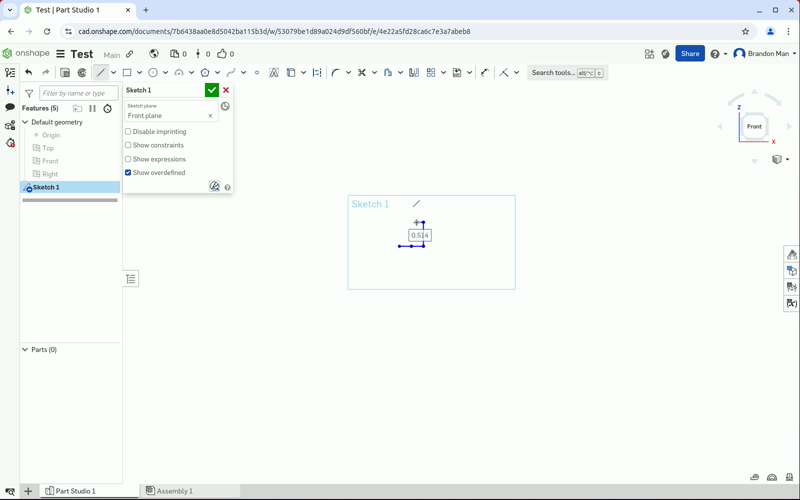
scroll(-6)
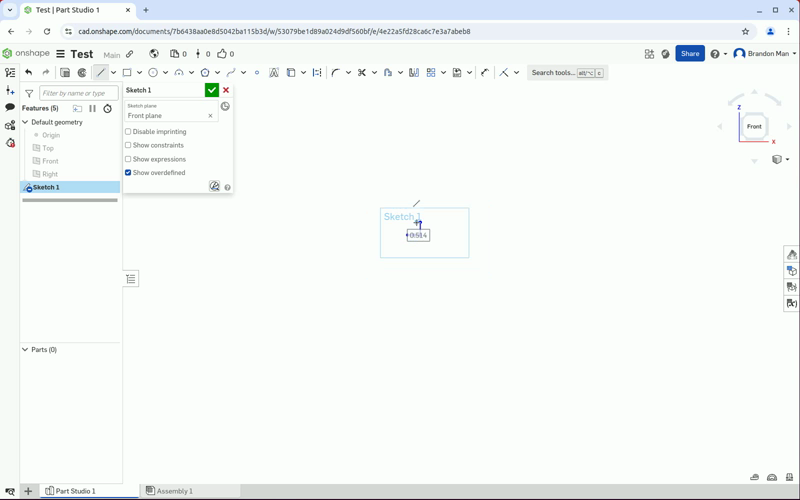
scroll(-6)
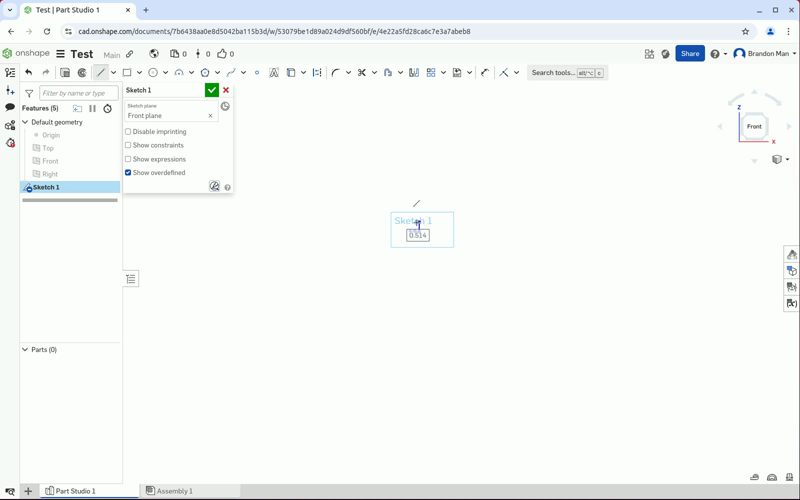
key_up(shift)
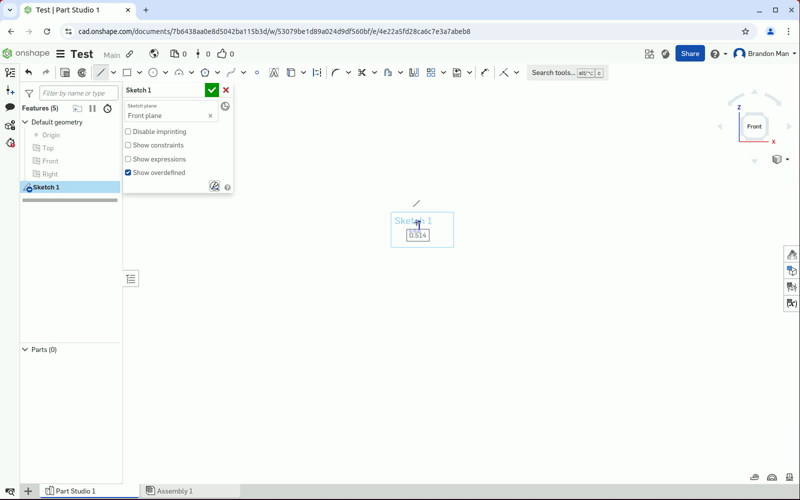
key_down(shift)
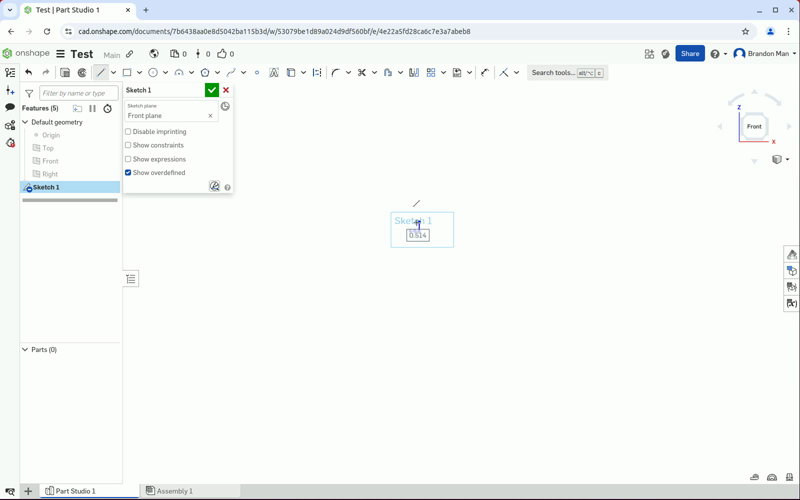
mouse_move(446, 222)
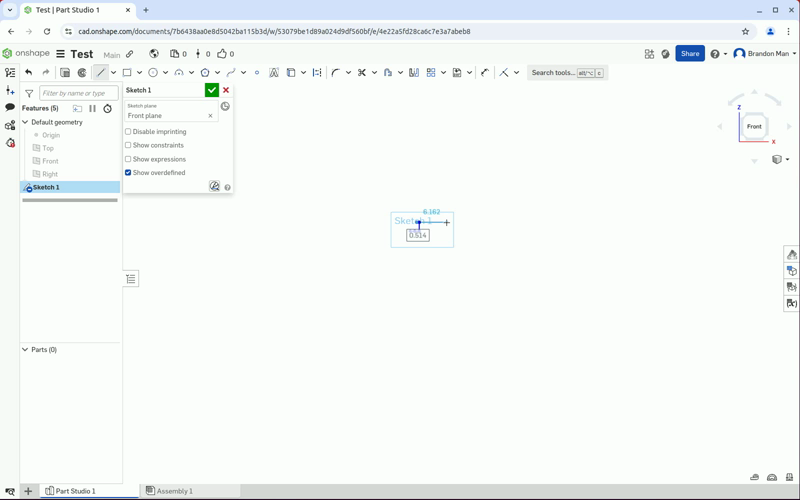
mouse_move(416, 229)
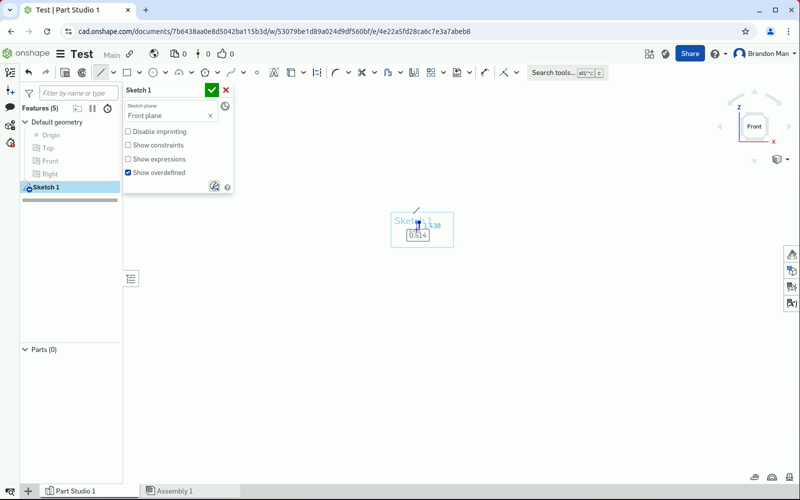
scroll(6)
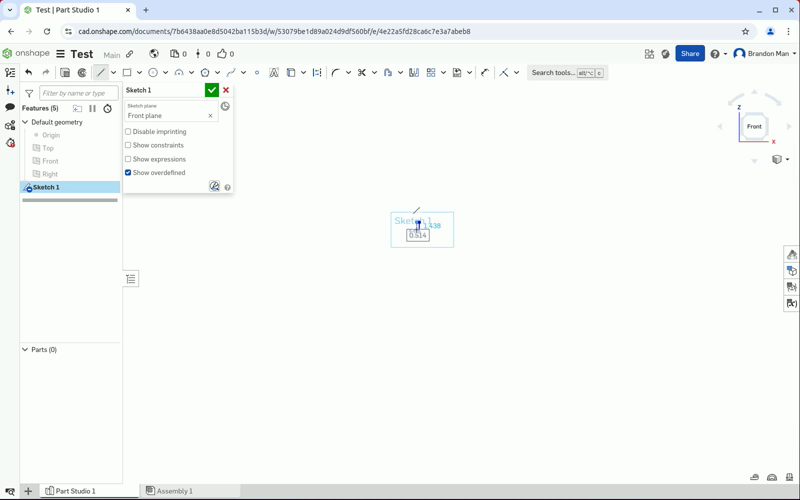
scroll(6)
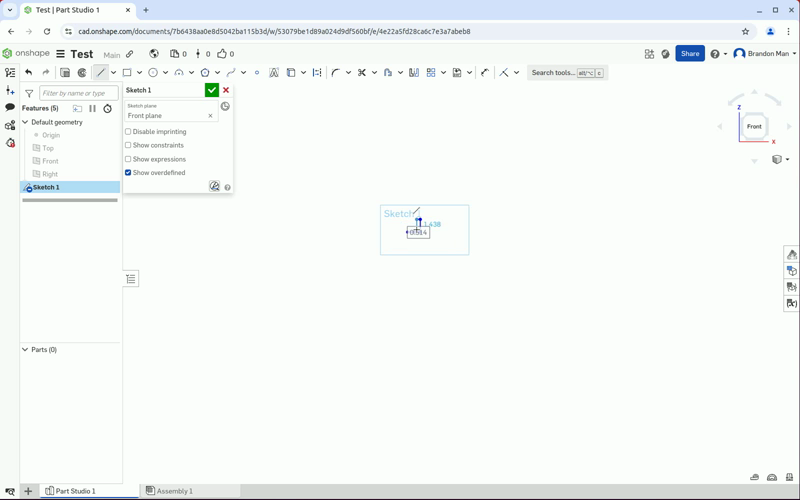
scroll(6)
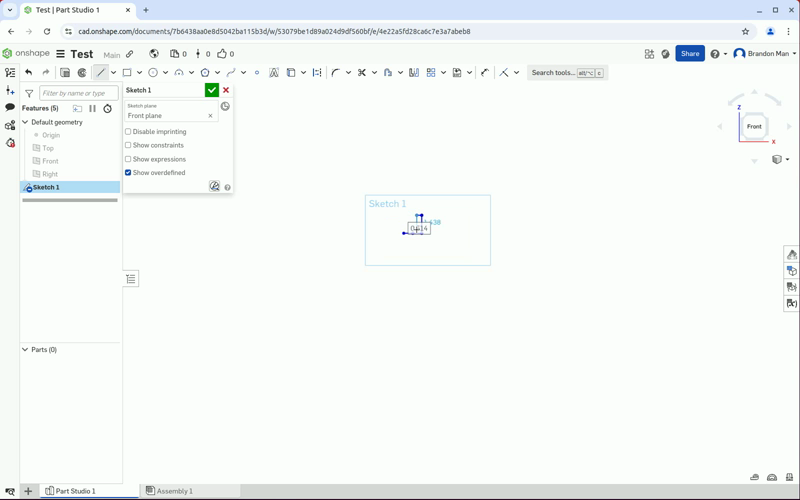
scroll(6)
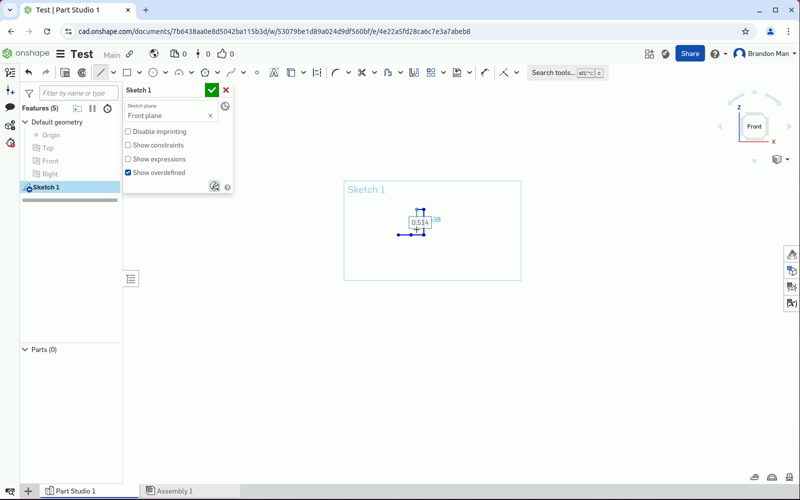
scroll(6)
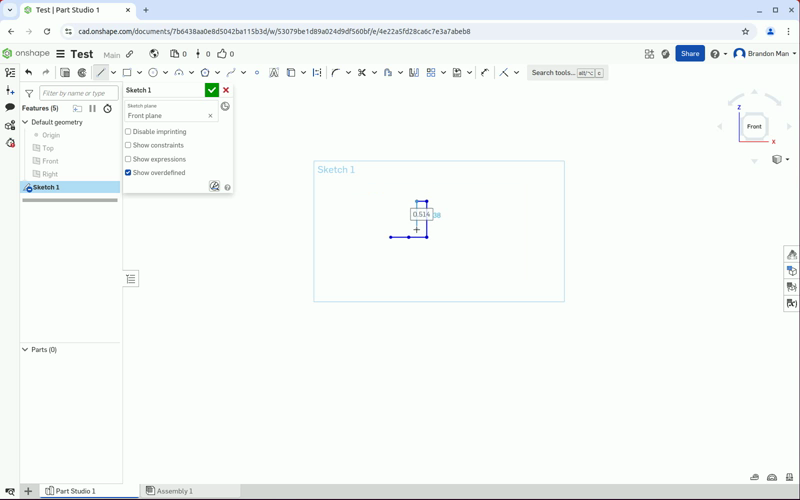
scroll(6)
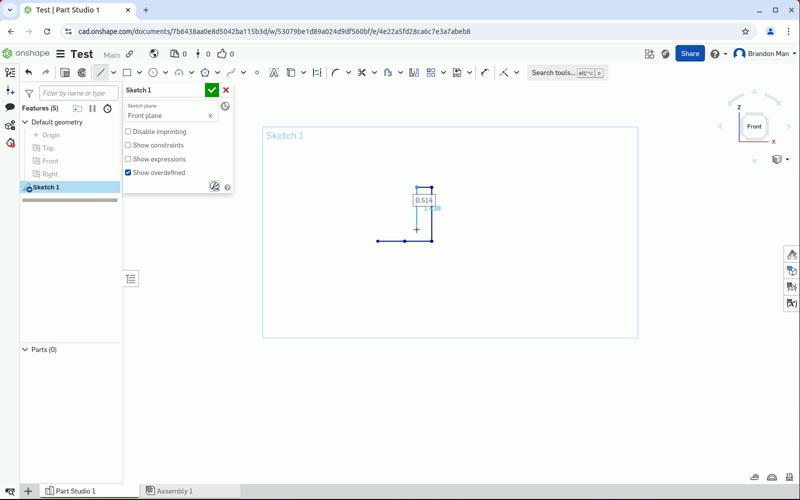
scroll(6)
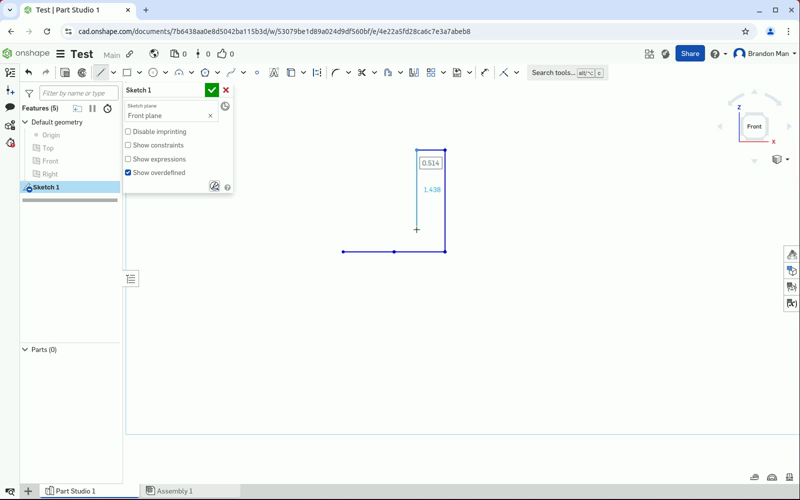
click(416, 229)
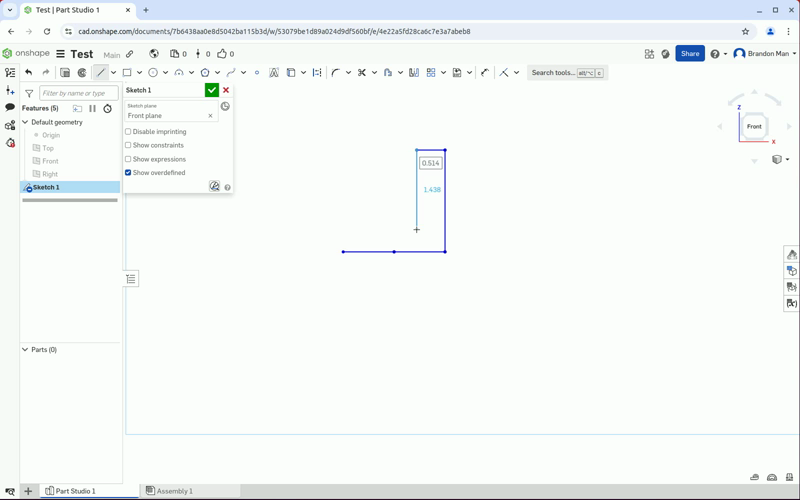
scroll(-6)
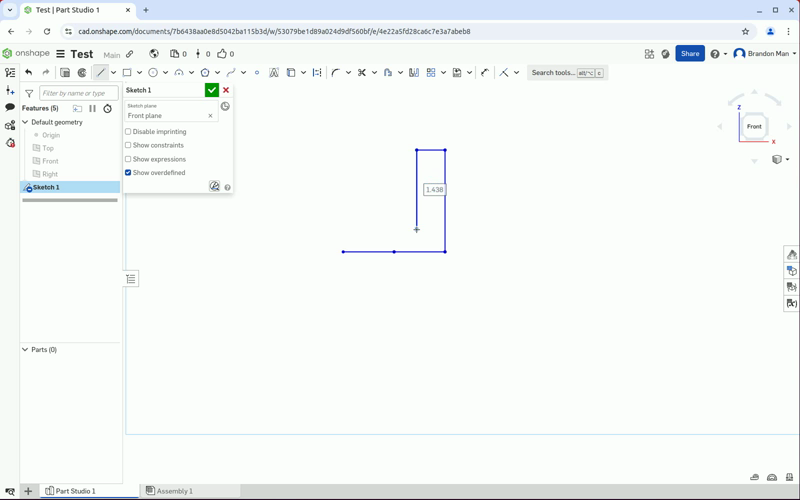
scroll(-6)
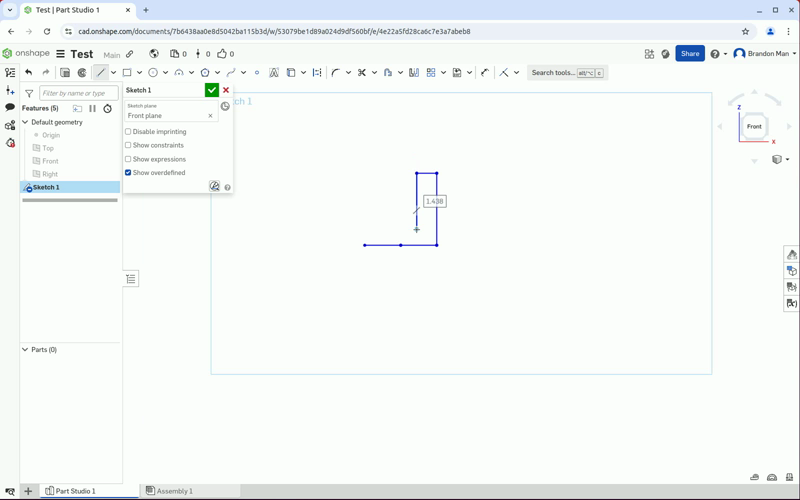
scroll(-6)
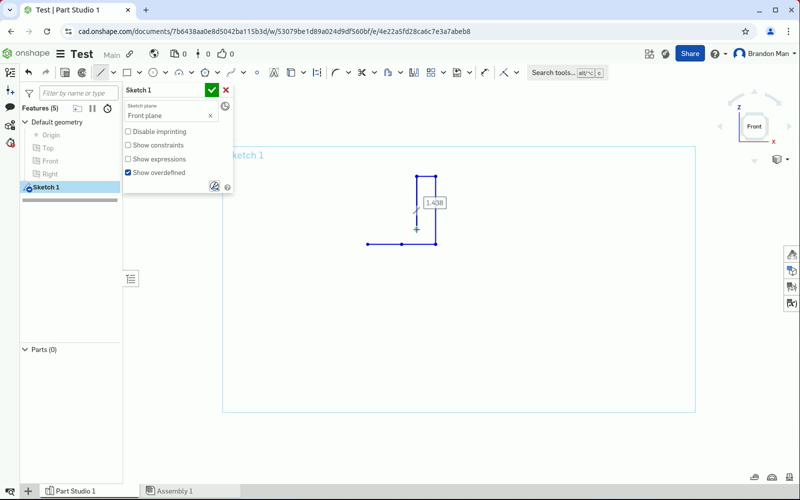
scroll(-6)
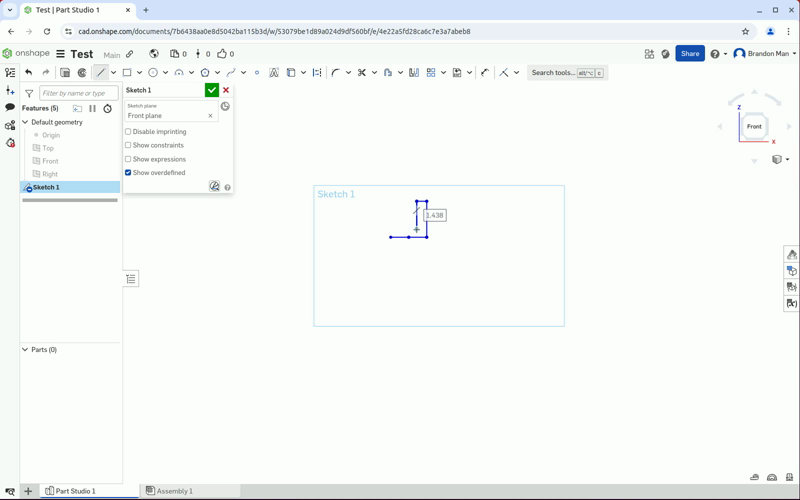
scroll(-6)
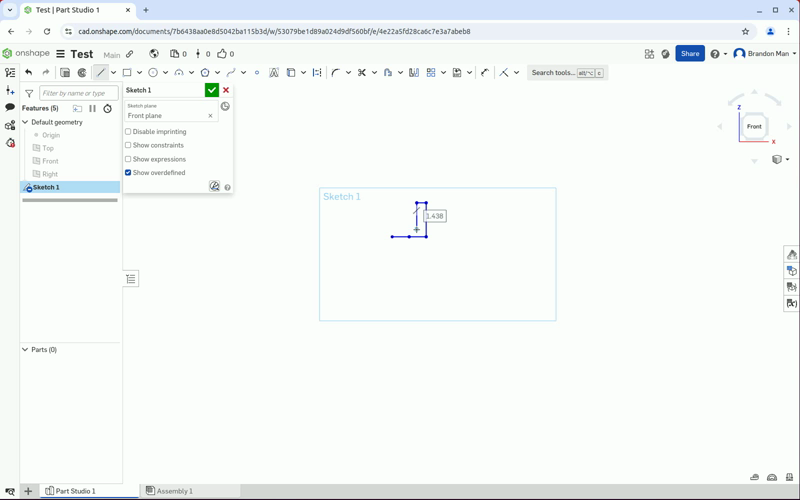
scroll(-6)
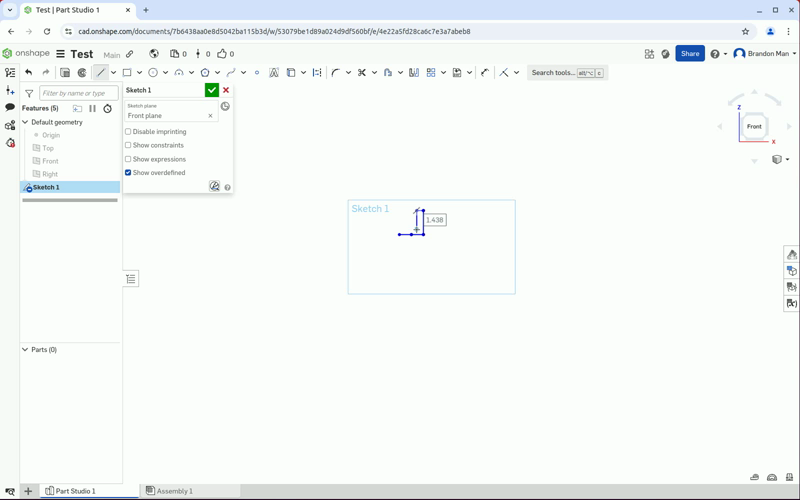
scroll(-6)
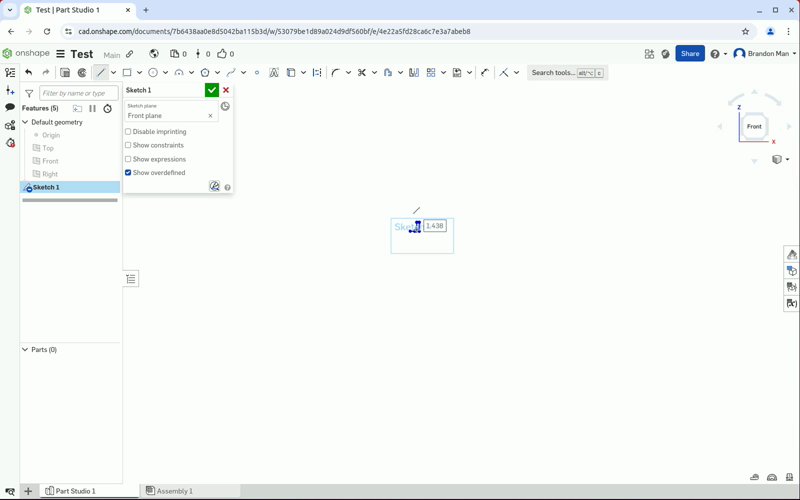
key_up(shift)
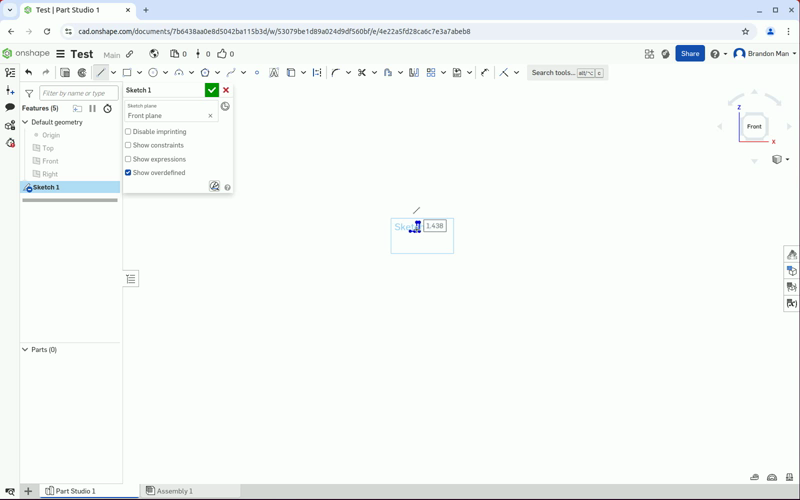
key_down(shift)
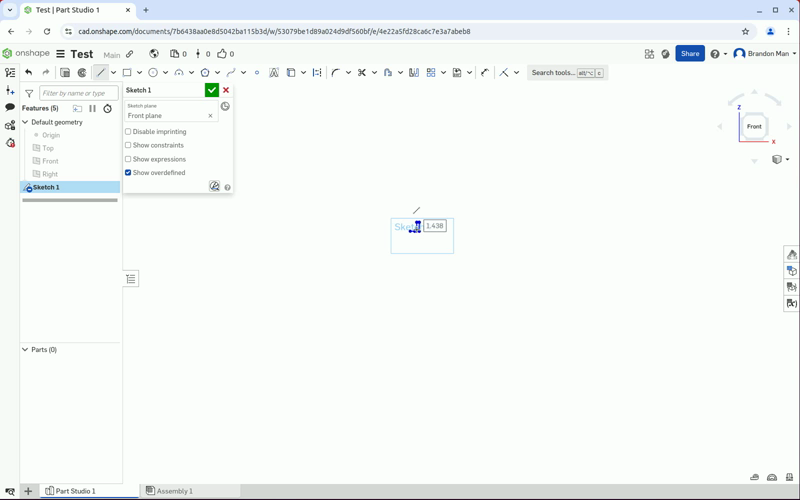
mouse_move(446, 229)
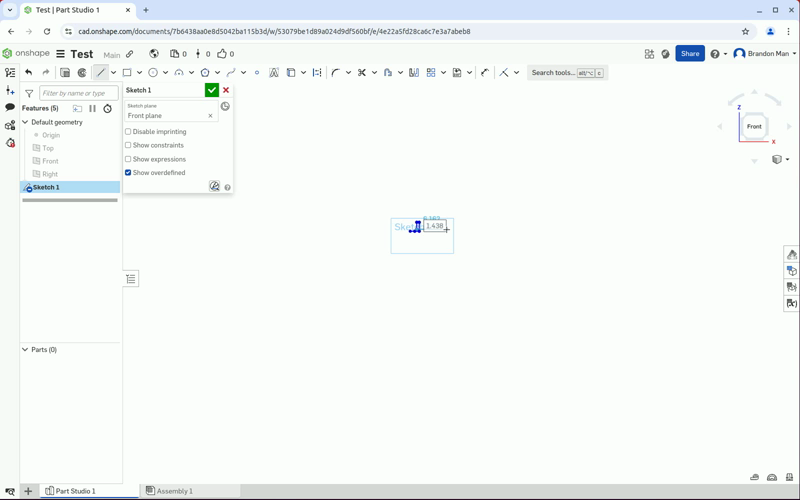
mouse_move(412, 229)
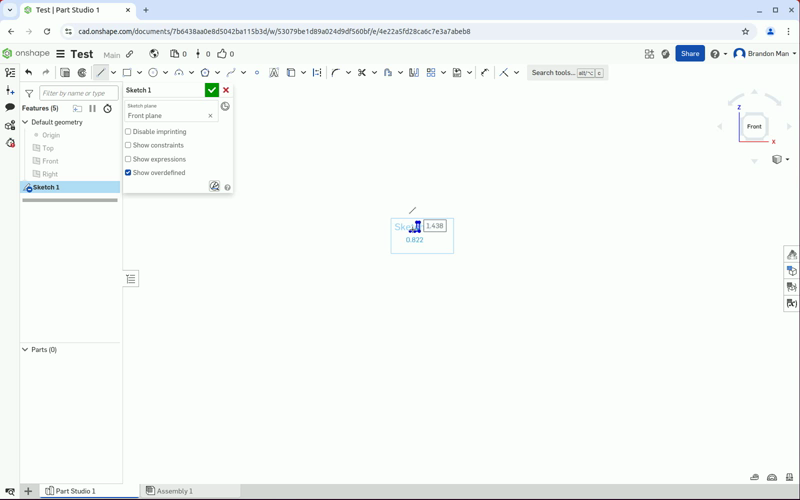
scroll(6)
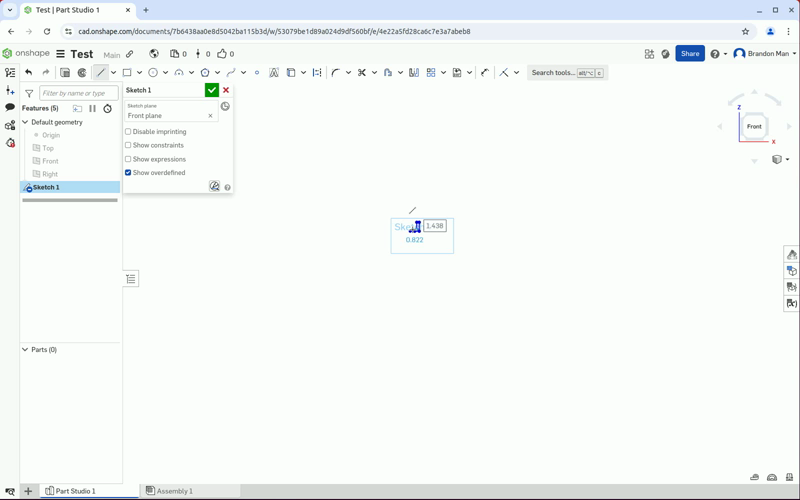
scroll(6)
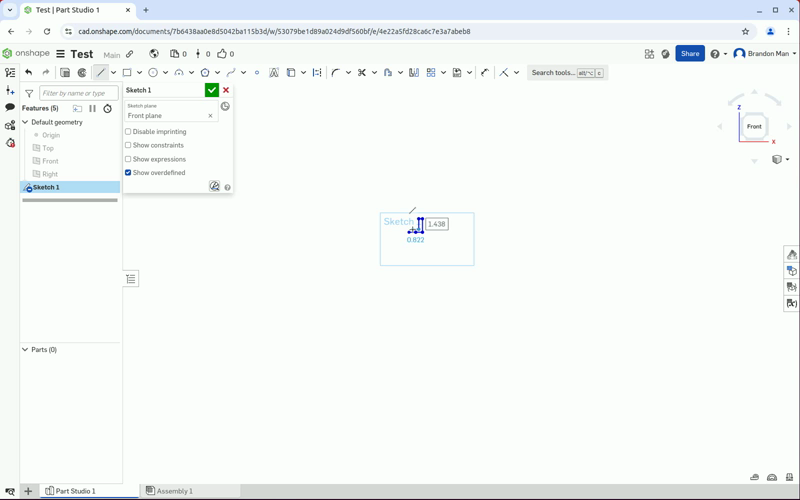
scroll(6)
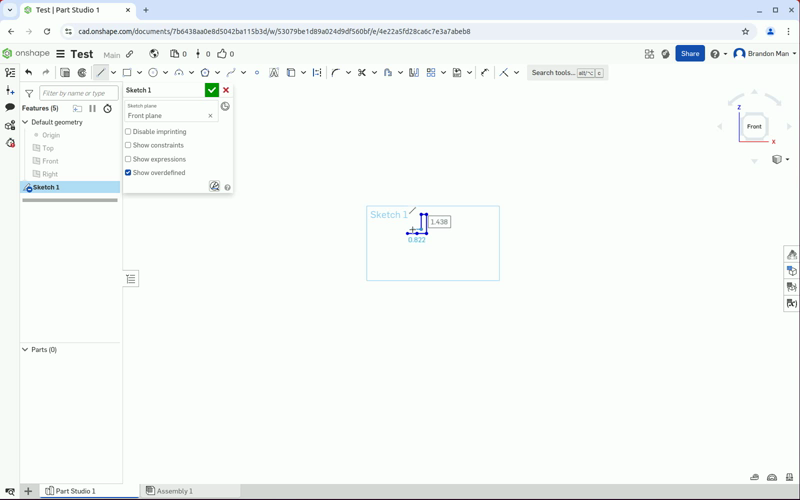
scroll(6)
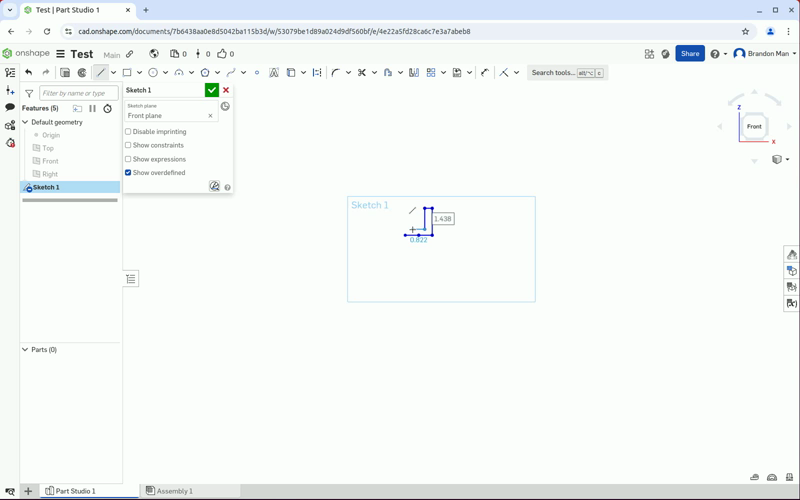
scroll(6)
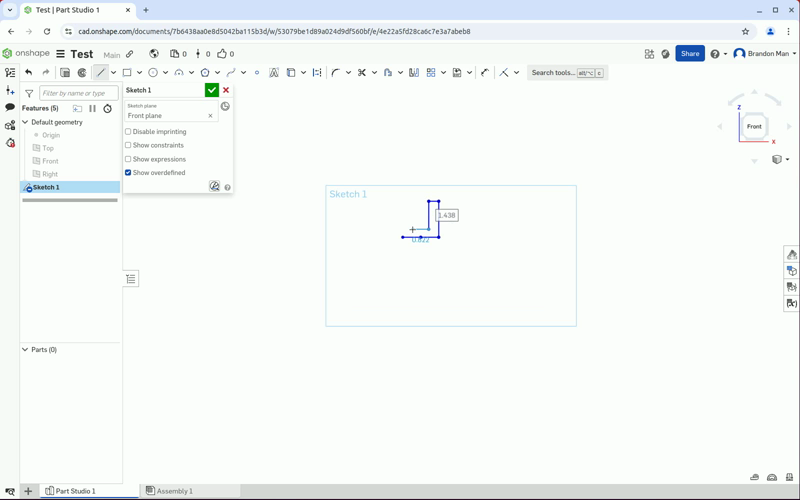
scroll(6)
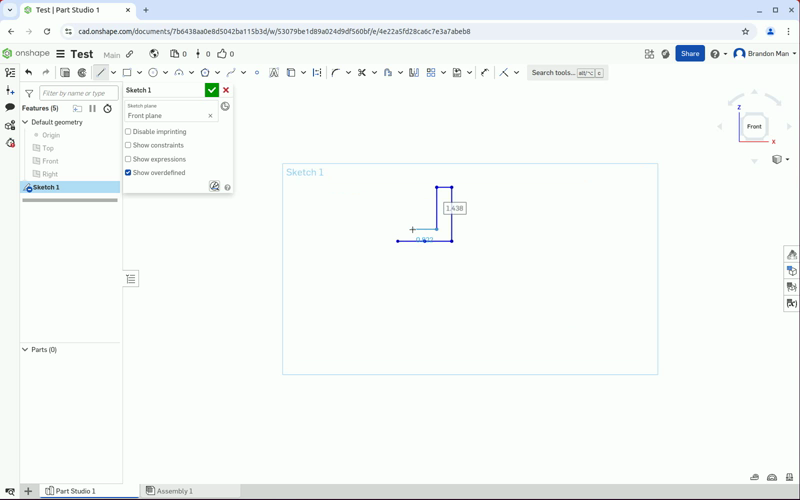
scroll(6)
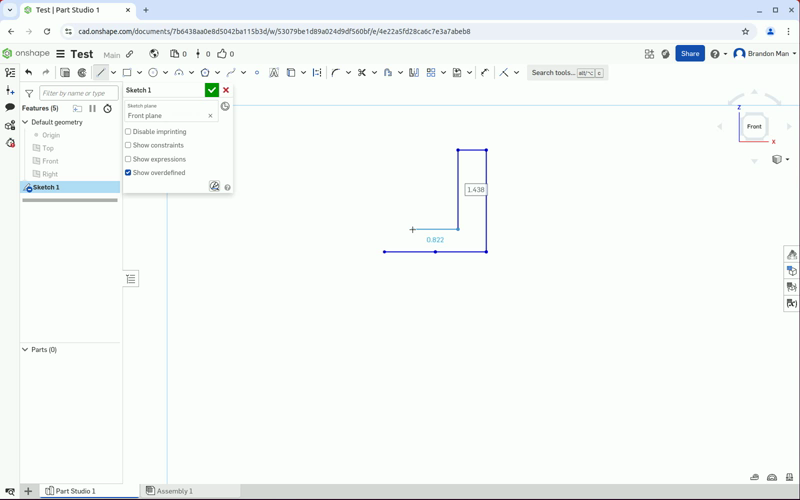
click(412, 229)
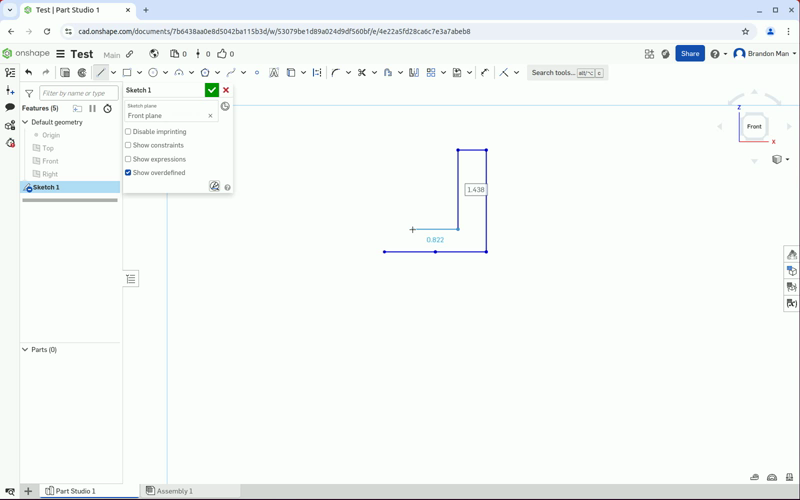
scroll(-6)
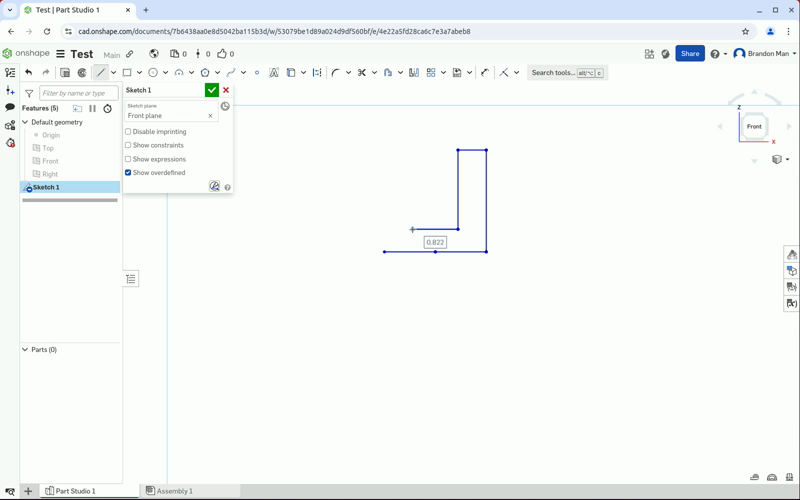
scroll(-6)
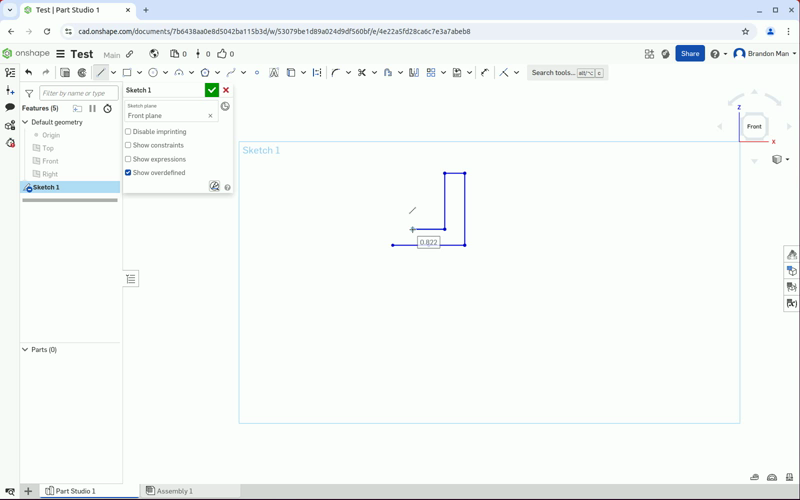
scroll(-6)
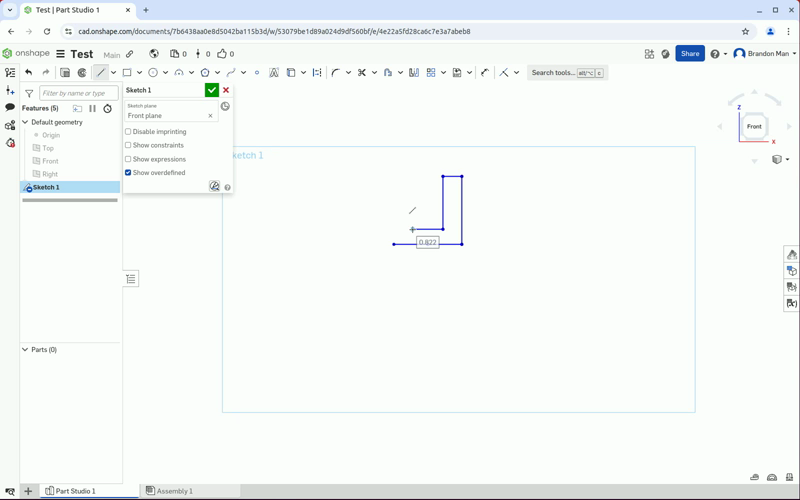
scroll(-6)
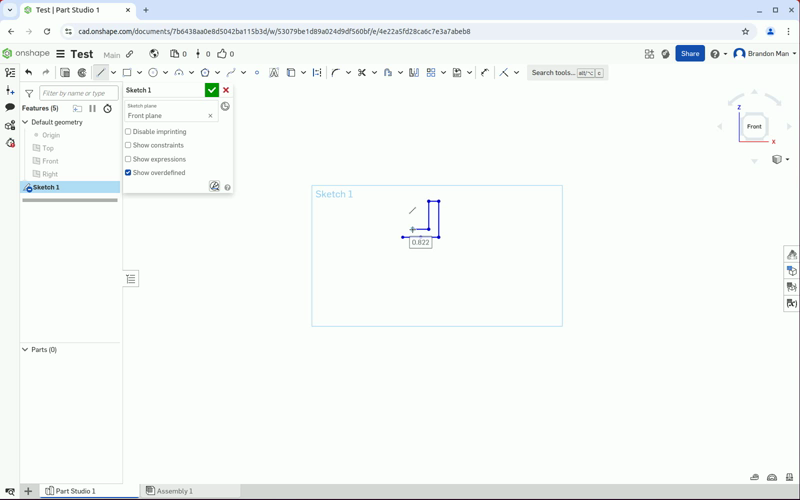
scroll(-6)
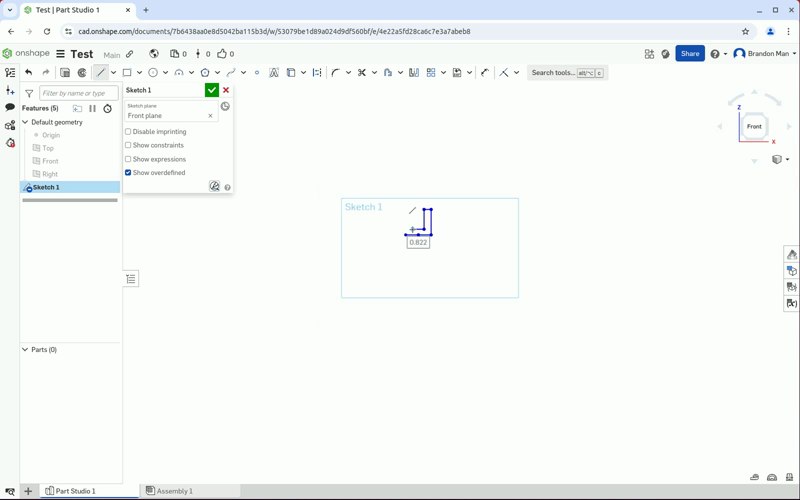
scroll(-6)
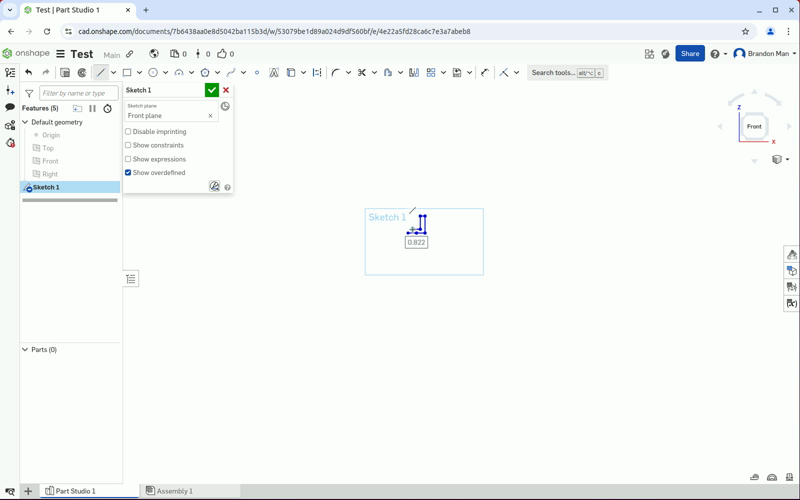
scroll(-6)
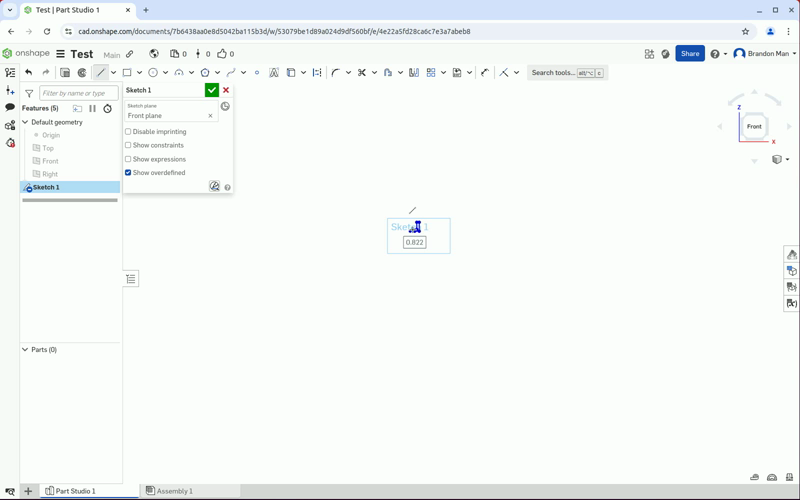
key_up(shift)
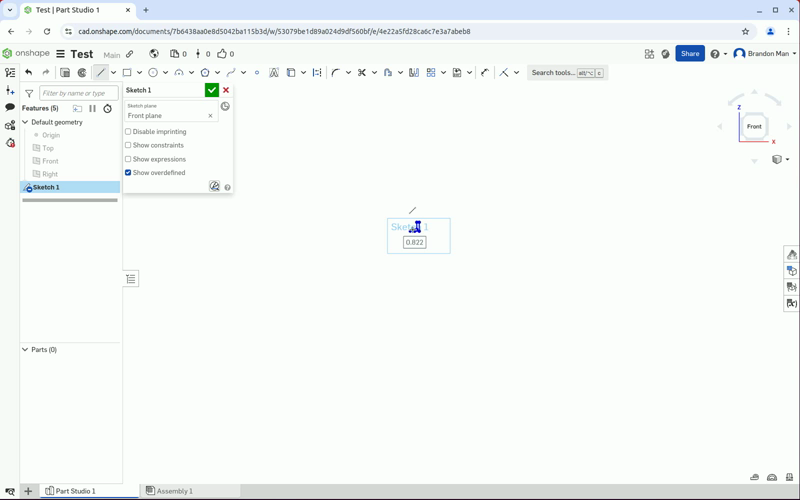
key_down(shift)
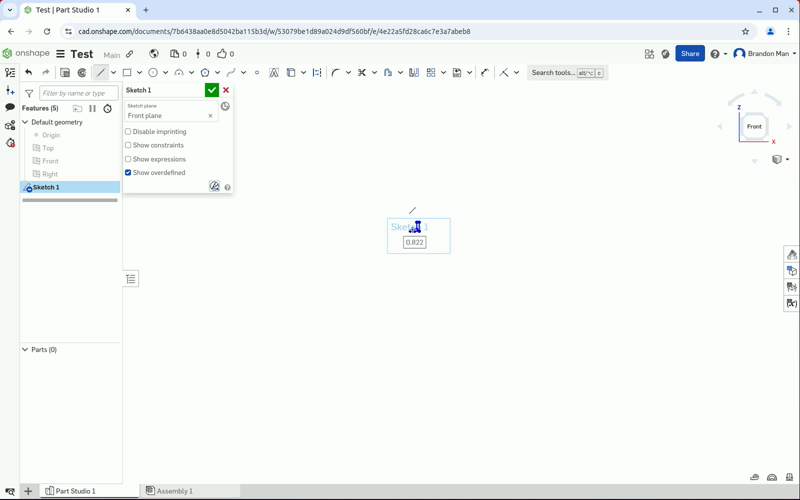
mouse_move(442, 229)
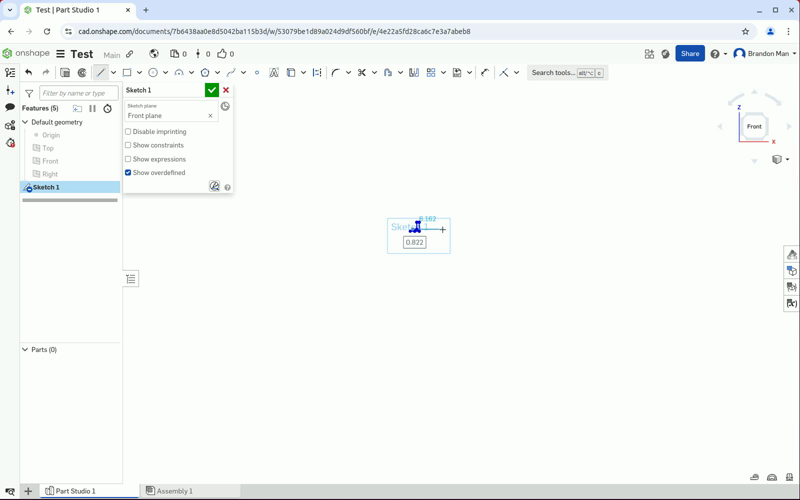
mouse_move(412, 222)
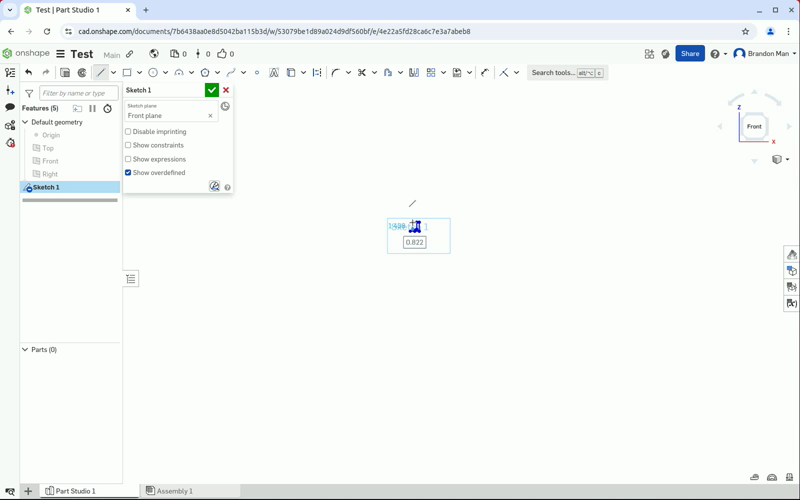
scroll(6)
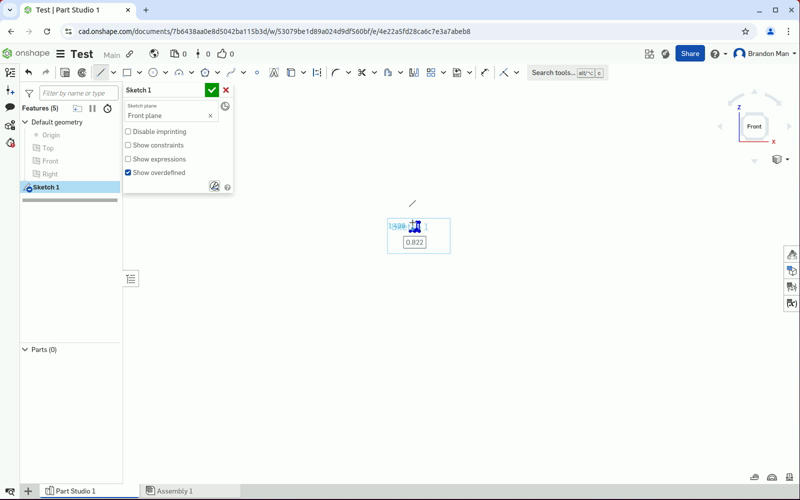
scroll(6)
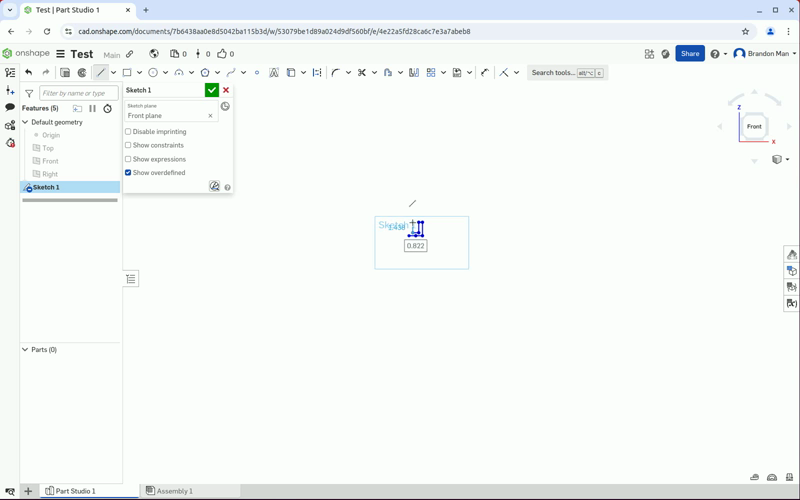
scroll(6)
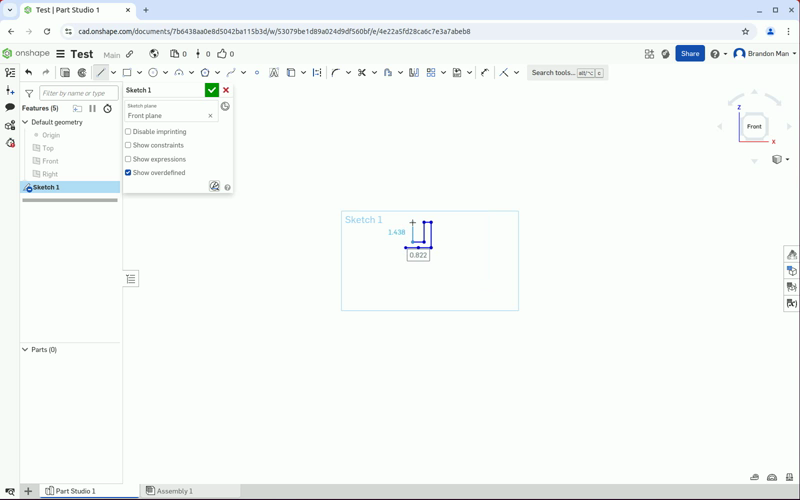
scroll(6)
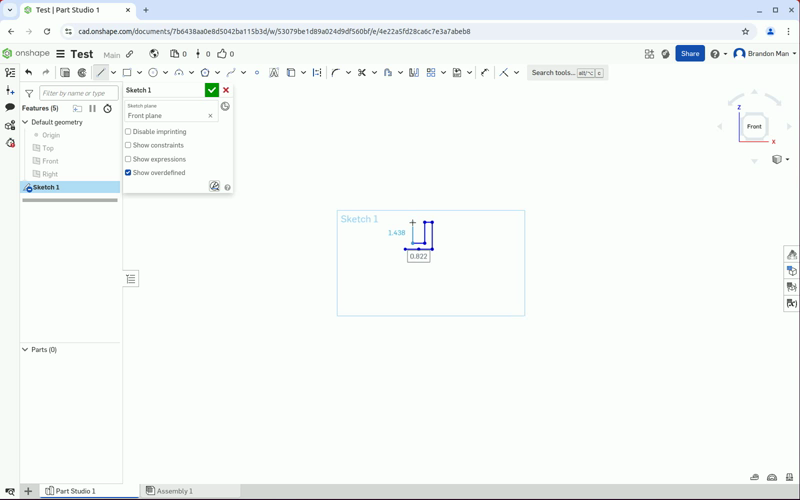
scroll(6)
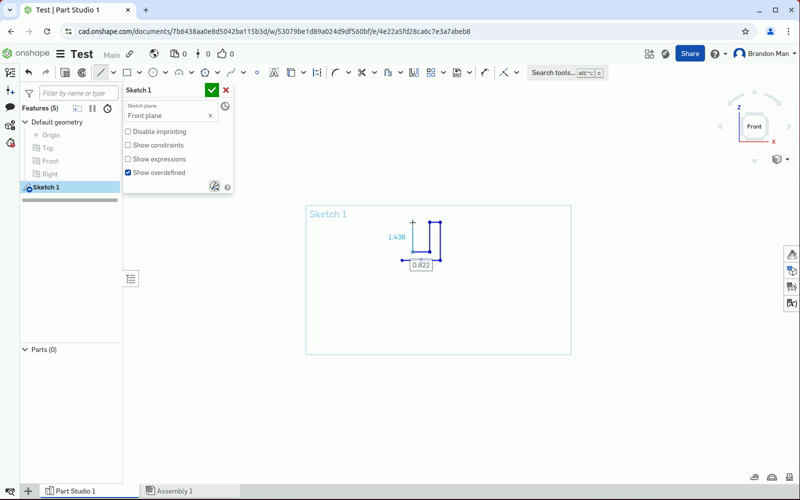
scroll(6)
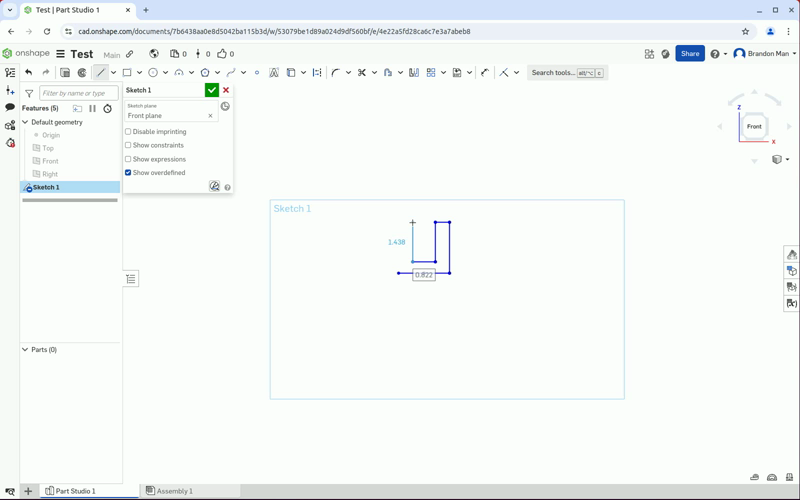
scroll(6)
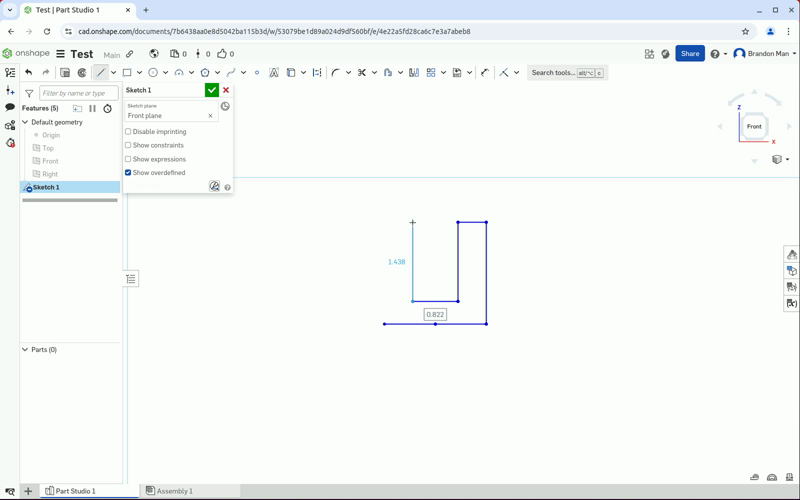
click(412, 222)
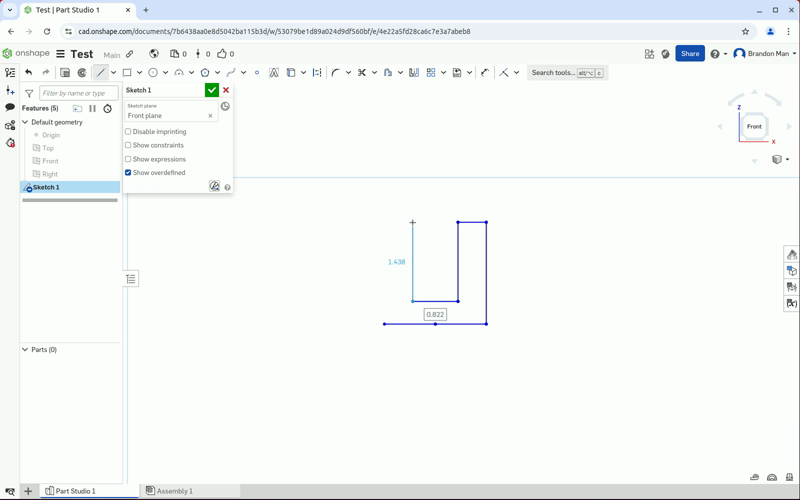
scroll(-6)
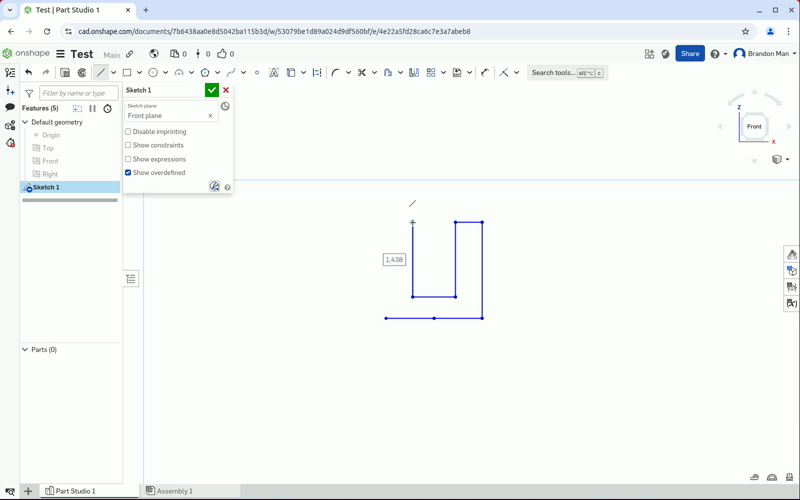
scroll(-6)
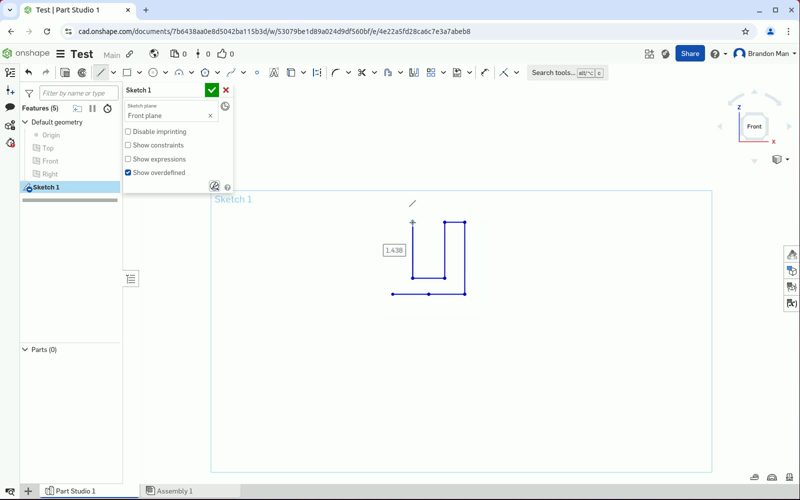
scroll(-6)
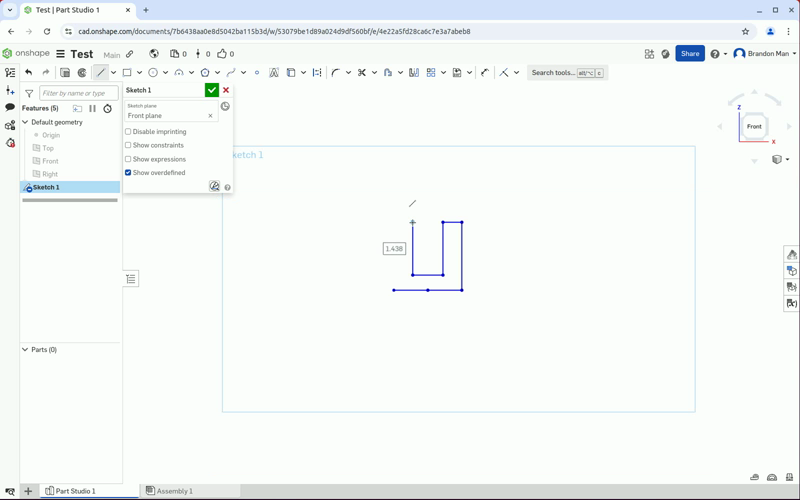
scroll(-6)
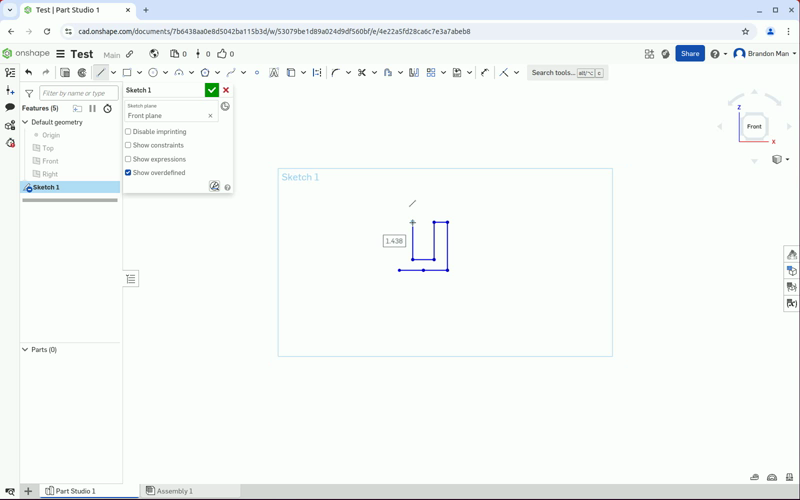
scroll(-6)
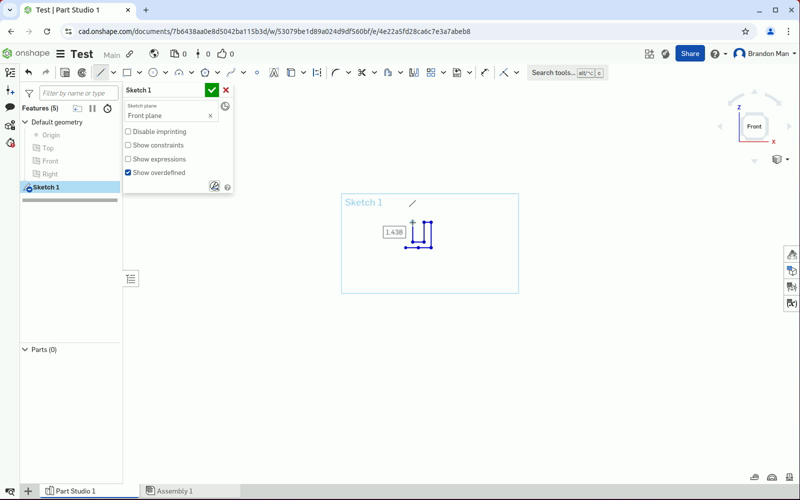
scroll(-6)
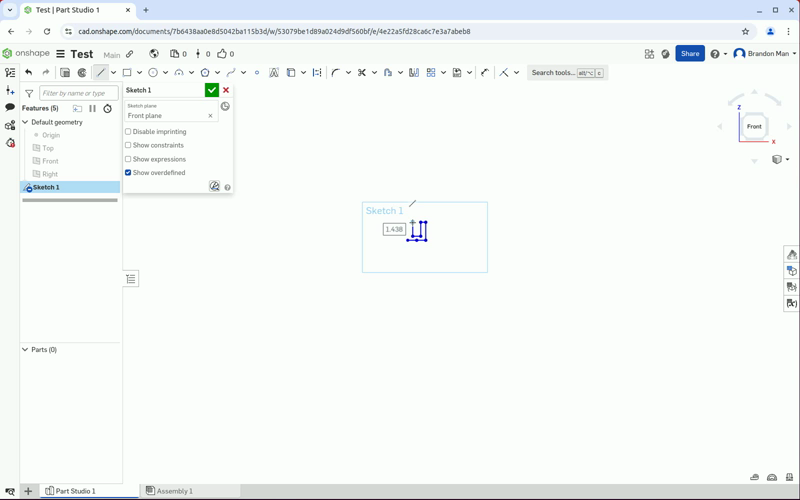
scroll(-6)
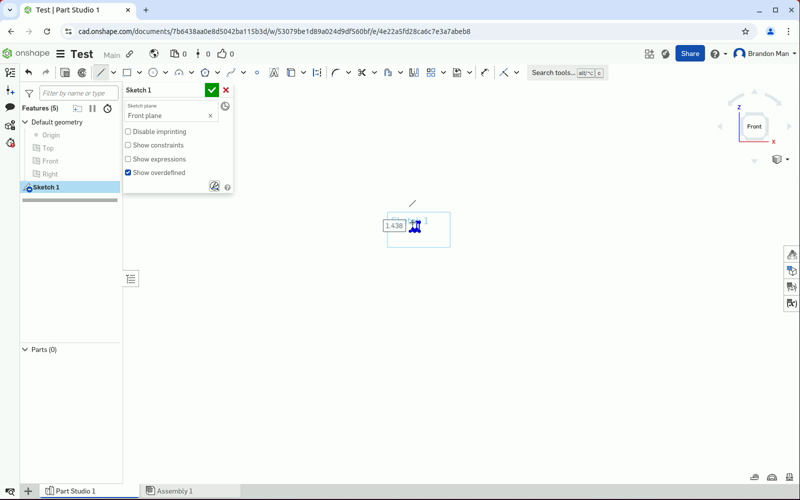
key_up(shift)
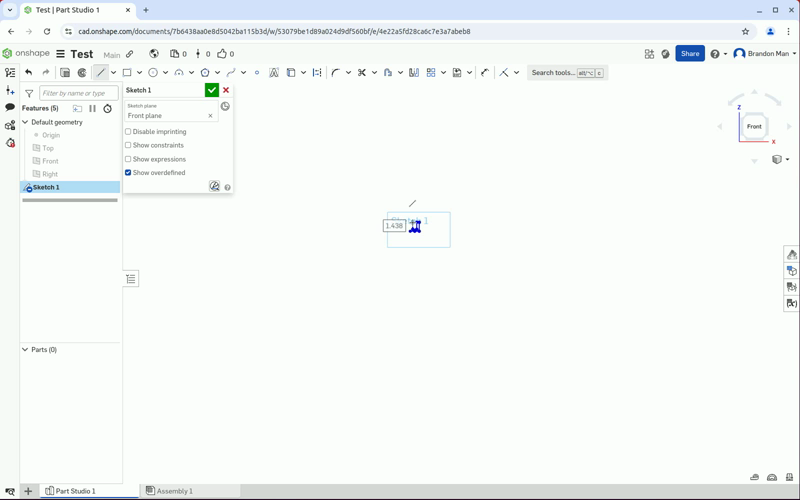
key_down(shift)
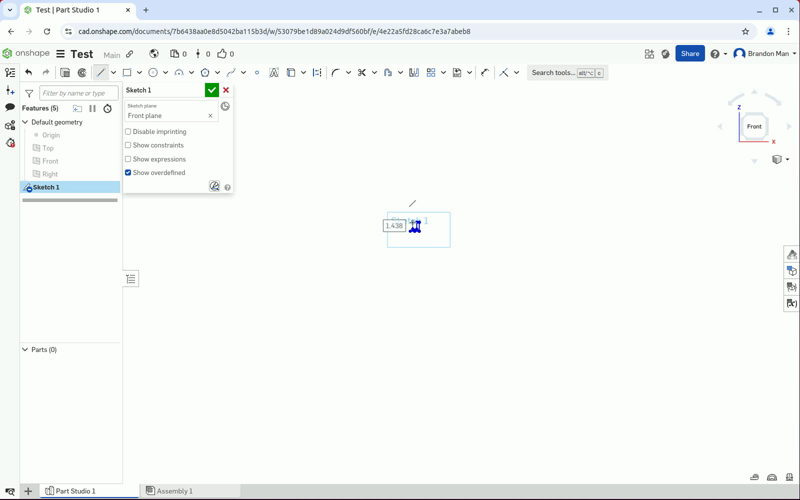
mouse_move(442, 222)
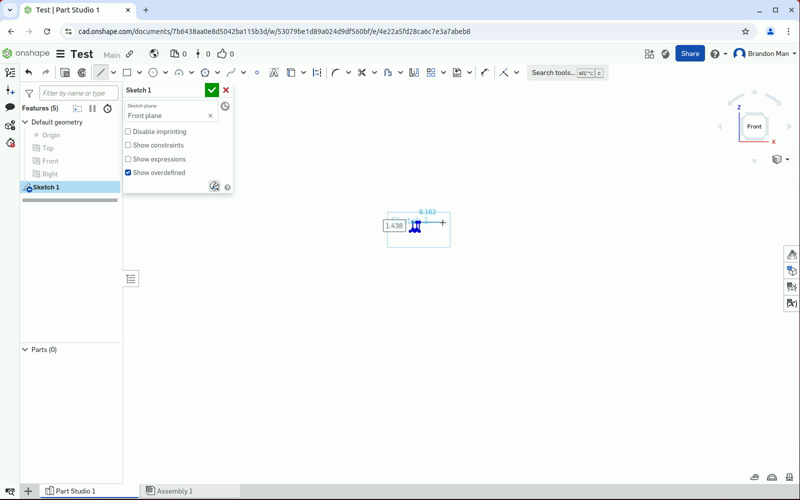
mouse_move(410, 222)
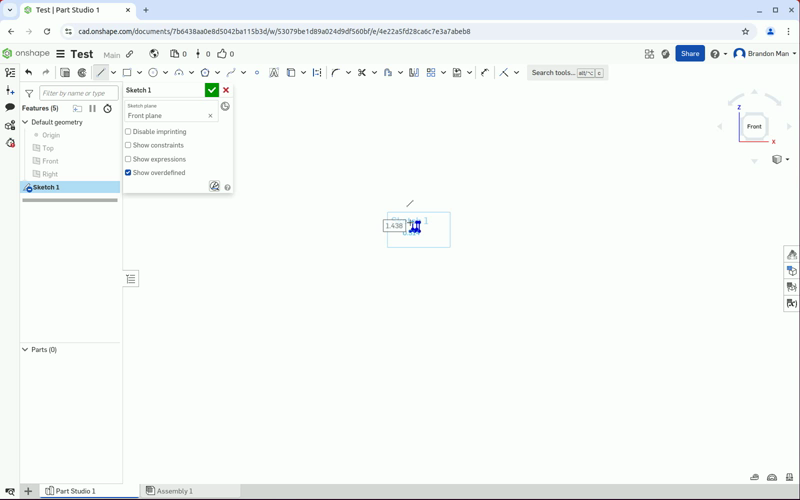
scroll(6)
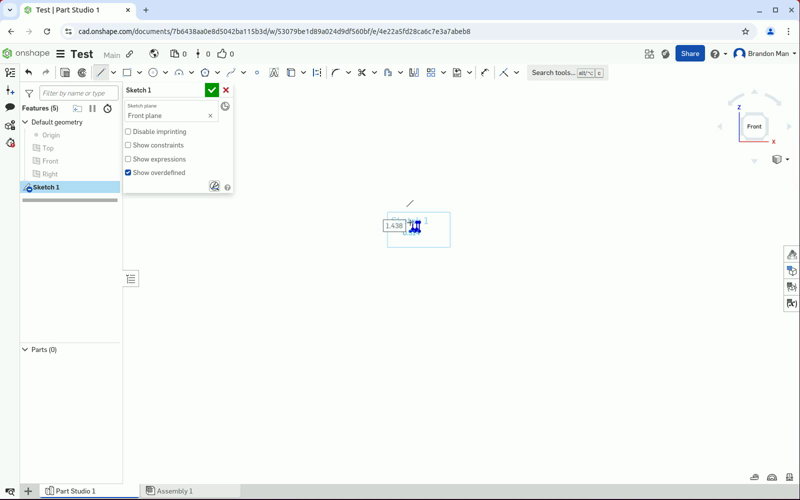
scroll(6)
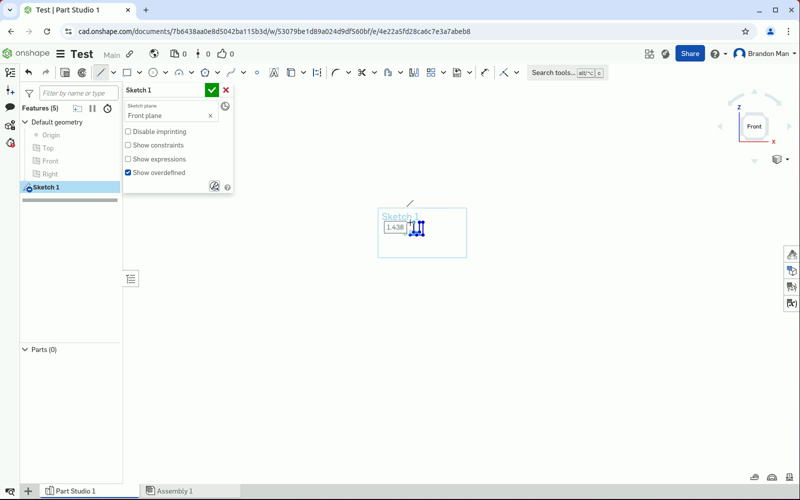
scroll(6)
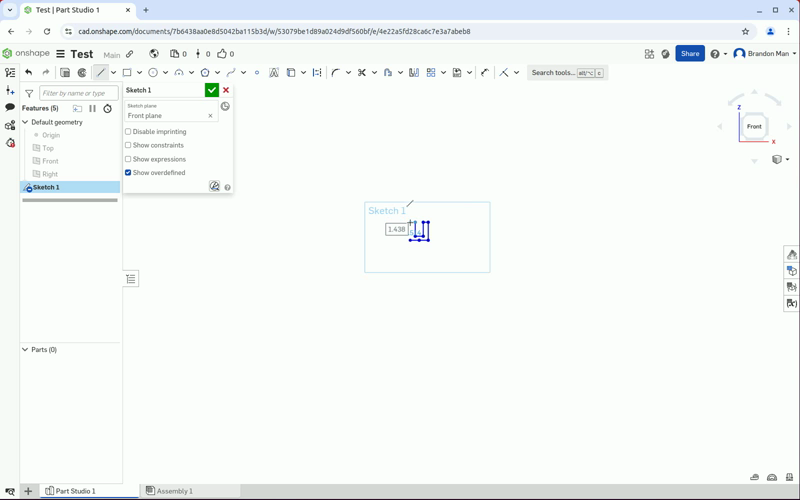
scroll(6)
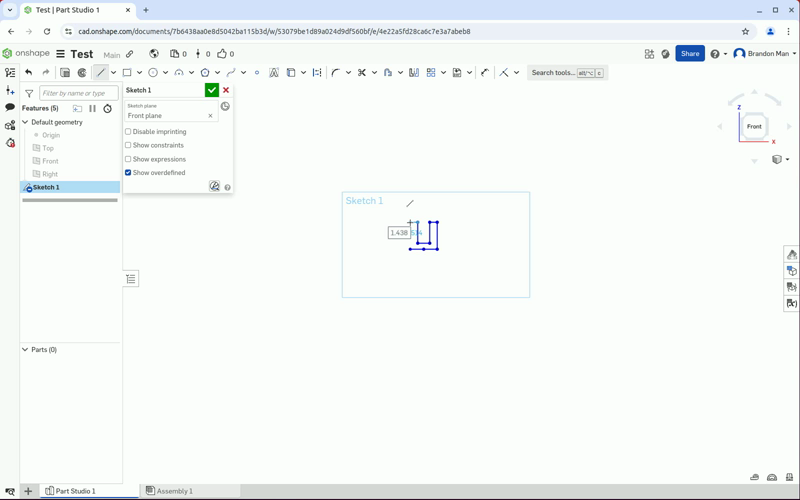
scroll(6)
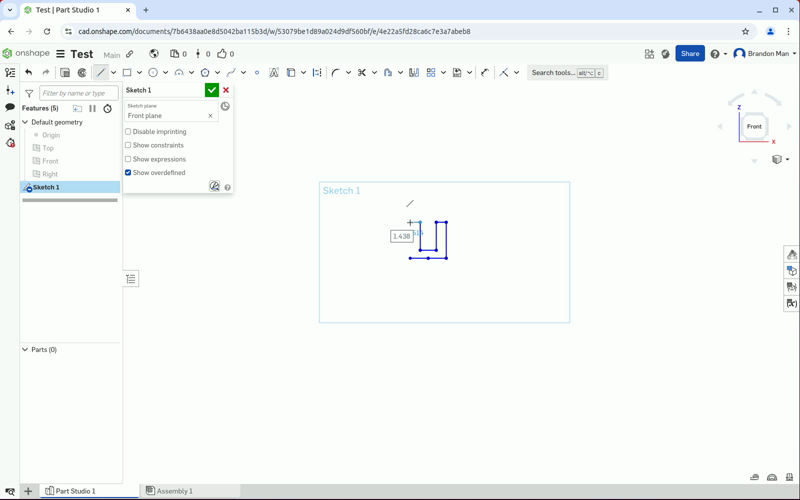
scroll(6)
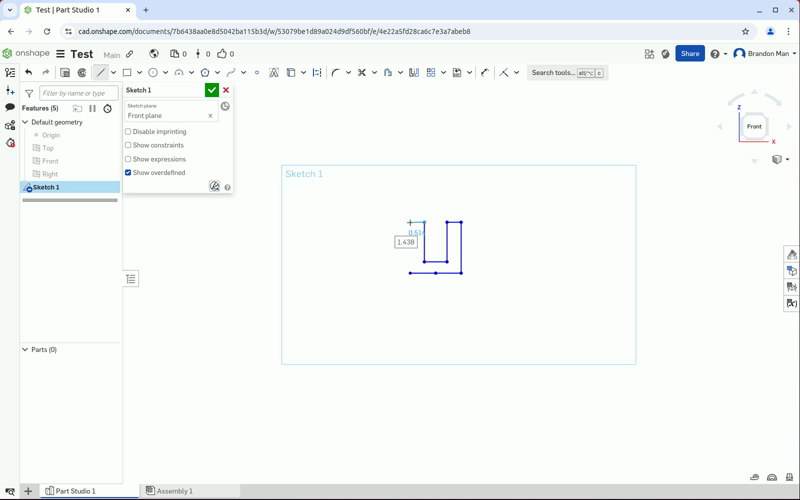
scroll(6)
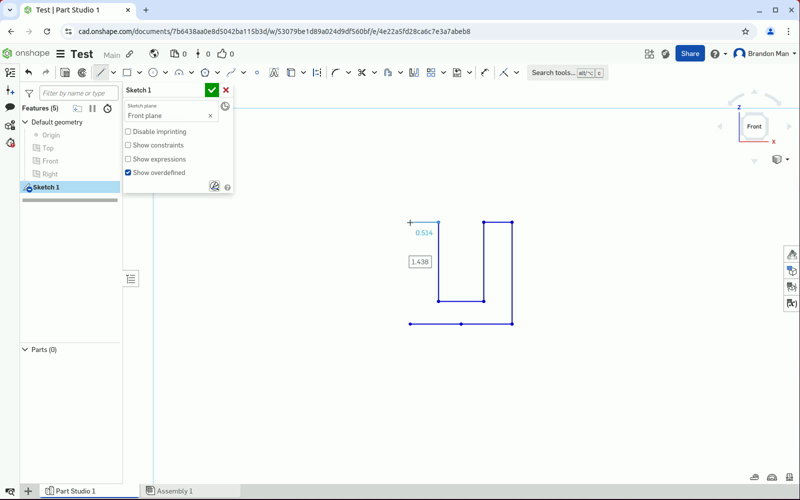
click(410, 222)
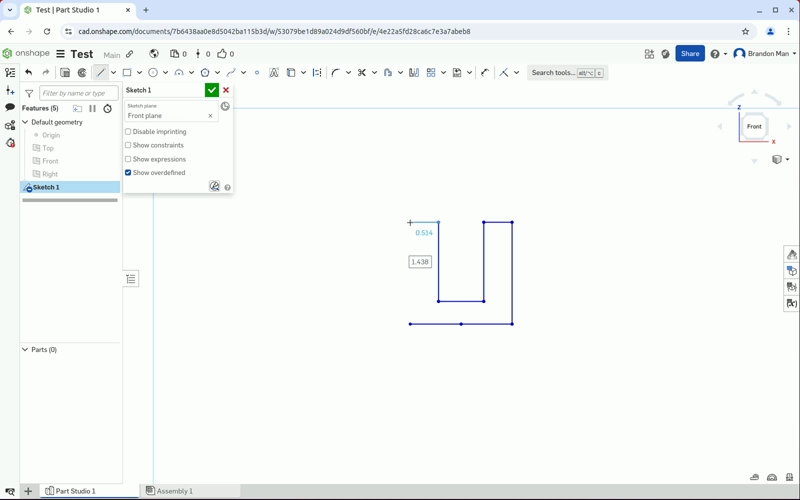
scroll(-6)
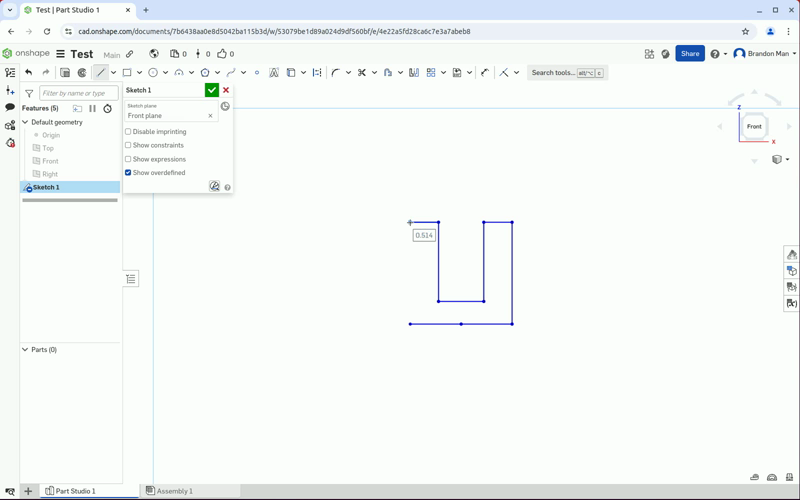
scroll(-6)
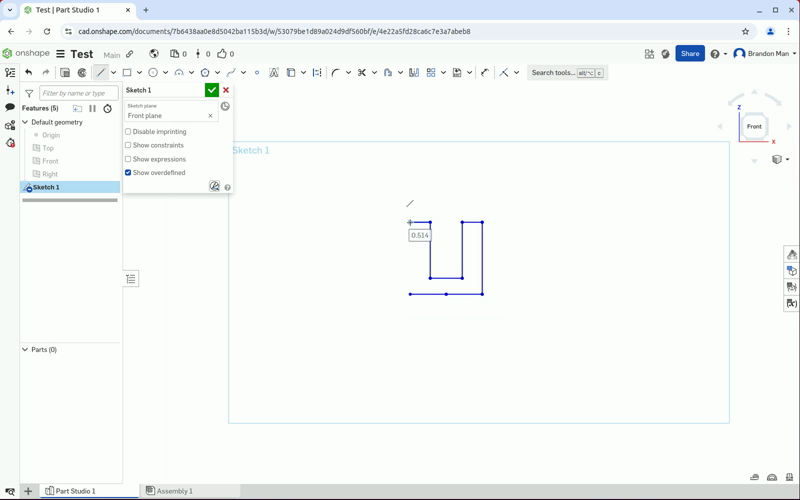
scroll(-6)
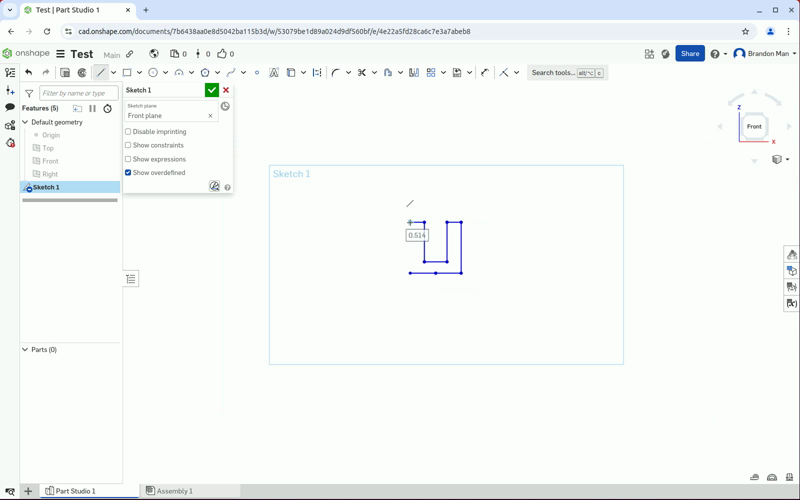
scroll(-6)
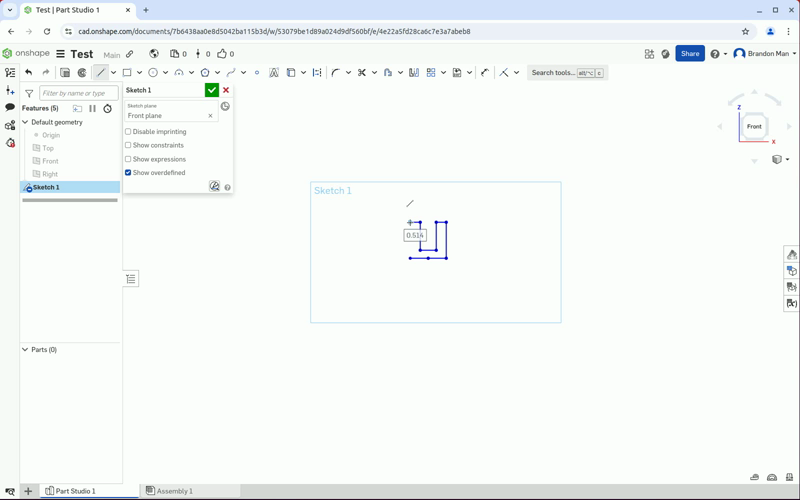
scroll(-6)
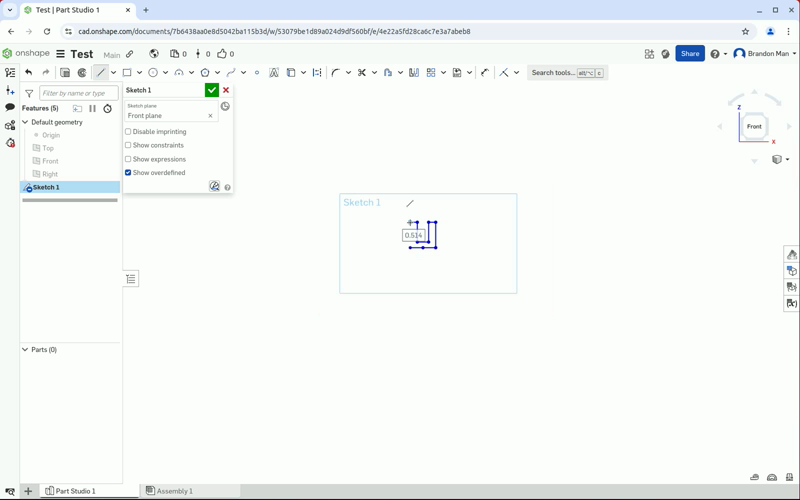
scroll(-6)
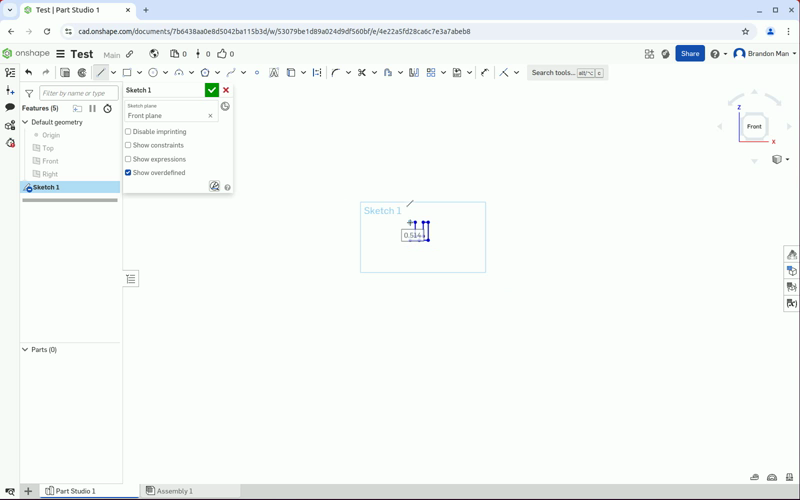
scroll(-6)
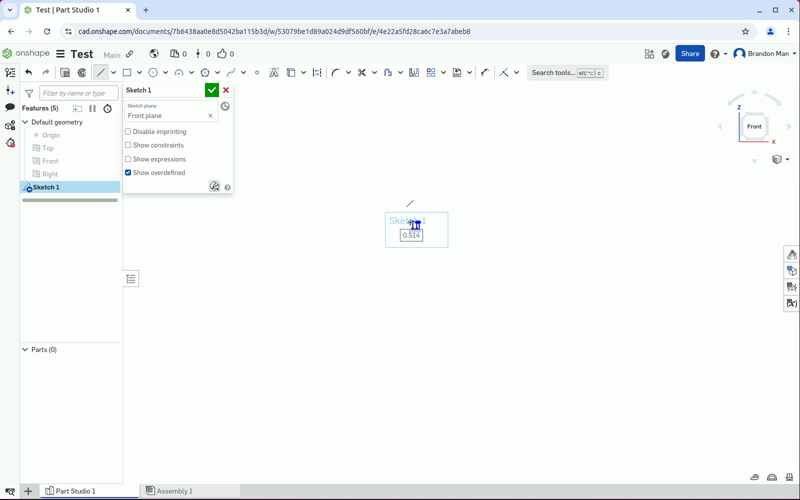
key_up(shift)
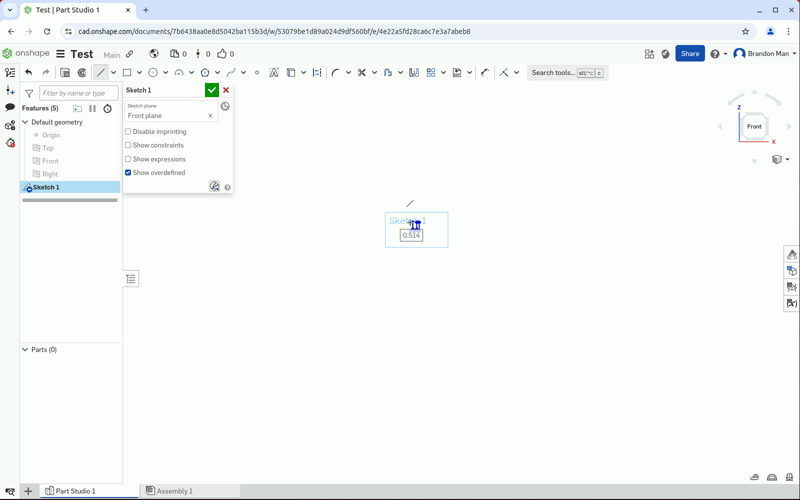
mouse_move(440, 222)
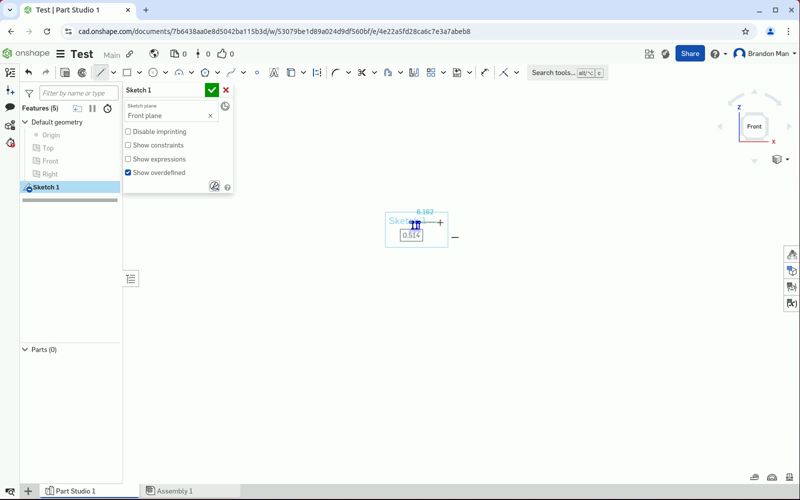
key_down(shift)
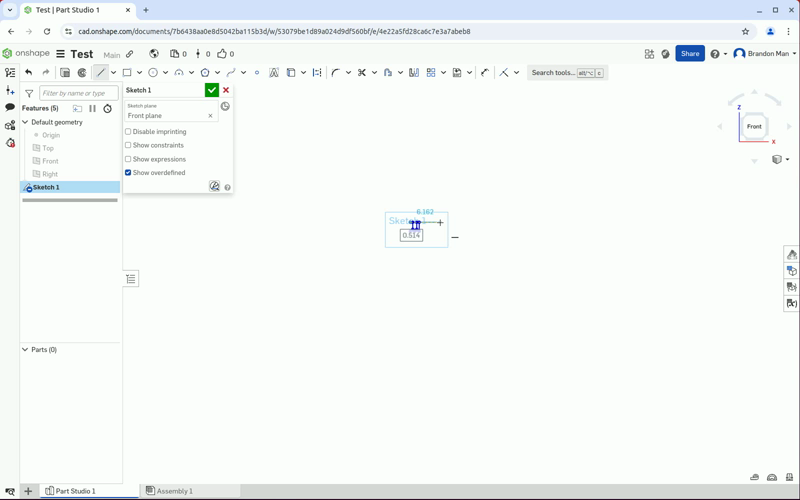
mouse_move(410, 231)
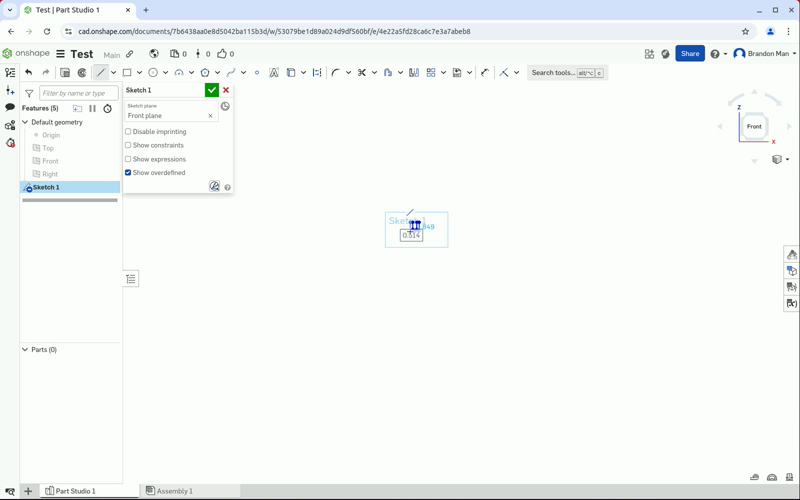
scroll(6)
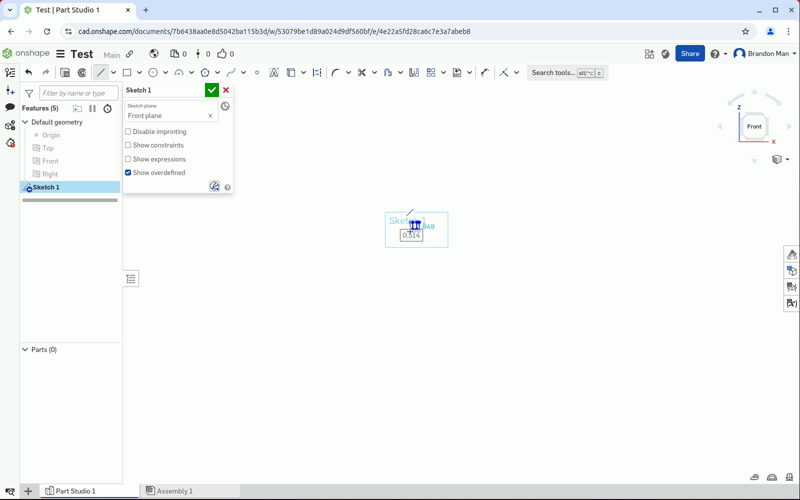
scroll(6)
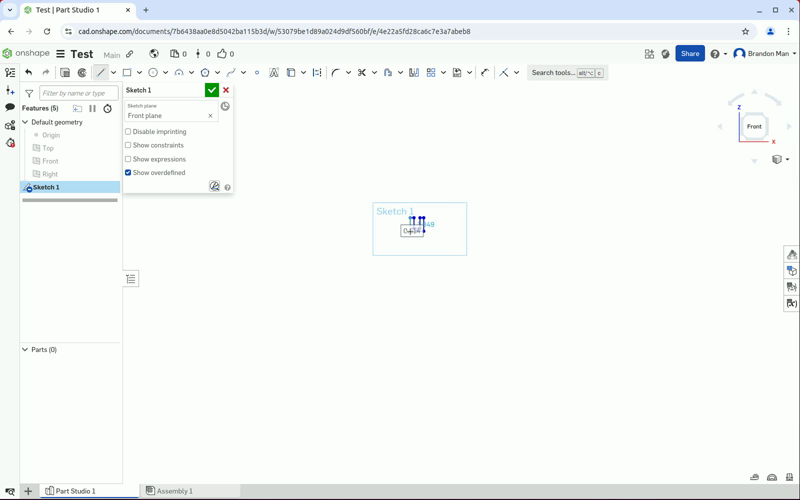
scroll(6)
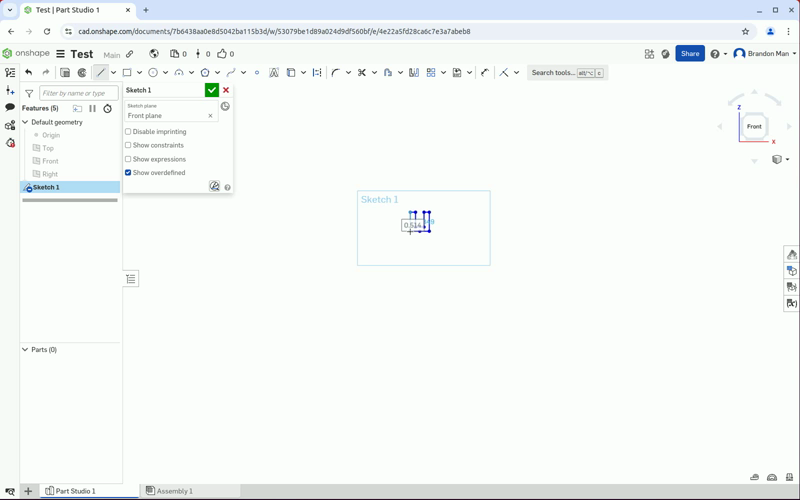
scroll(6)
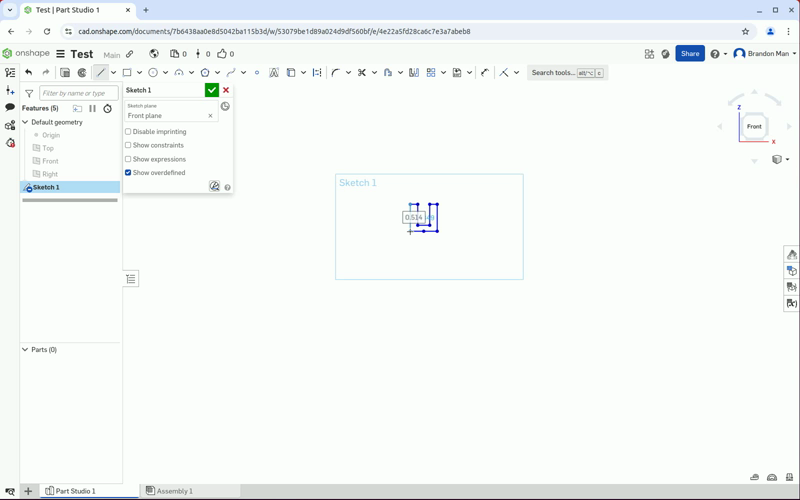
scroll(6)
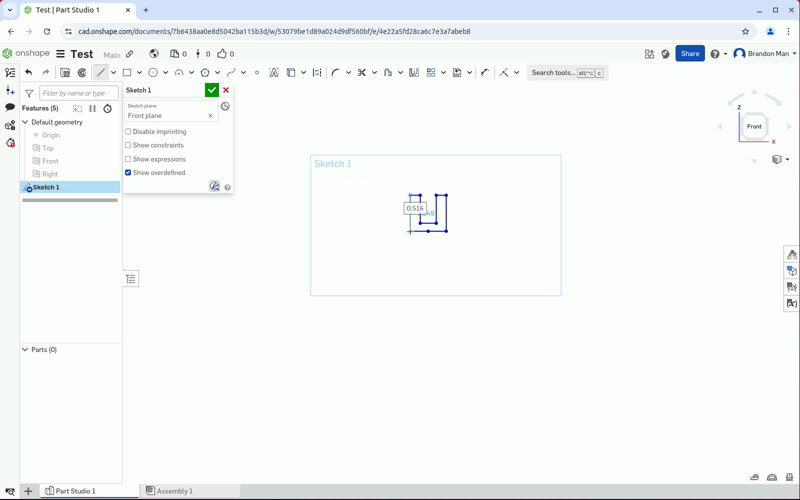
scroll(6)
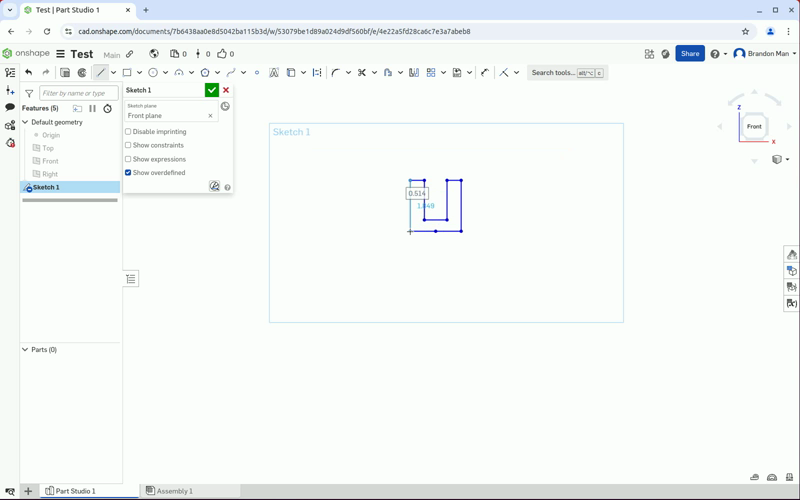
scroll(6)
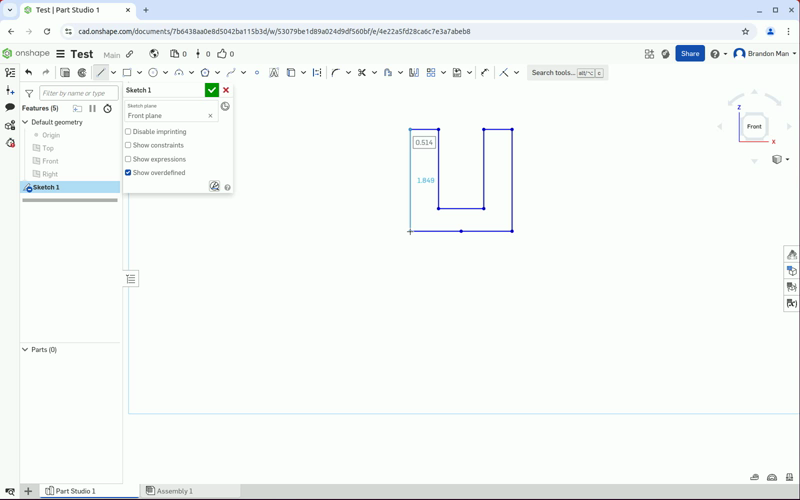
key_up(shift)
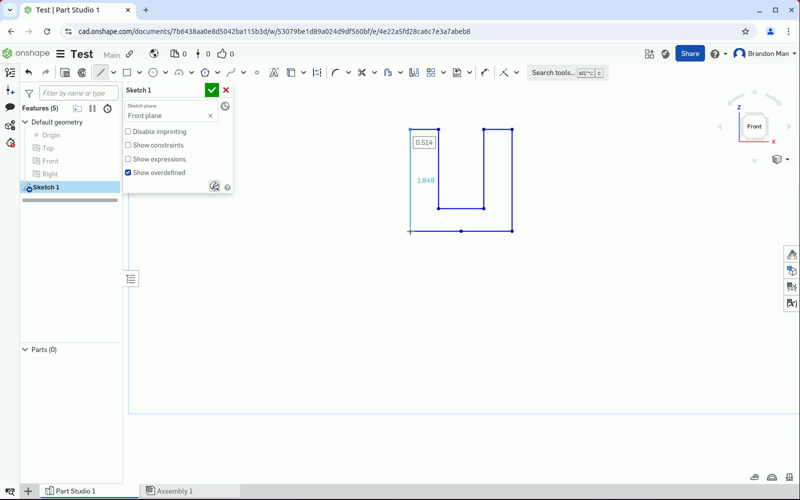
click(410, 231)
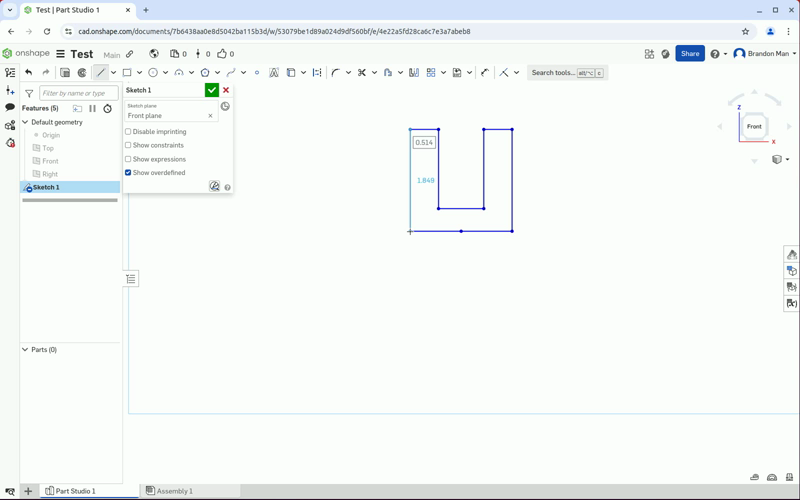
scroll(-6)
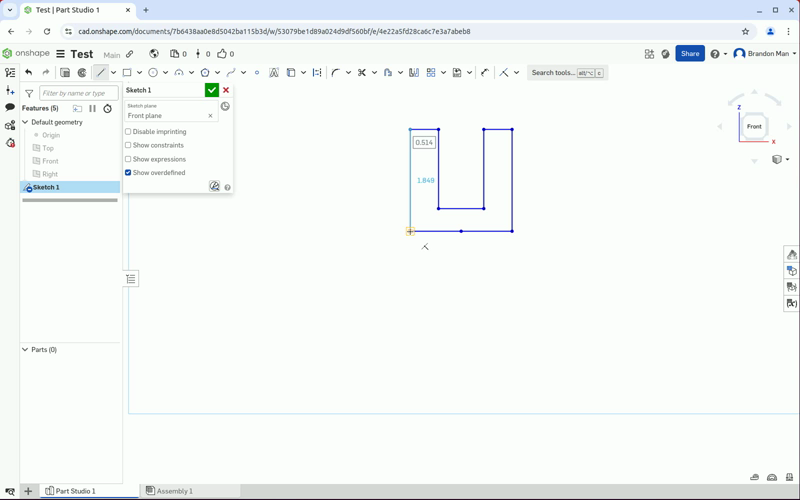
scroll(-6)
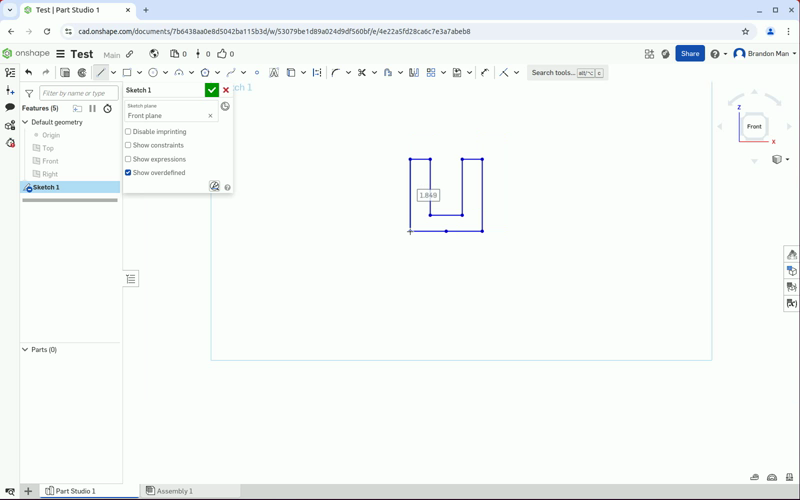
scroll(-6)
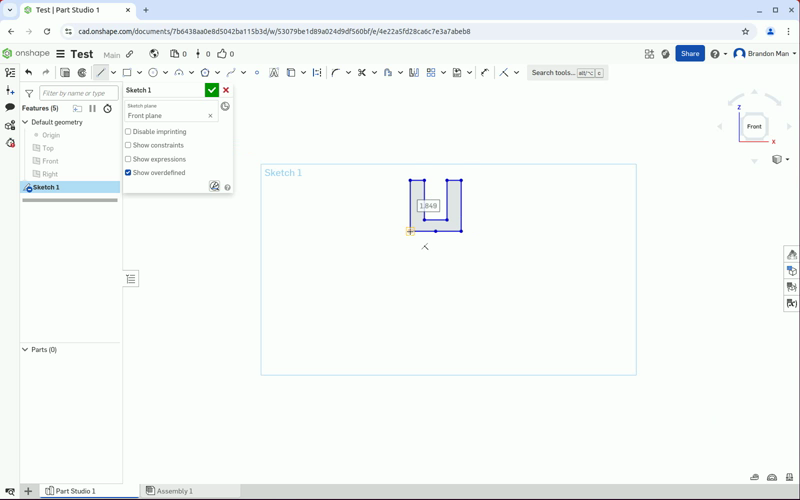
scroll(-6)
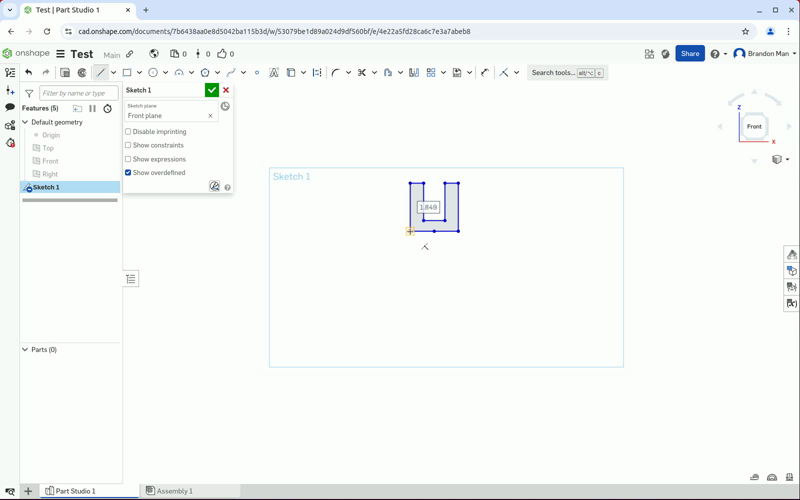
scroll(-6)
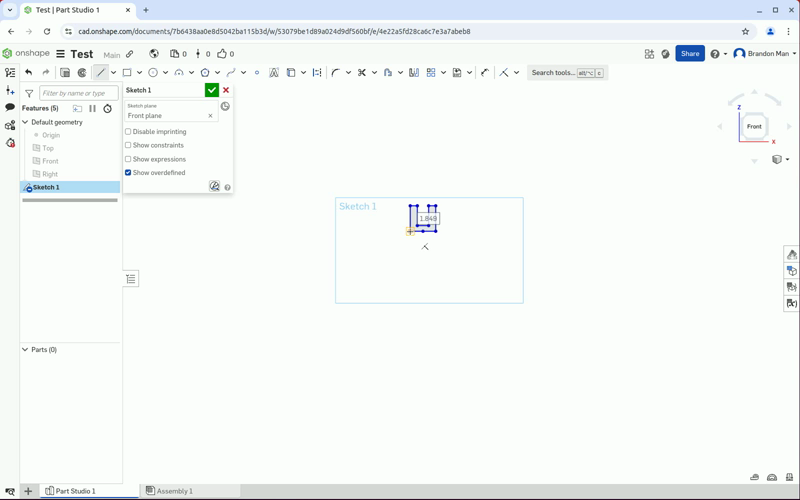
scroll(-6)
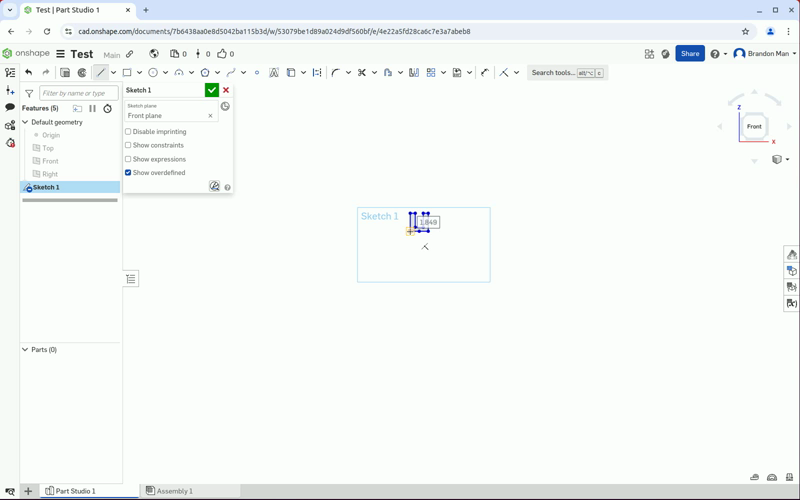
scroll(-6)
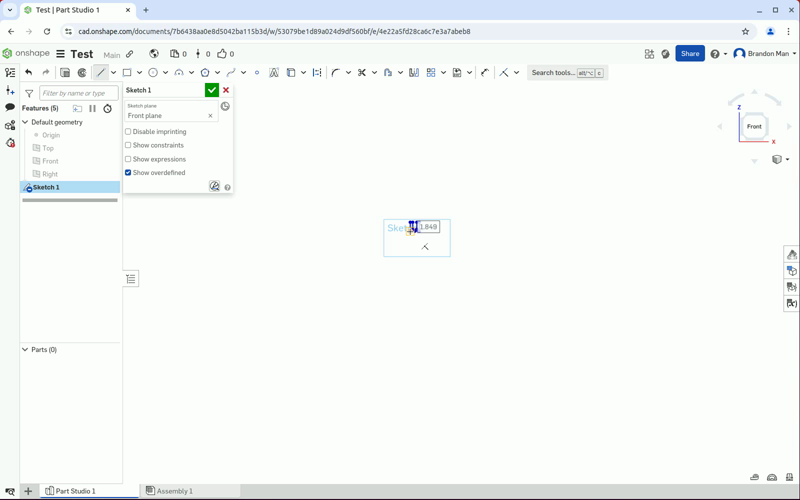
key(esc)
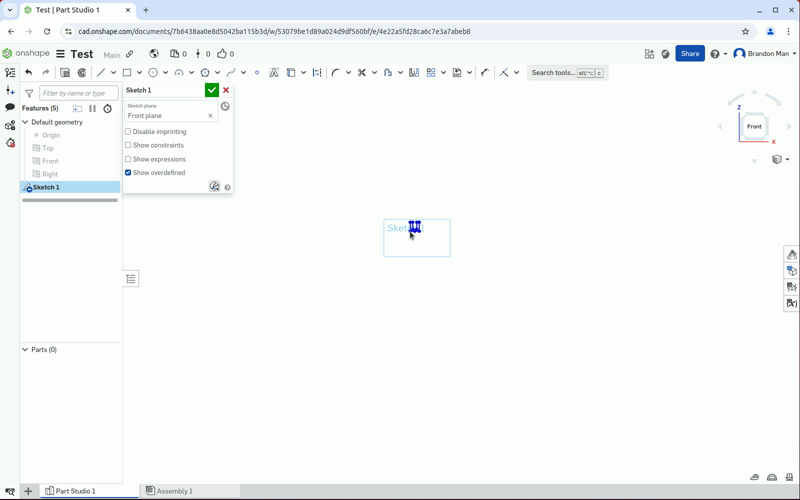
mouse_move(418, 228)
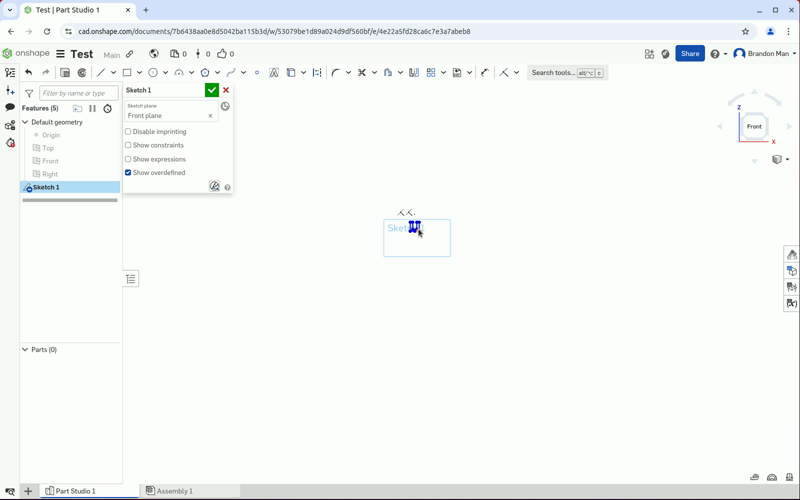
scroll(6)
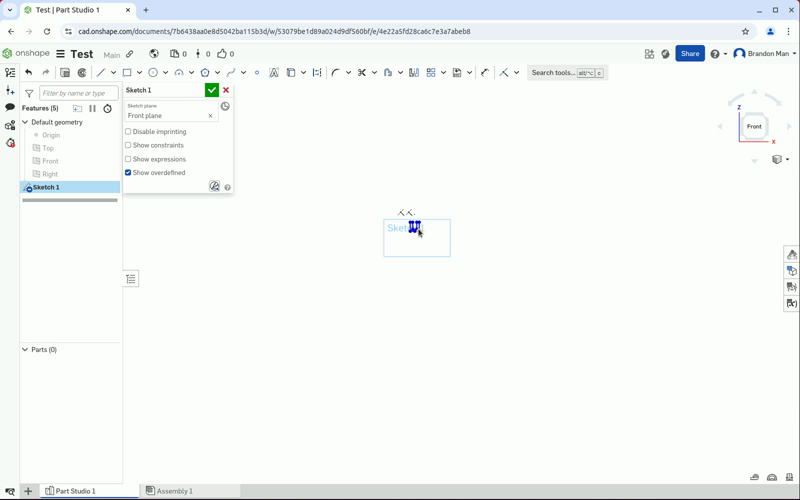
scroll(6)
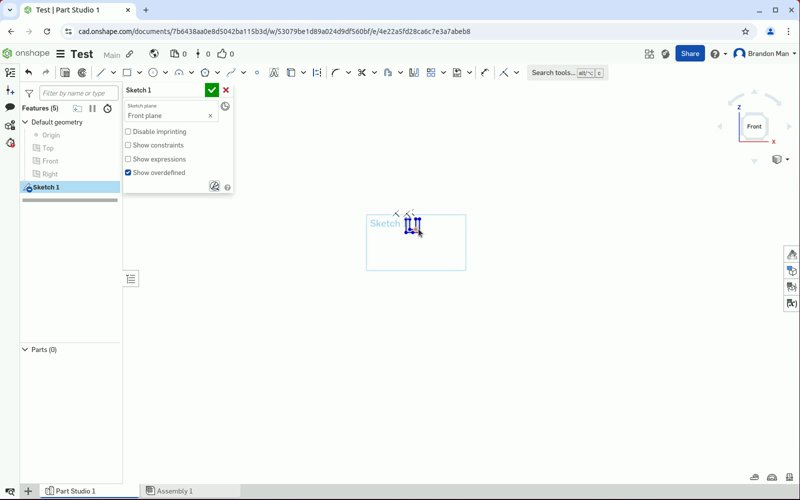
scroll(6)
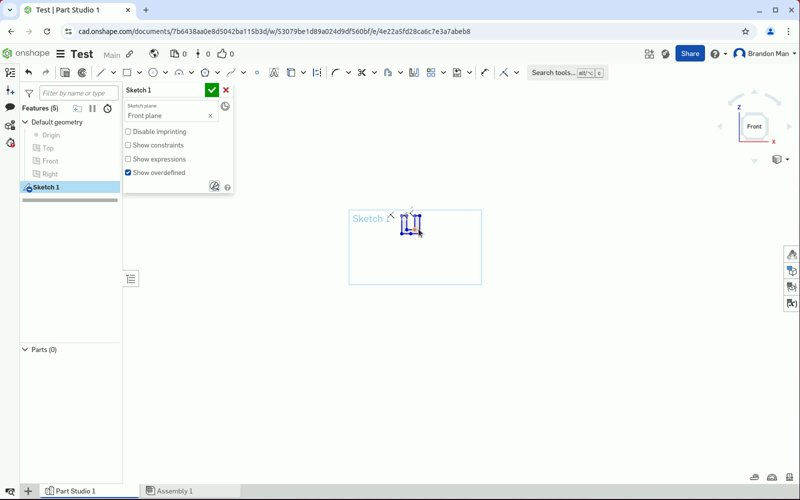
scroll(6)
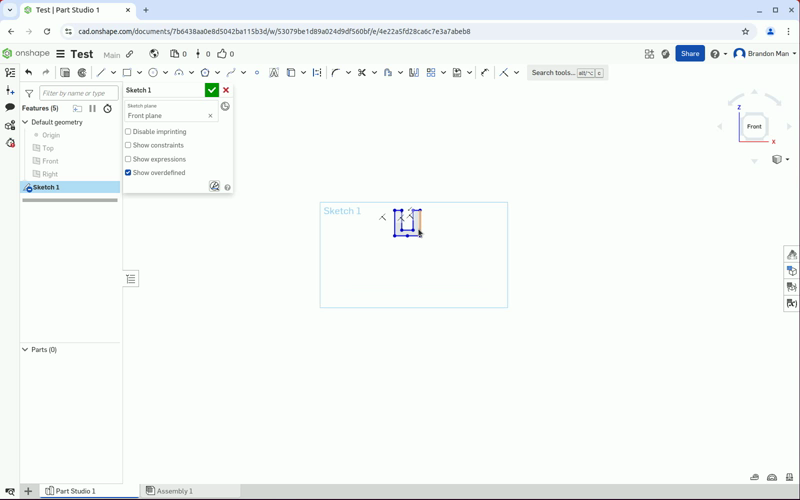
scroll(6)
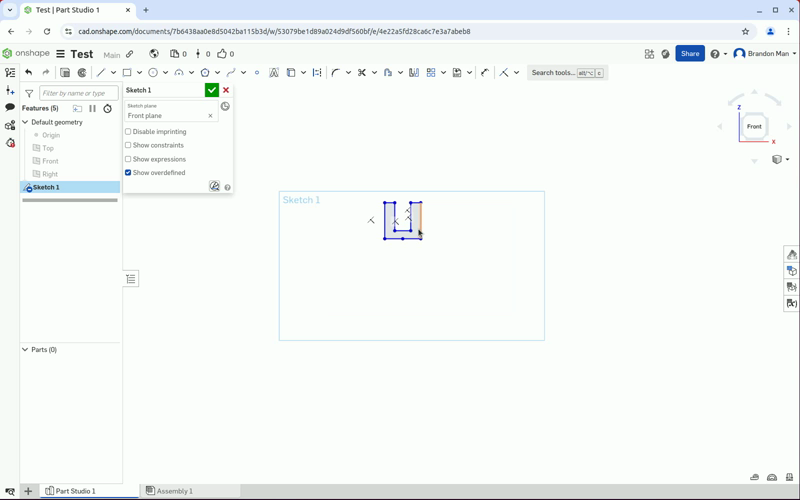
scroll(6)
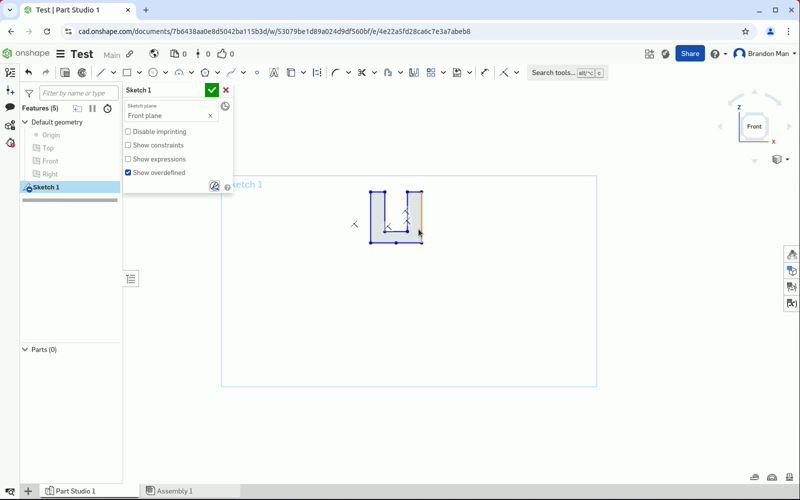
scroll(6)
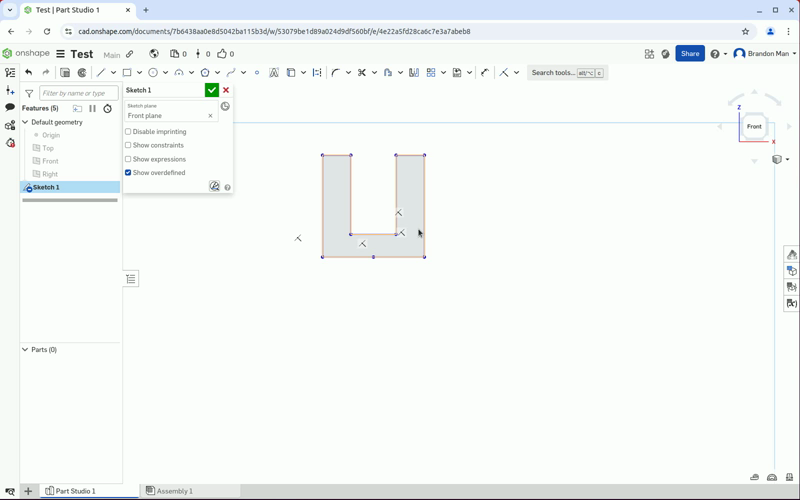
click(418, 228)
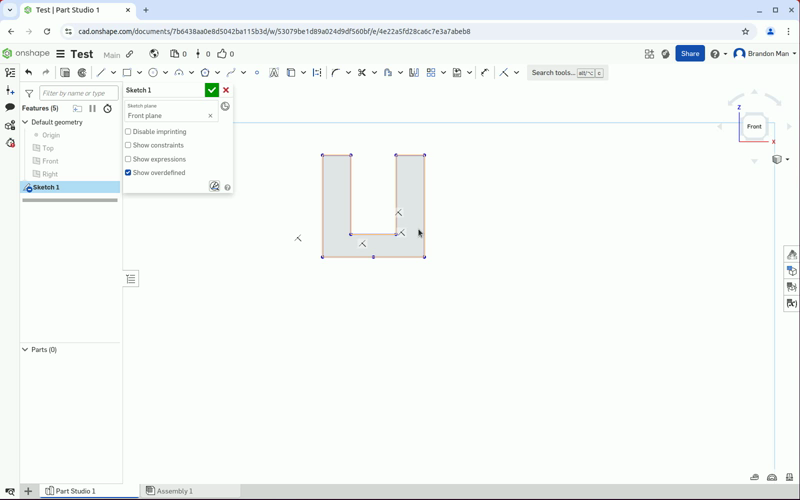
scroll(-6)
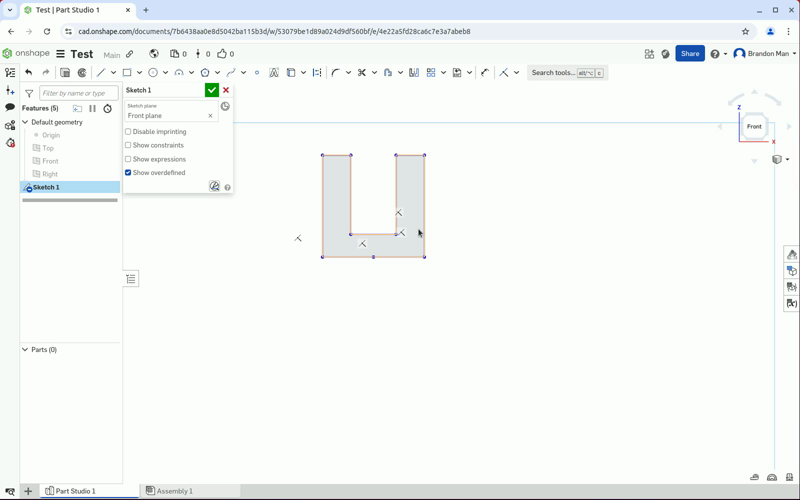
scroll(-6)
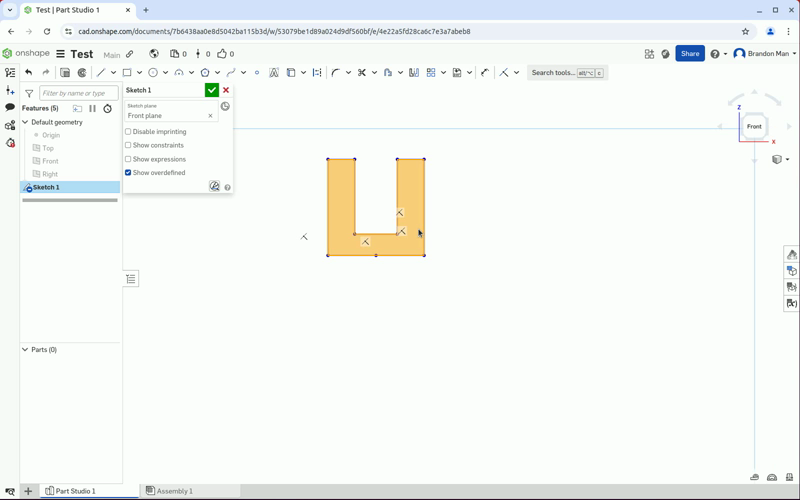
scroll(-6)
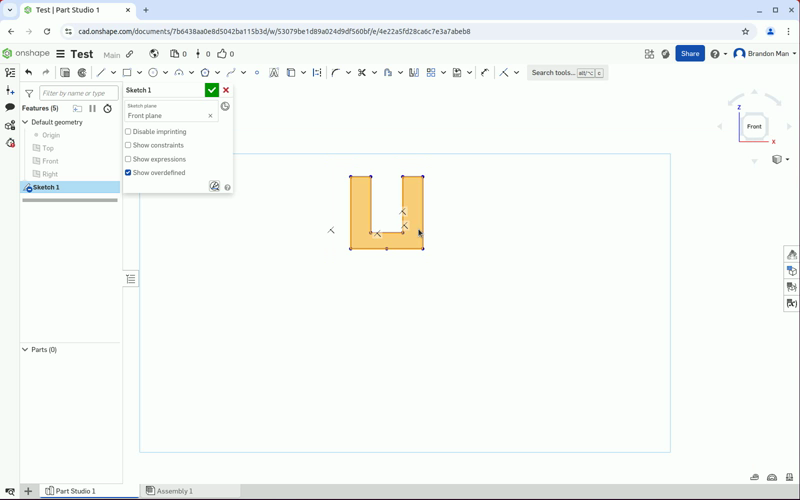
scroll(-6)
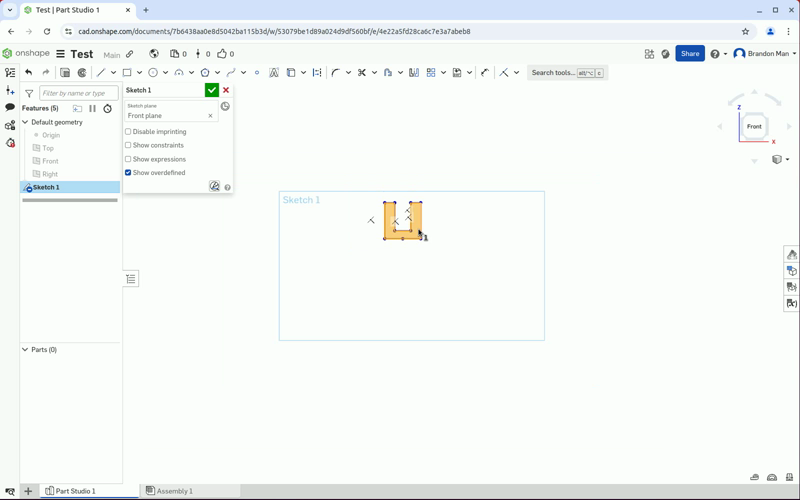
scroll(-6)
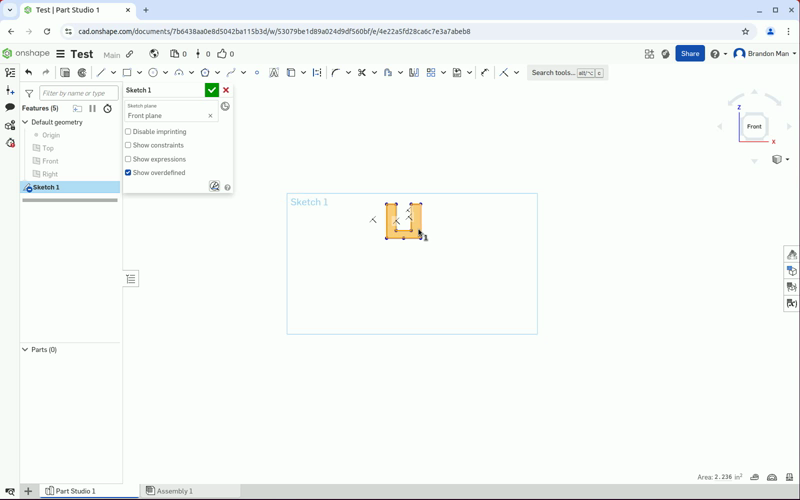
scroll(-6)
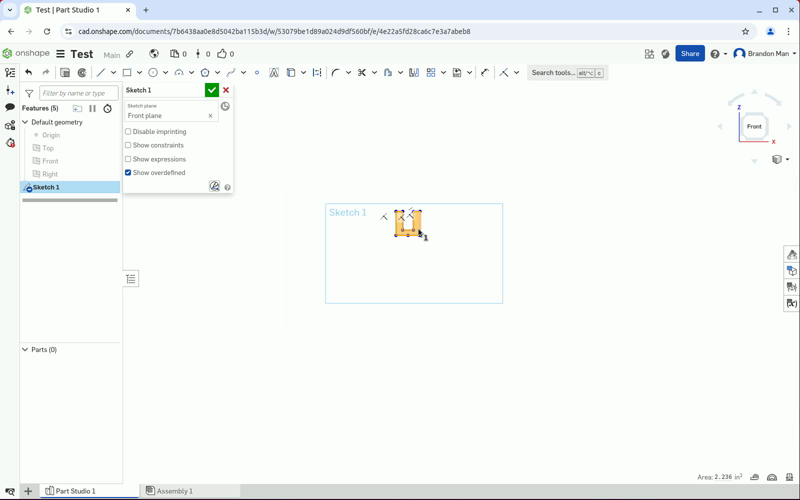
scroll(-6)
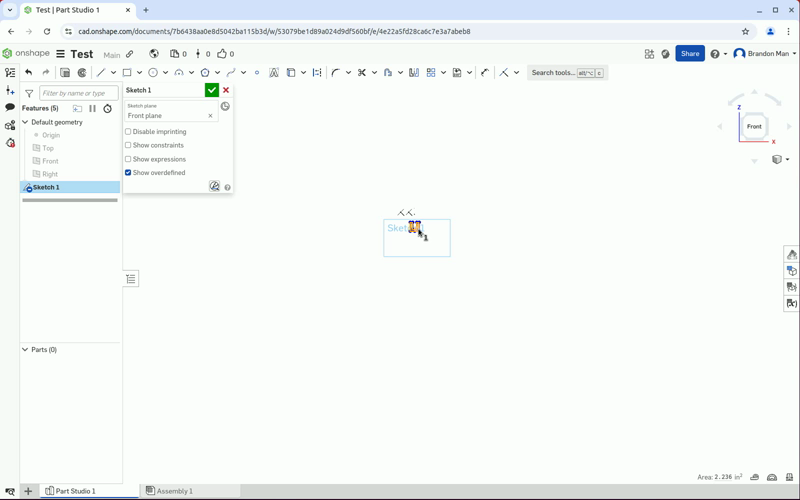
mouse_move(73, 352)
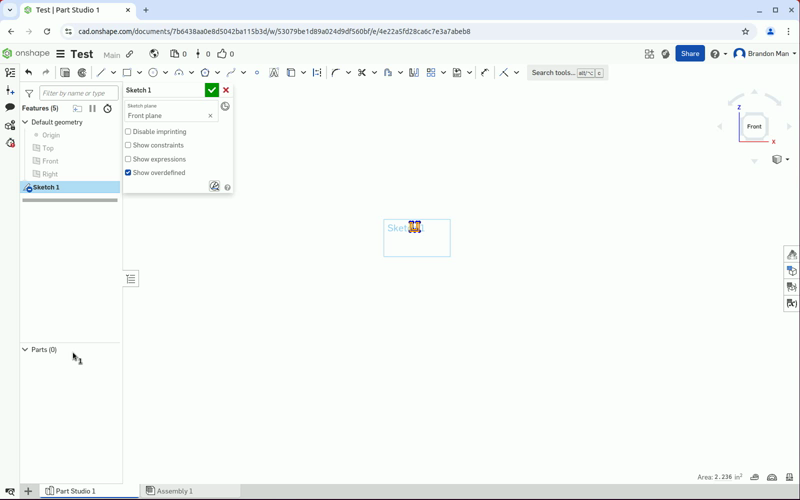
key(shift+y)
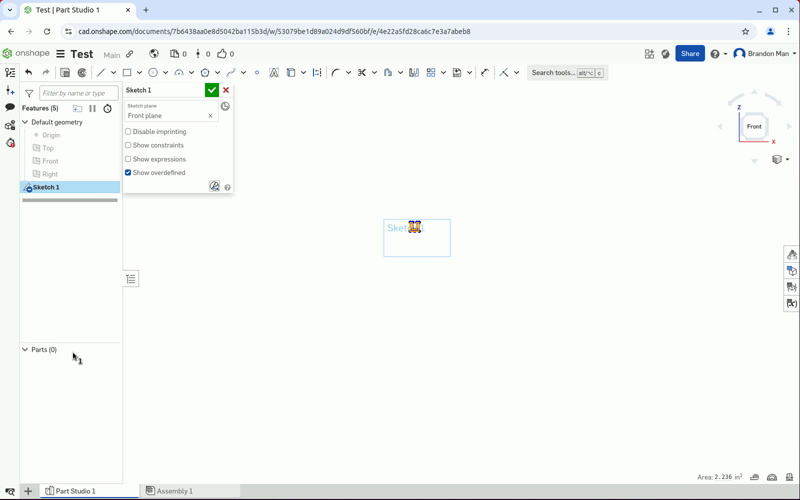
key(shift+e)
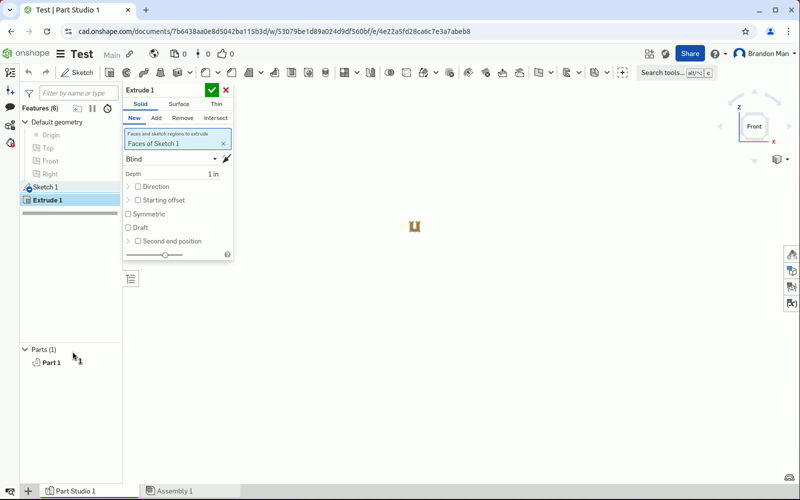
mouse_move(143, 106)
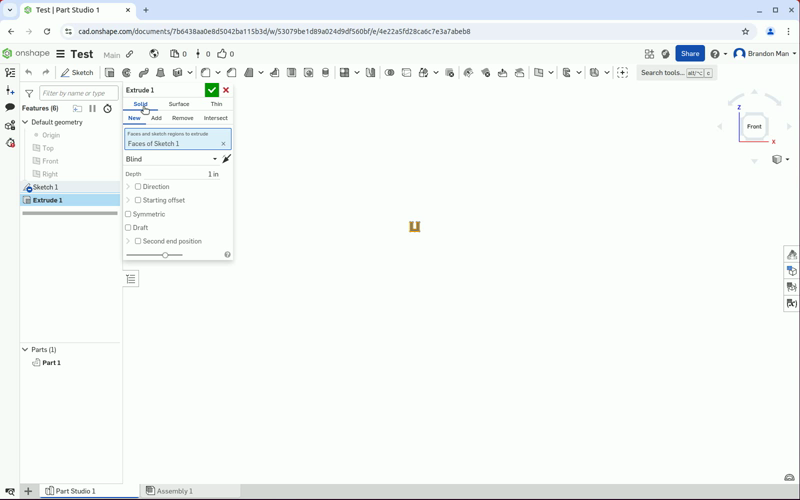
click(143, 106)
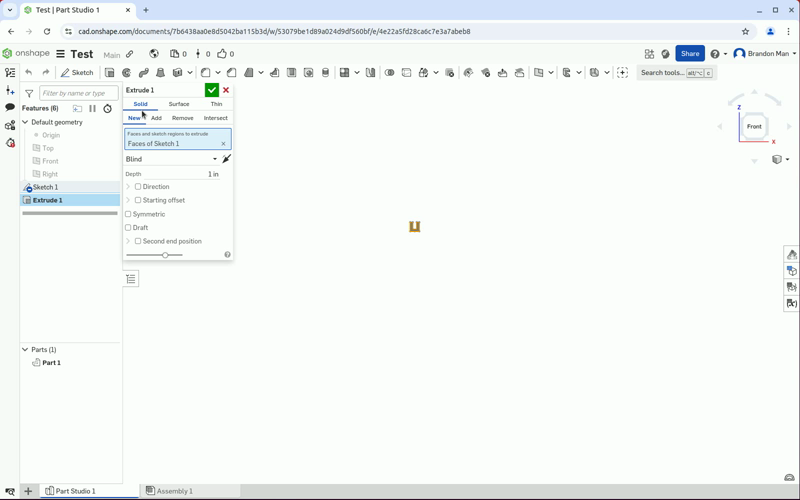
mouse_move(137, 120)
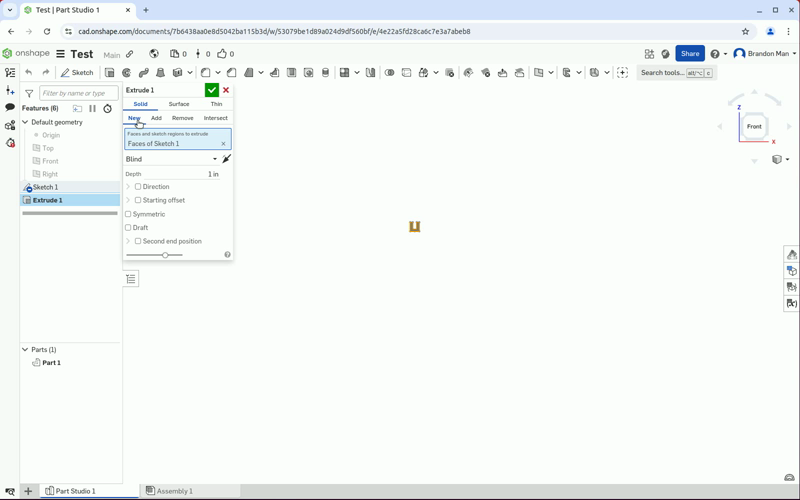
click(137, 120)
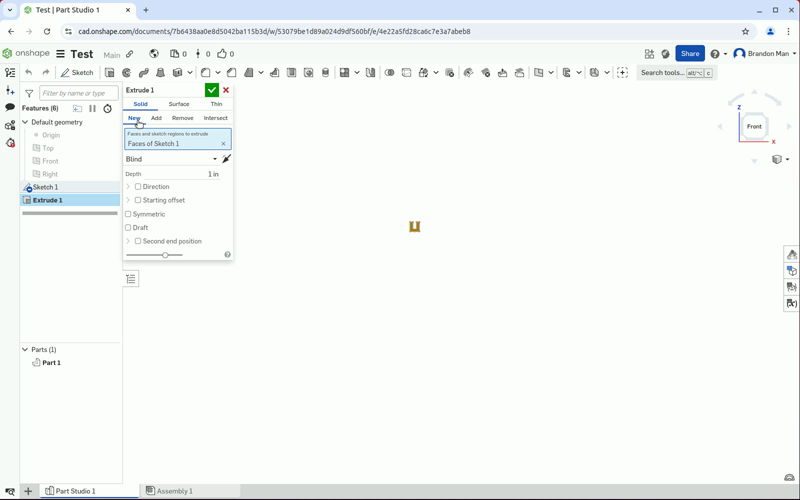
key(tab, 4)
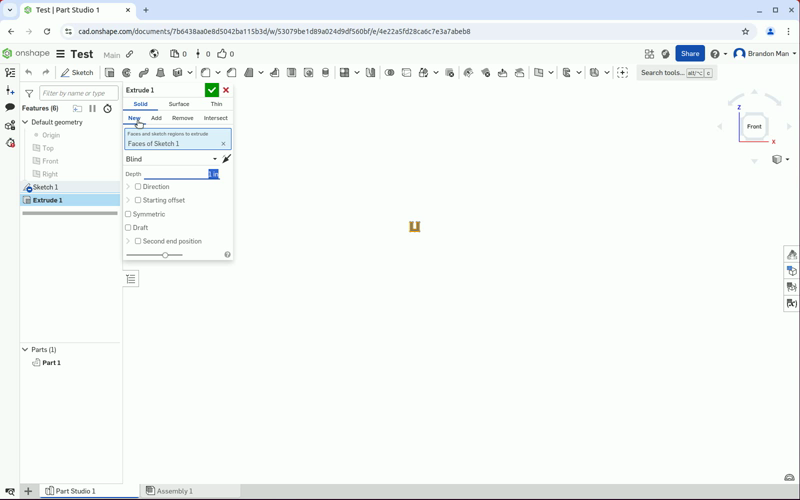
text(23.108)
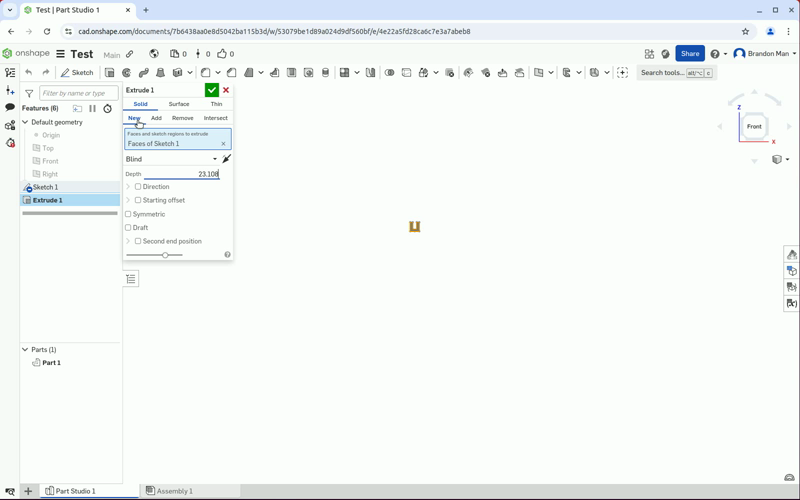
key(enter)
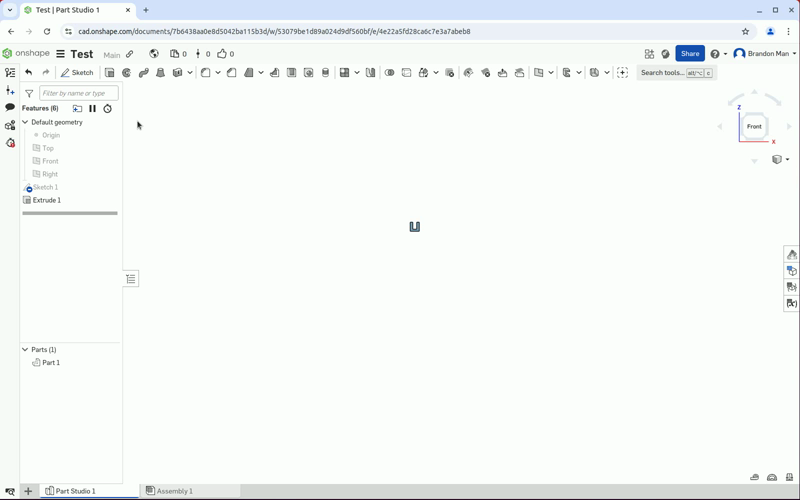
key(shift+h)
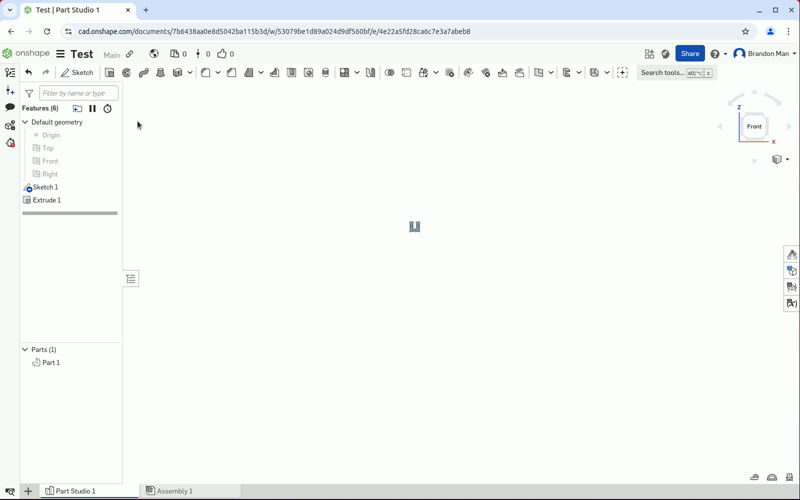
key(shift+h)
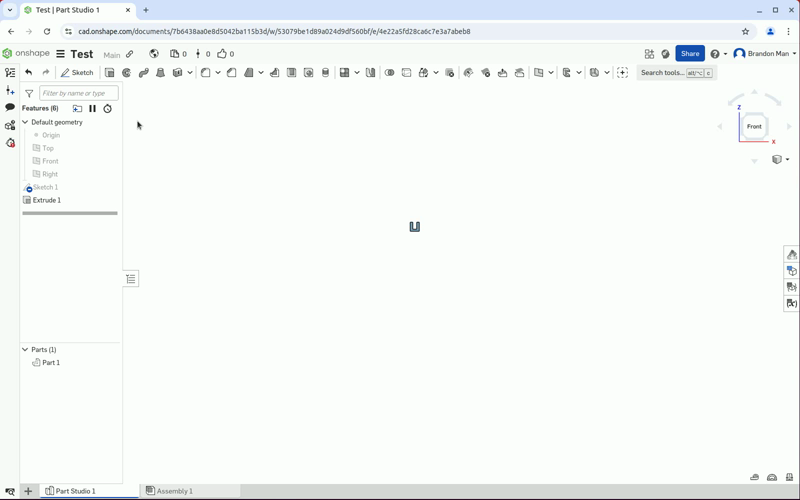
mouse_move(73, 189)
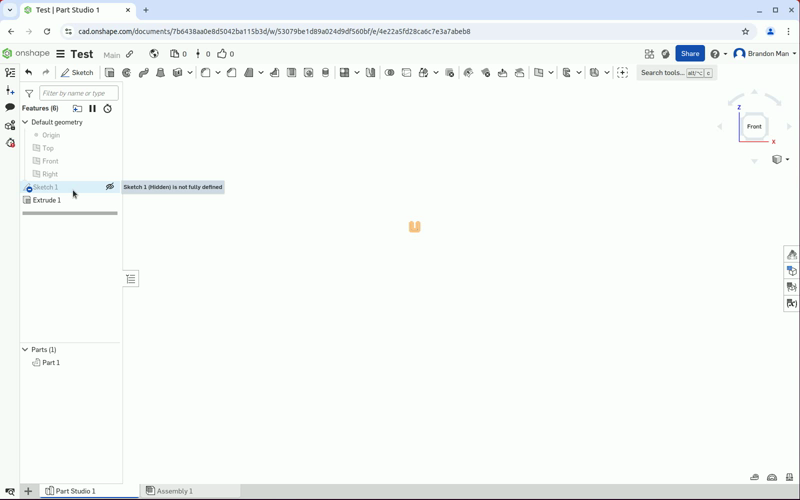
click(73, 189)
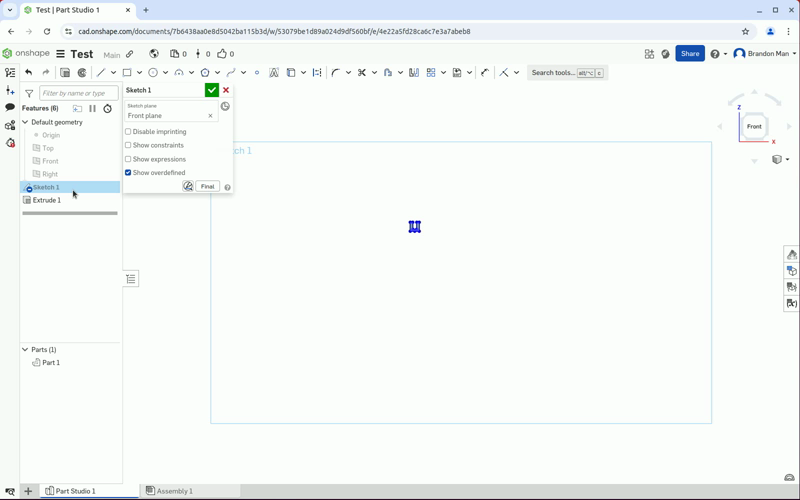
mouse_move(229, 92)
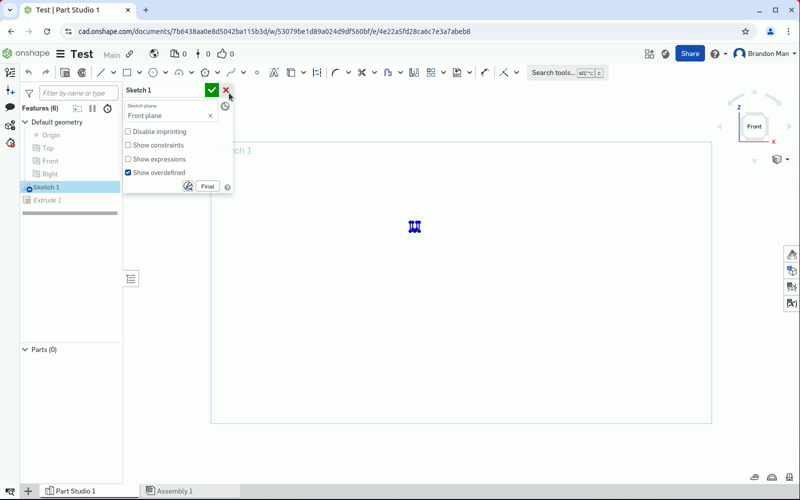
click(229, 92)
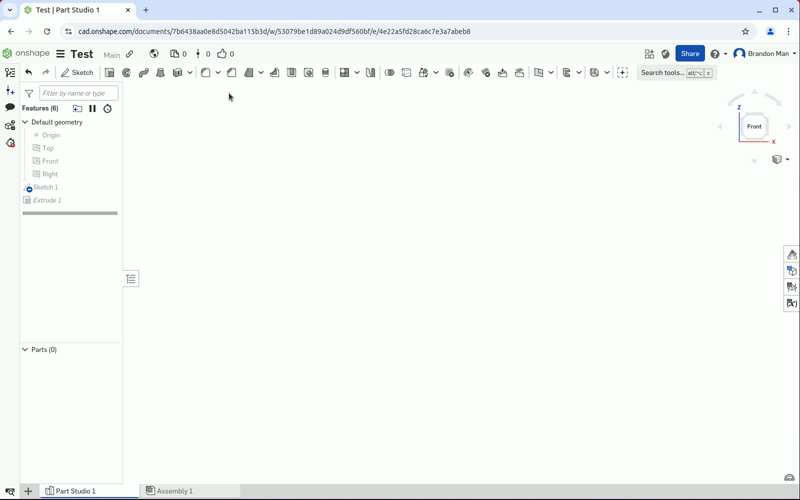
mouse_move(73, 352)
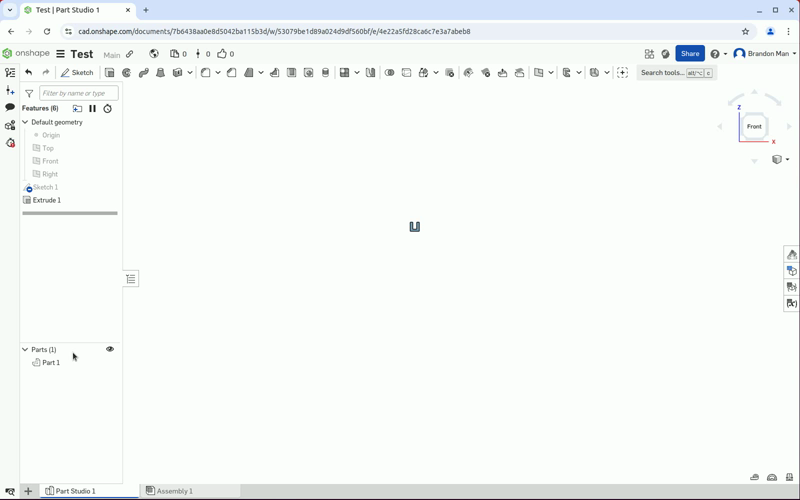
key(y)
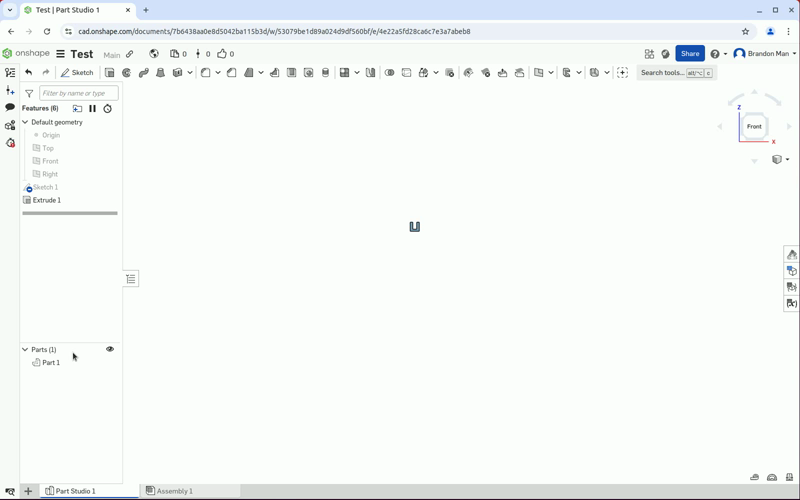
key(shift+p)
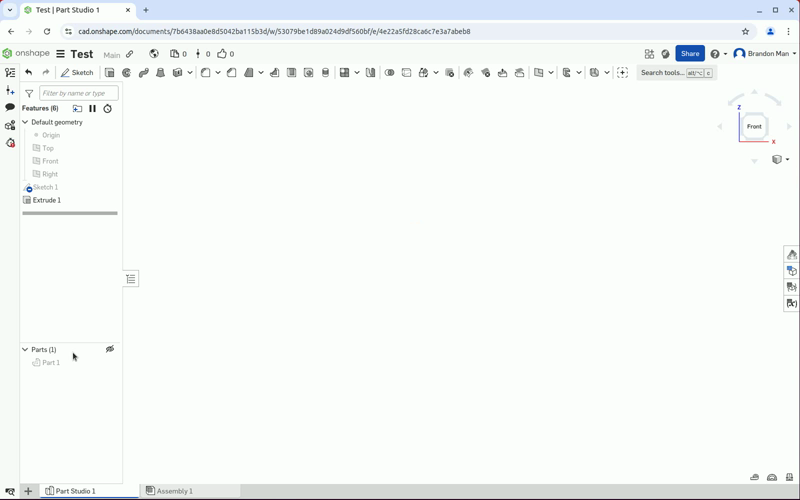
key(space)
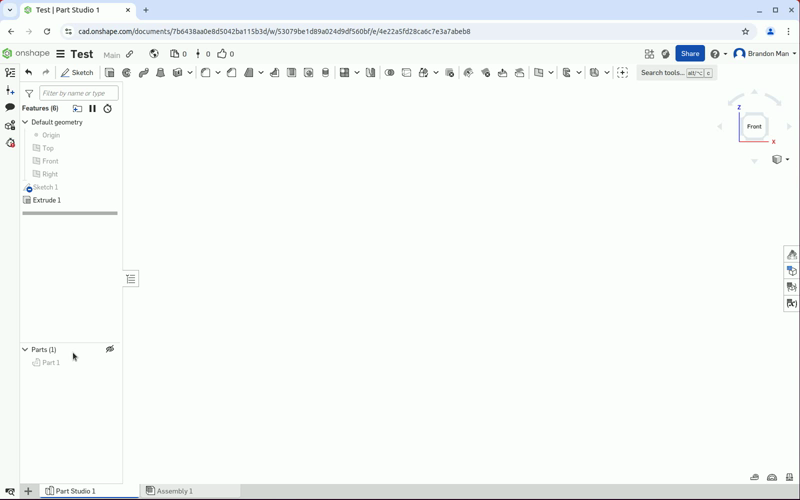
key_down(shift)
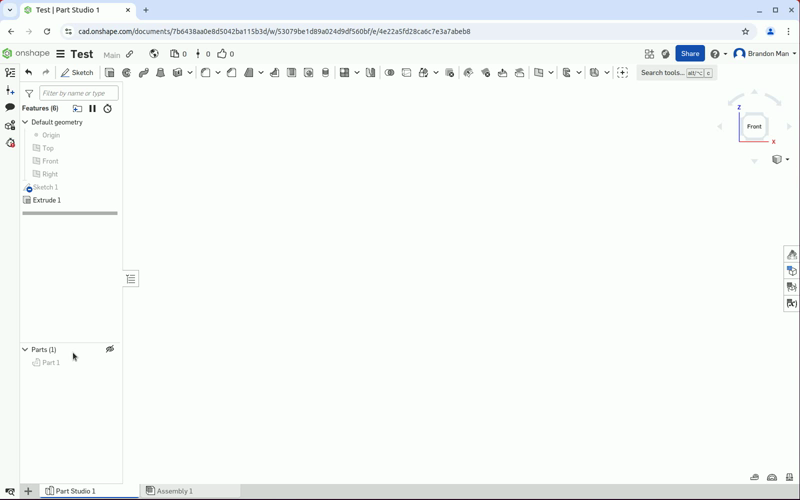
key(left)
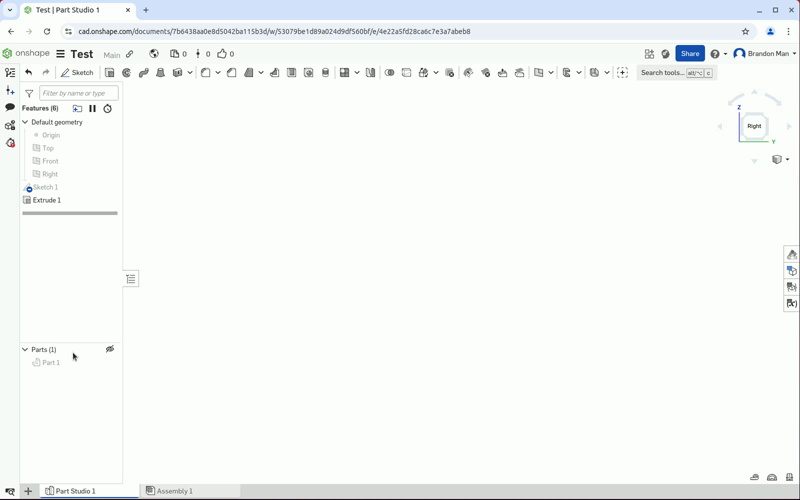
key_up(shift)
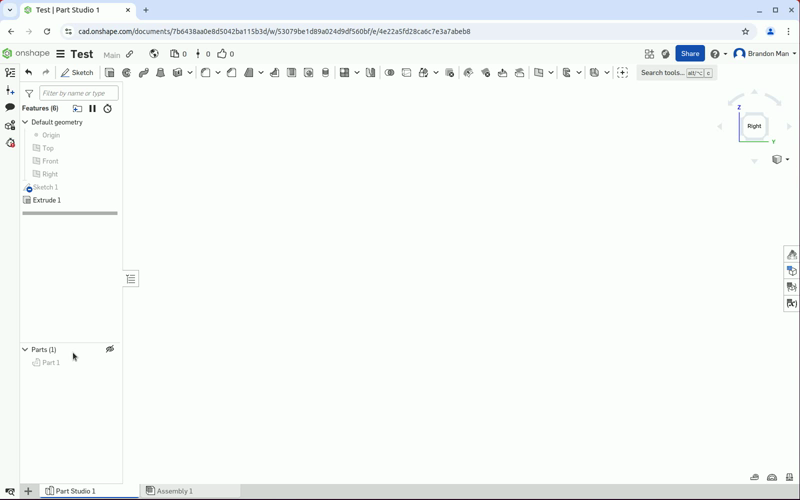
mouse_move(73, 352)
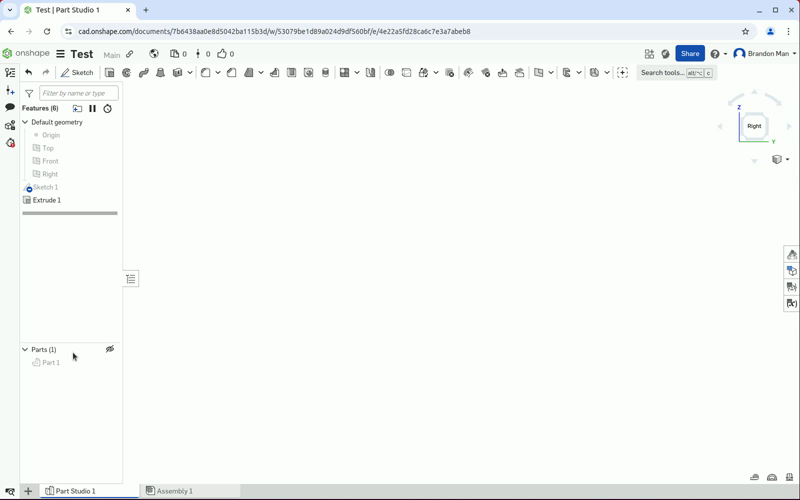
key(shift+y)
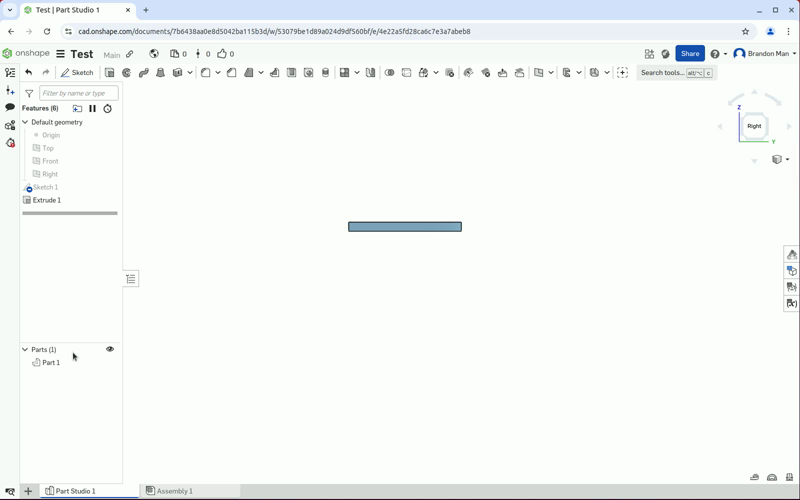
mouse_move(541, 75)
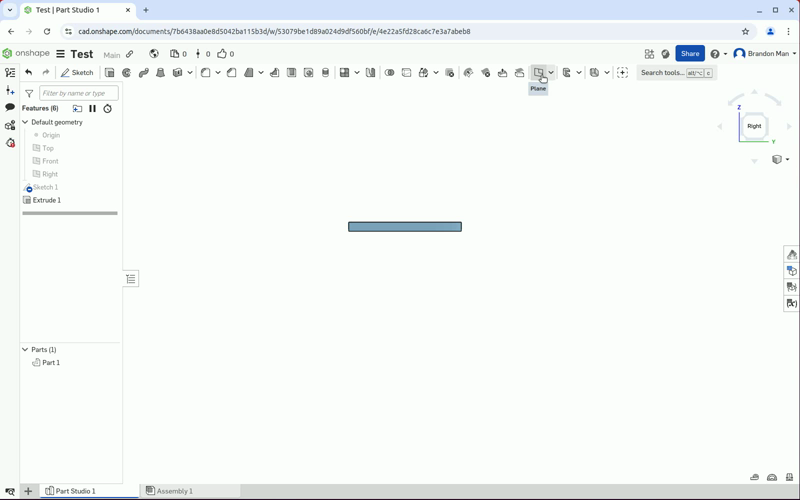
click(541, 75)
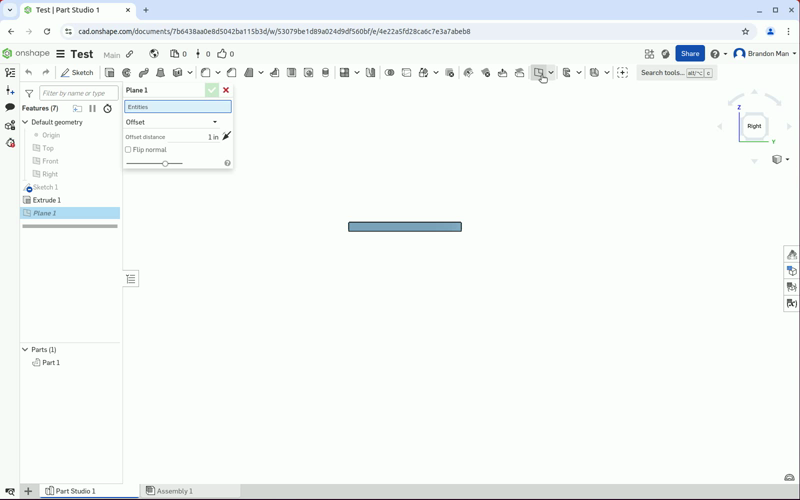
mouse_move(73, 176)
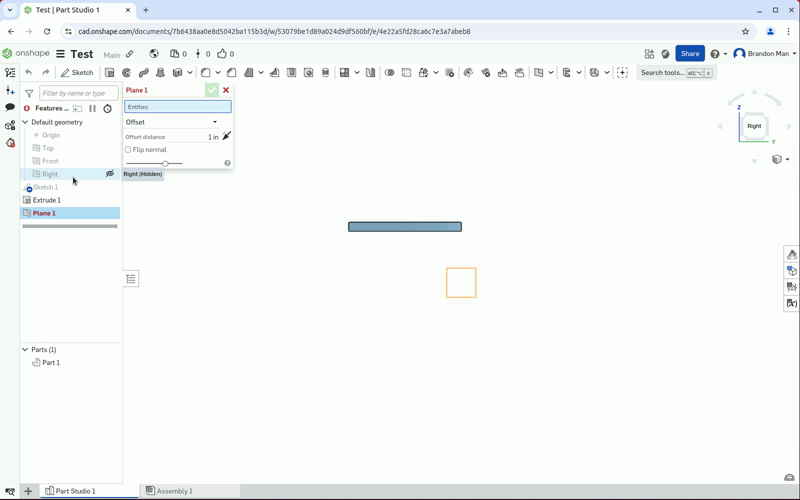
click(73, 176)
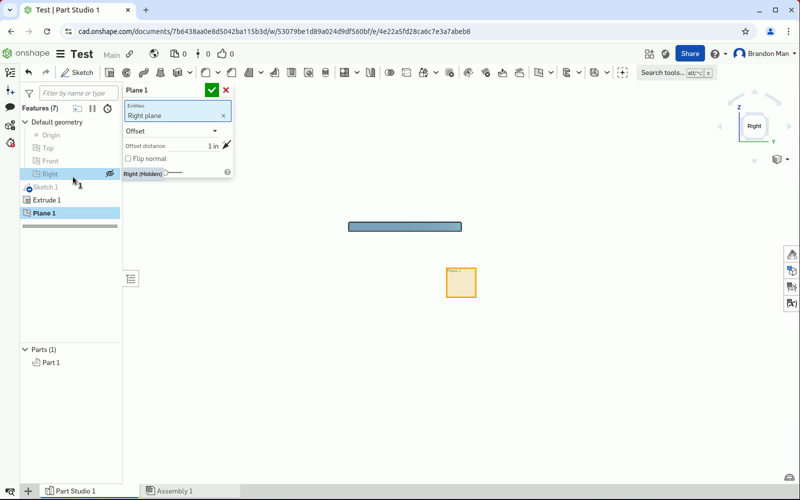
key(tab, 2)
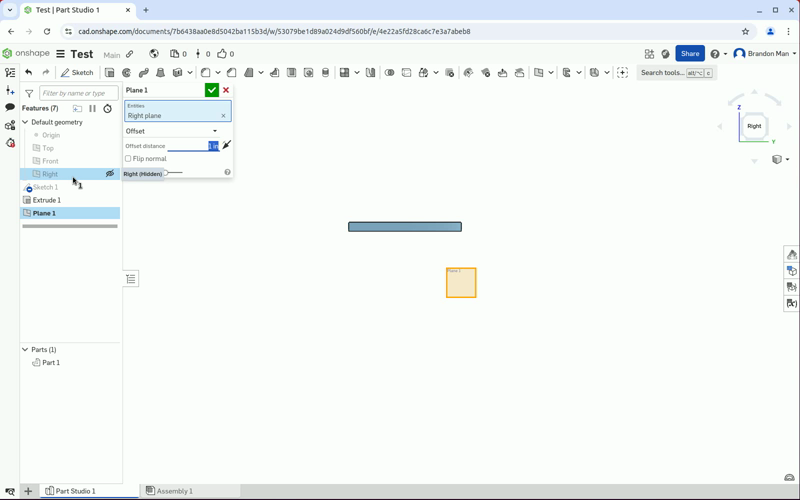
text(10.352)
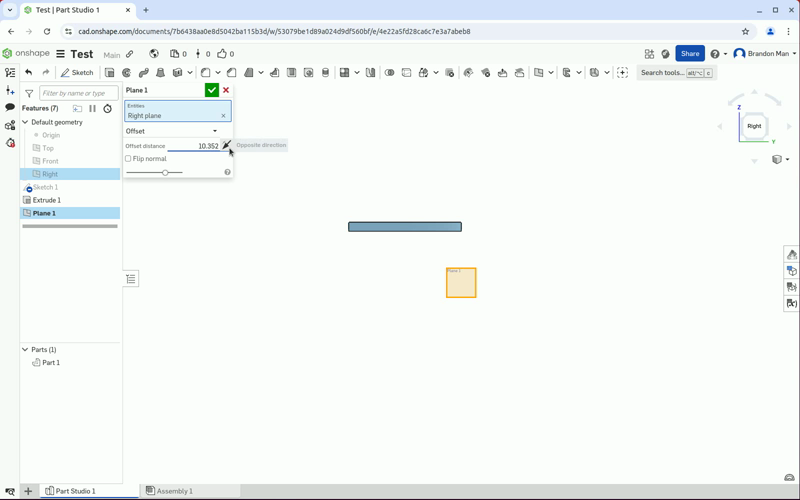
mouse_move(229, 147)
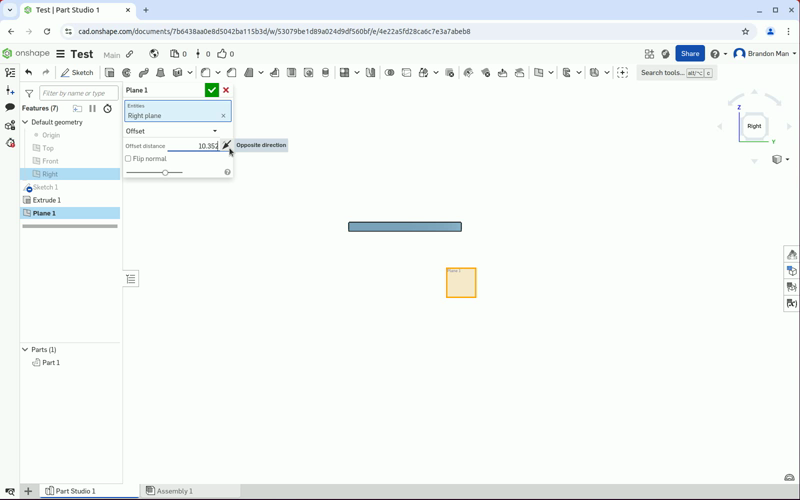
click(229, 147)
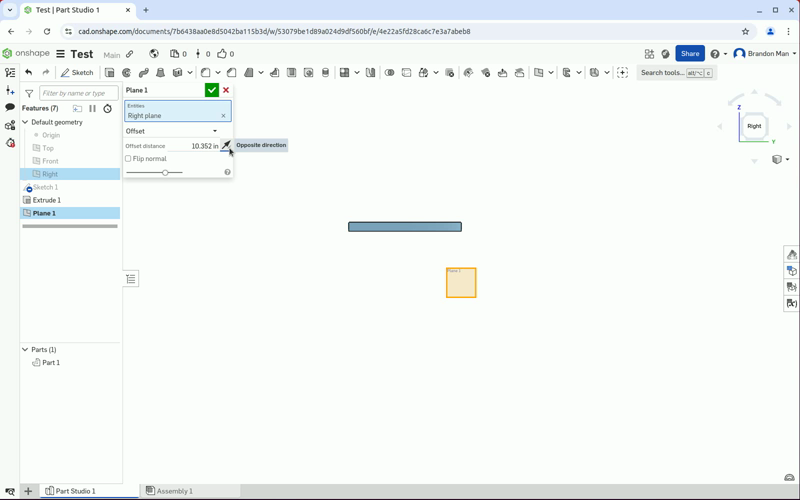
key(enter, 2)
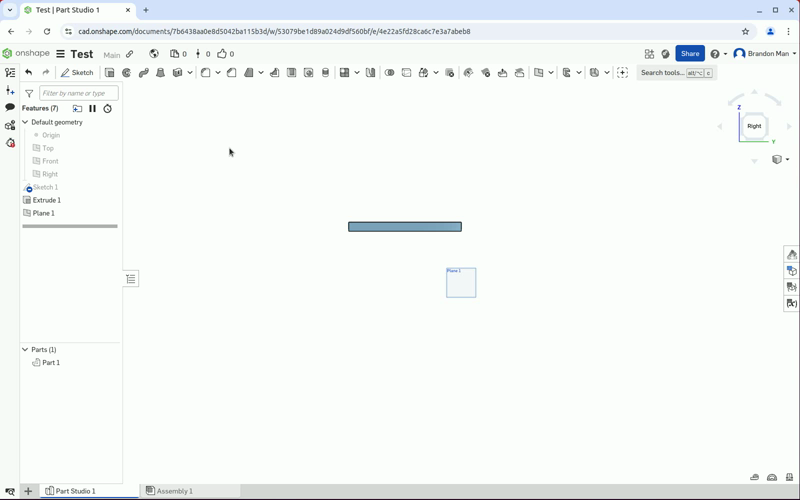
key(shift+s)
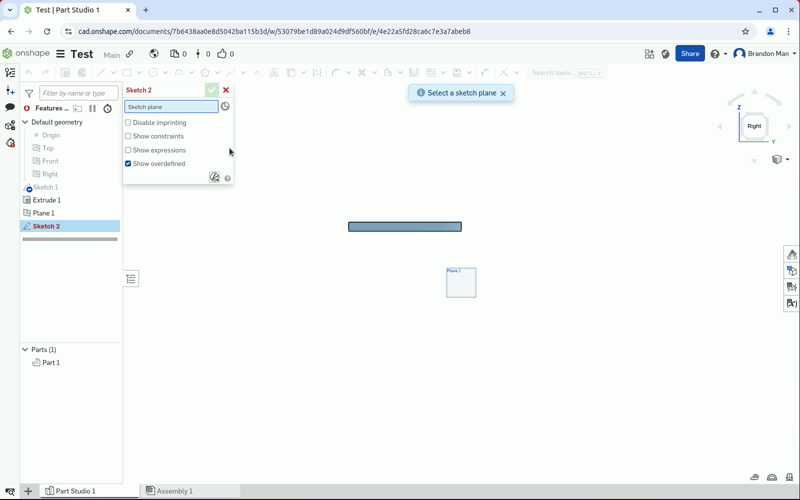
mouse_move(73, 215)
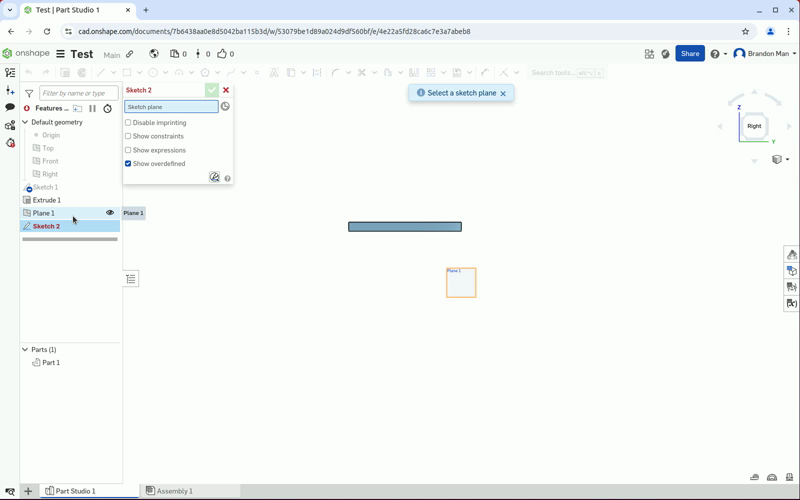
click(73, 215)
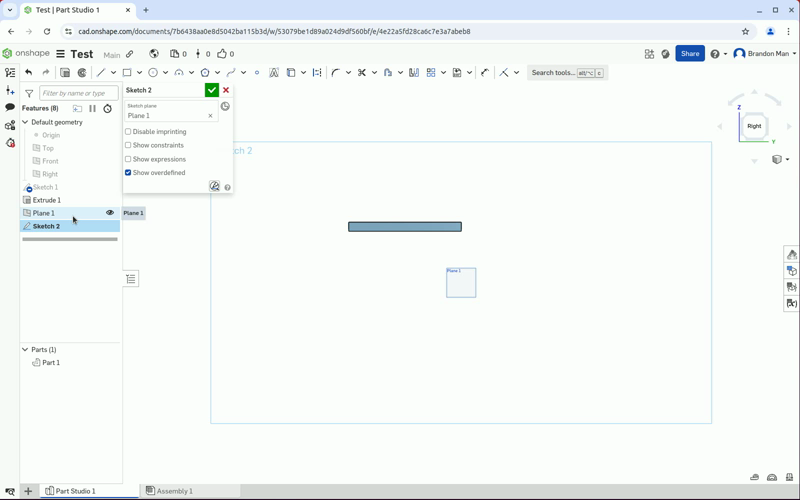
mouse_move(73, 352)
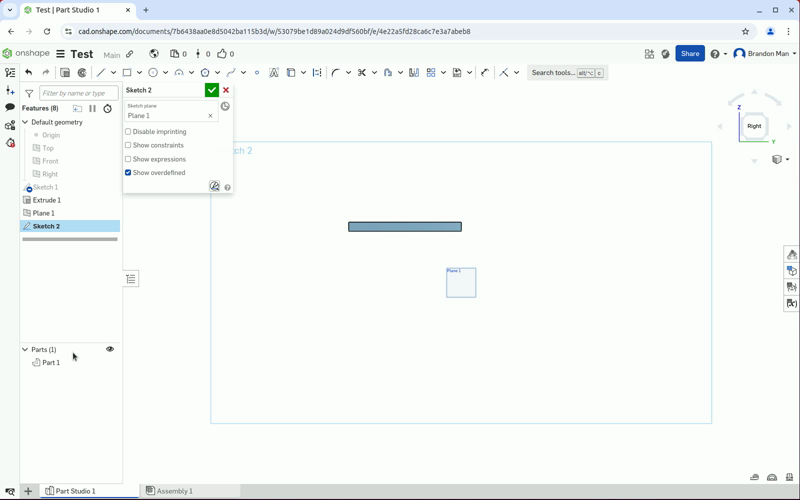
key(y)
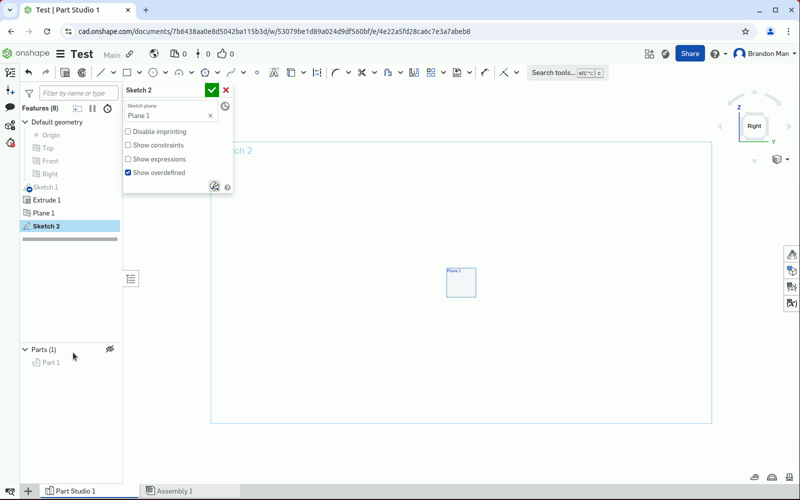
key(c)
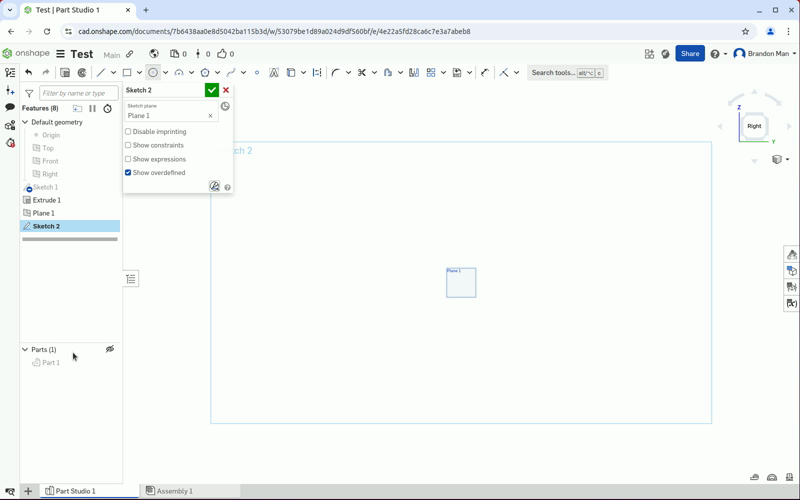
key_down(shift)
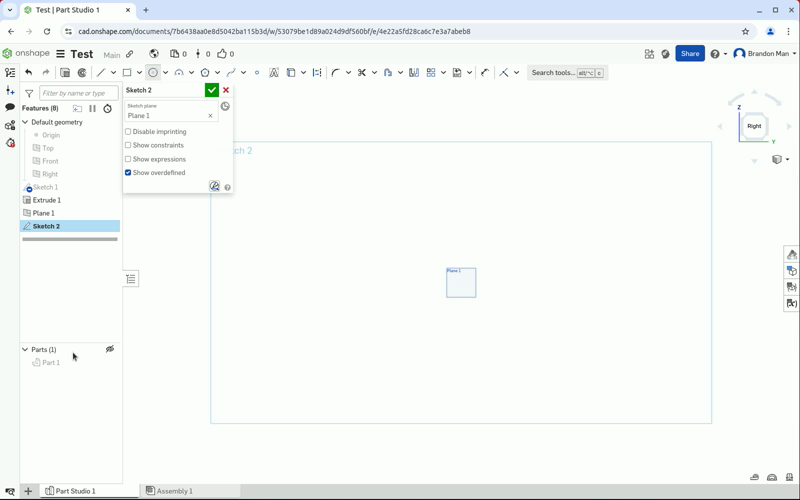
mouse_move(354, 226)
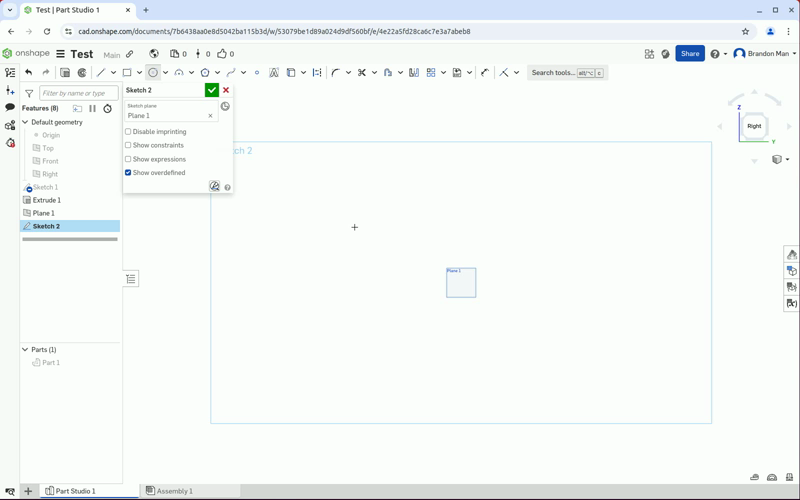
click(354, 226)
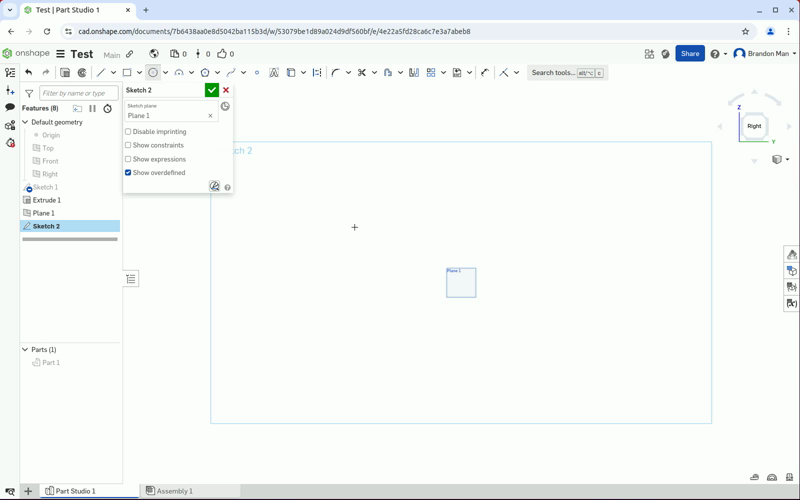
key_up(shift)
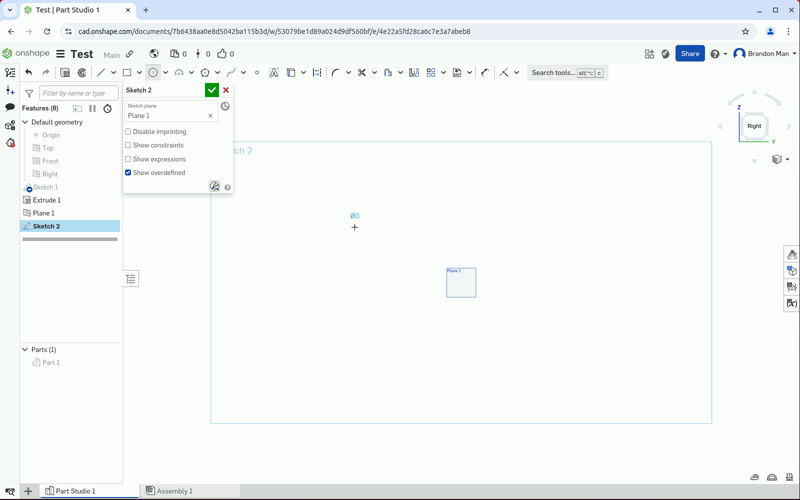
mouse_move(357, 226)
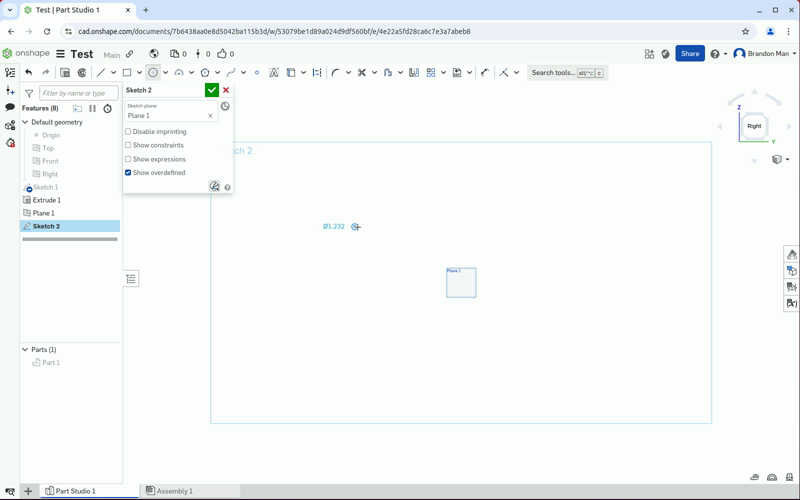
click(357, 226)
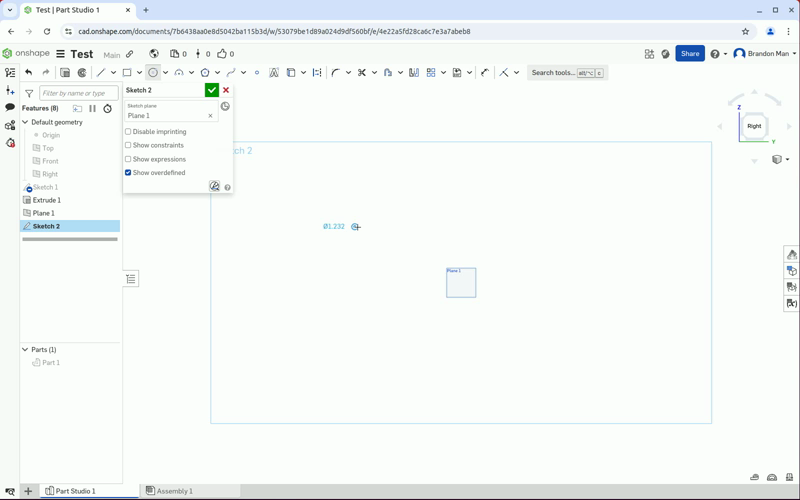
key(esc)
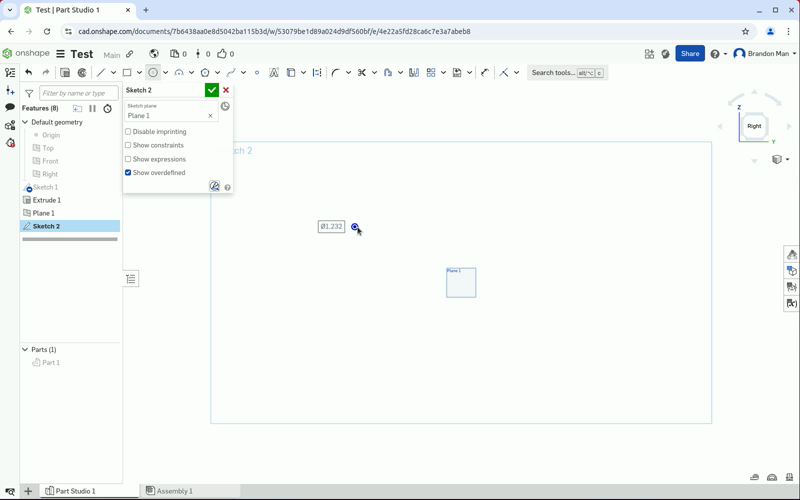
mouse_move(354, 228)
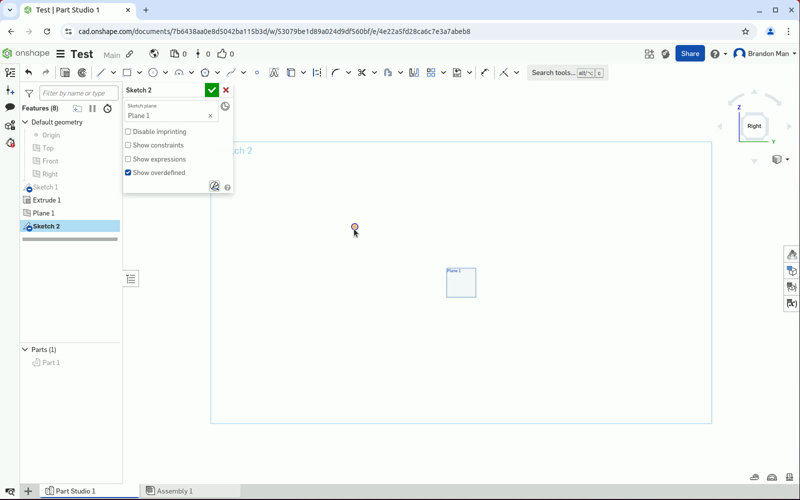
scroll(6)
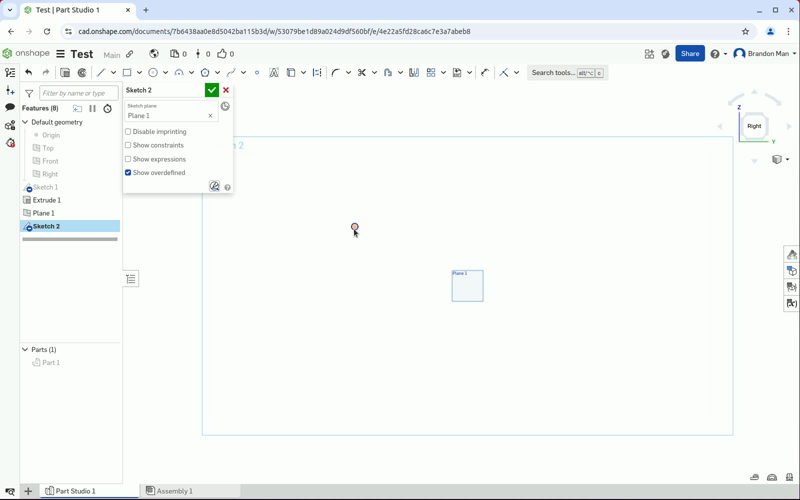
scroll(6)
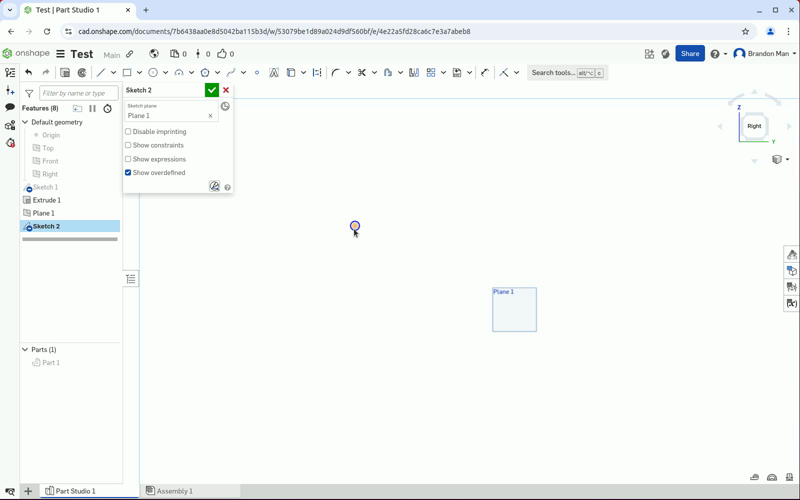
scroll(6)
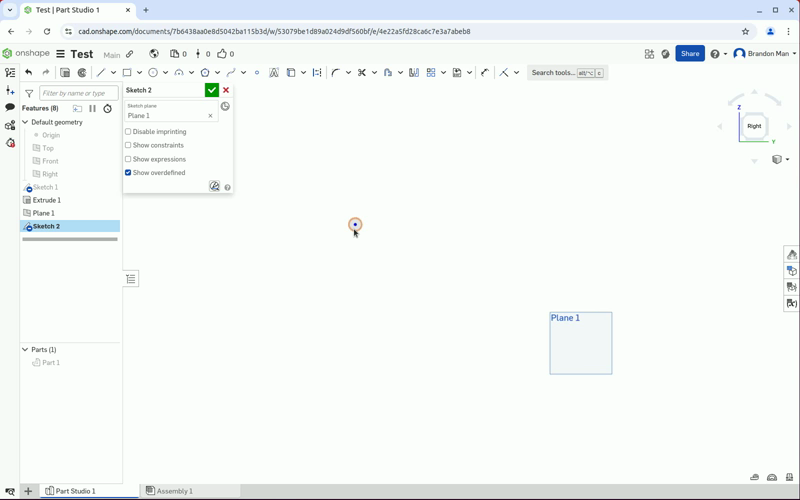
scroll(6)
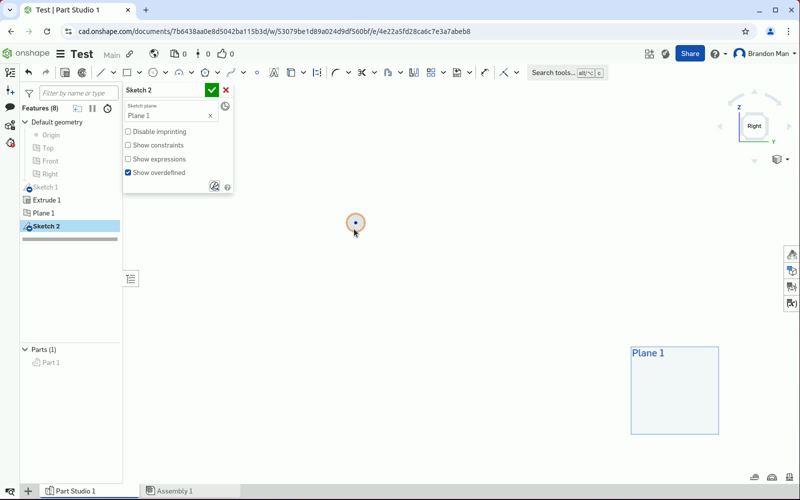
scroll(6)
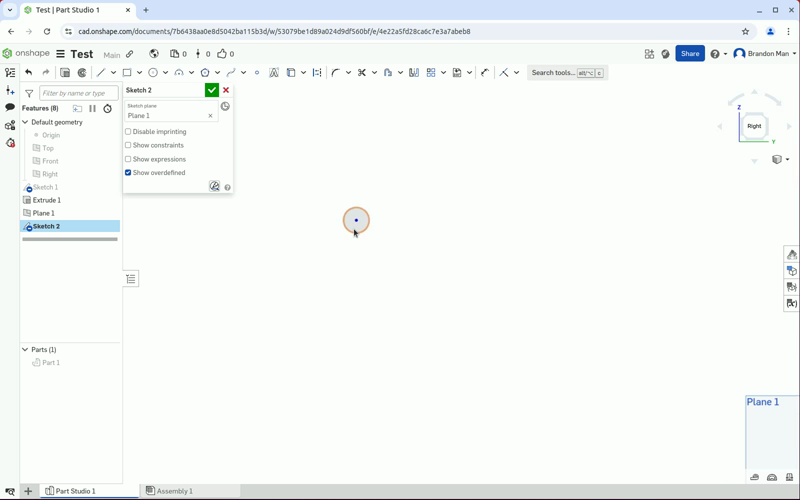
scroll(6)
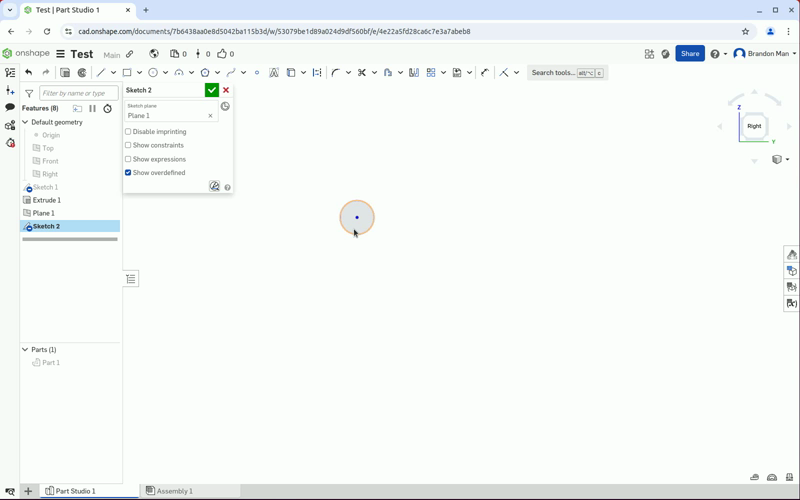
scroll(6)
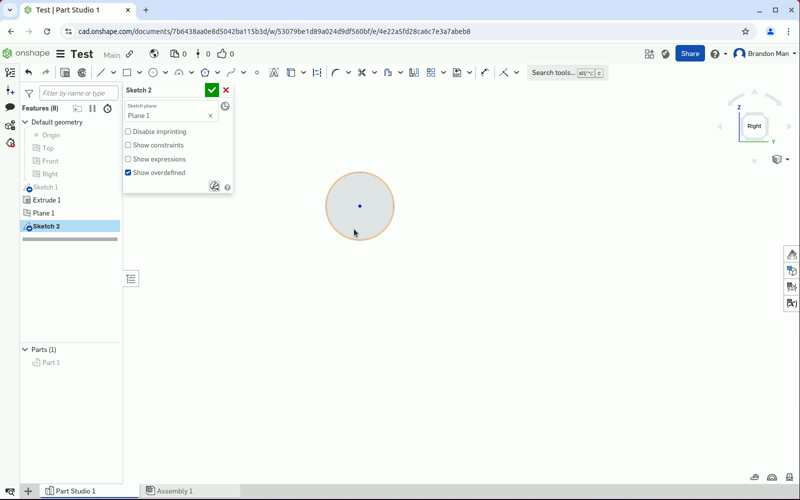
click(354, 228)
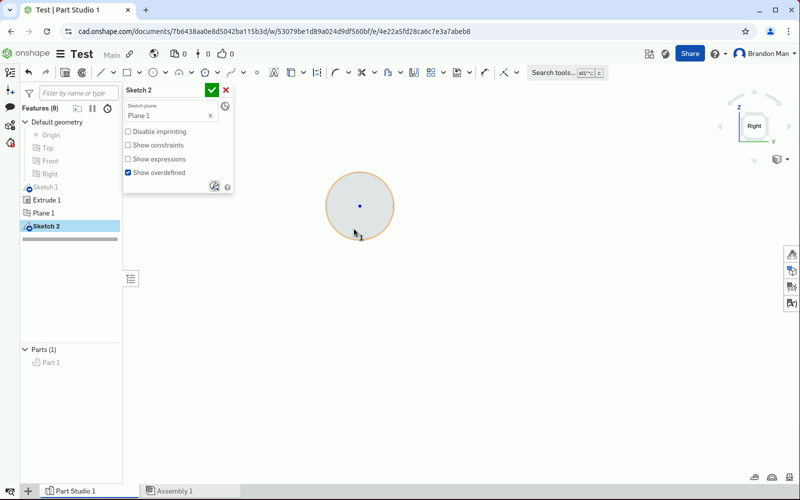
scroll(-6)
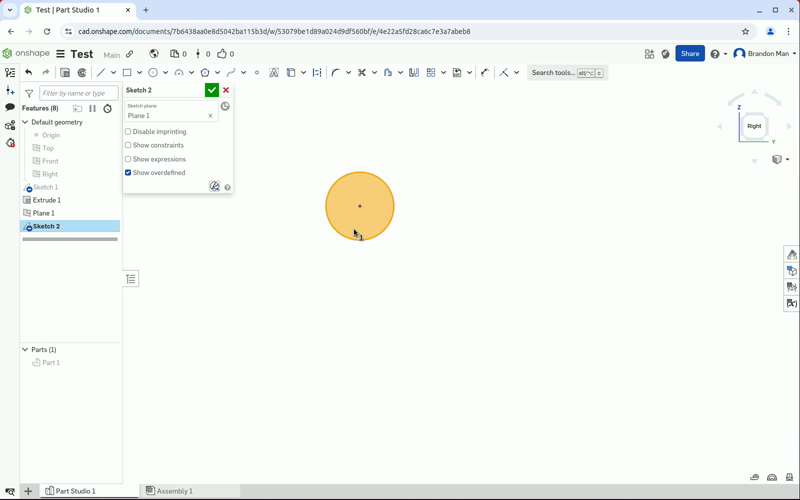
scroll(-6)
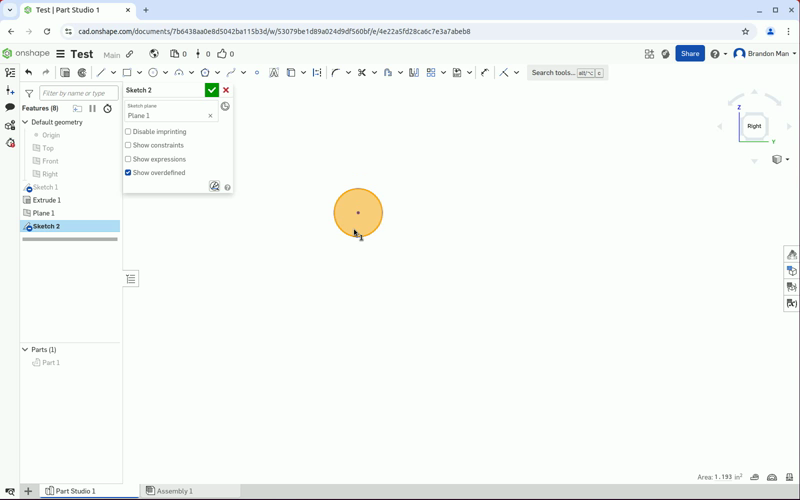
scroll(-6)
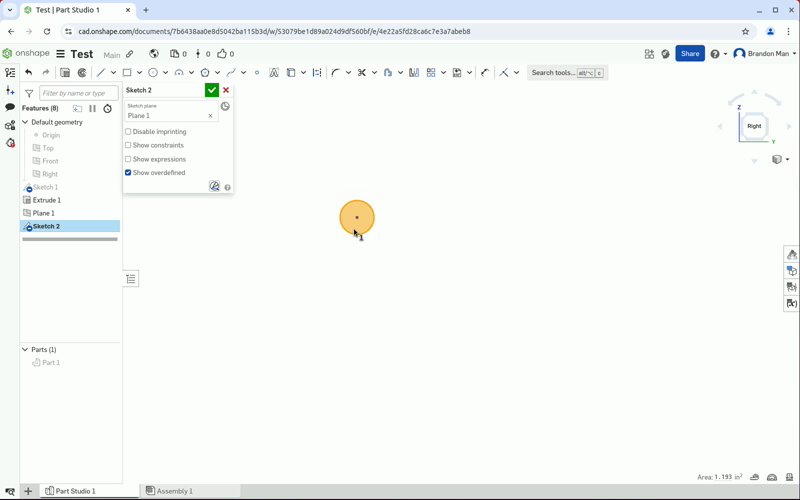
scroll(-6)
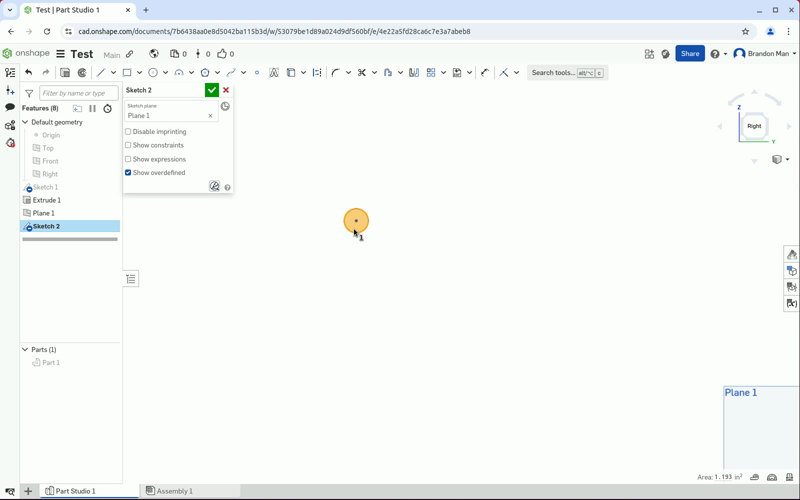
scroll(-6)
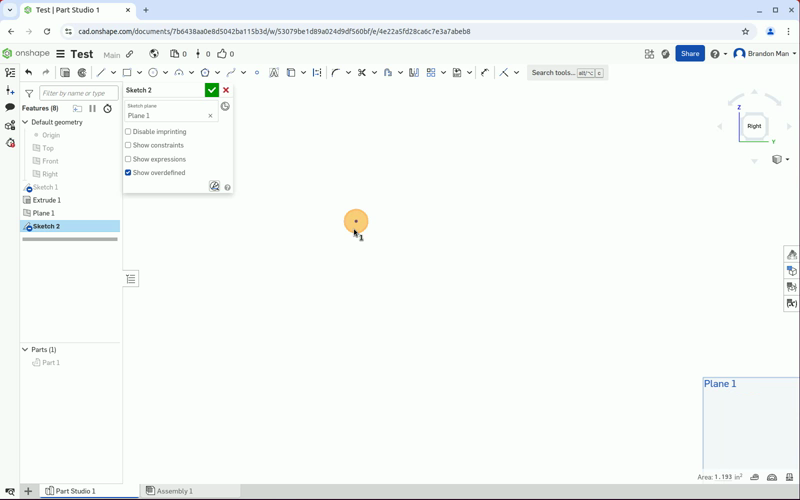
scroll(-6)
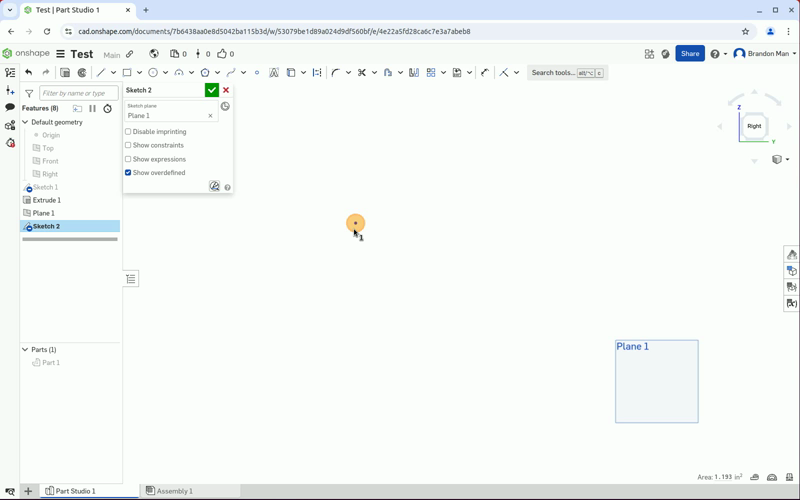
scroll(-6)
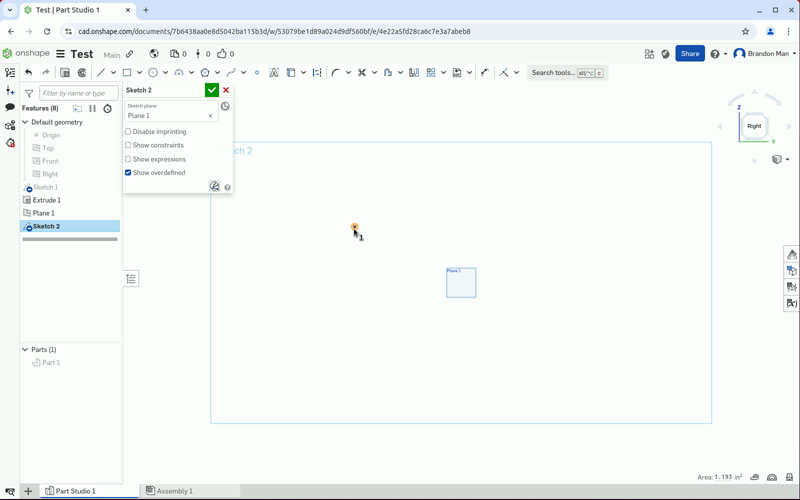
mouse_move(73, 352)
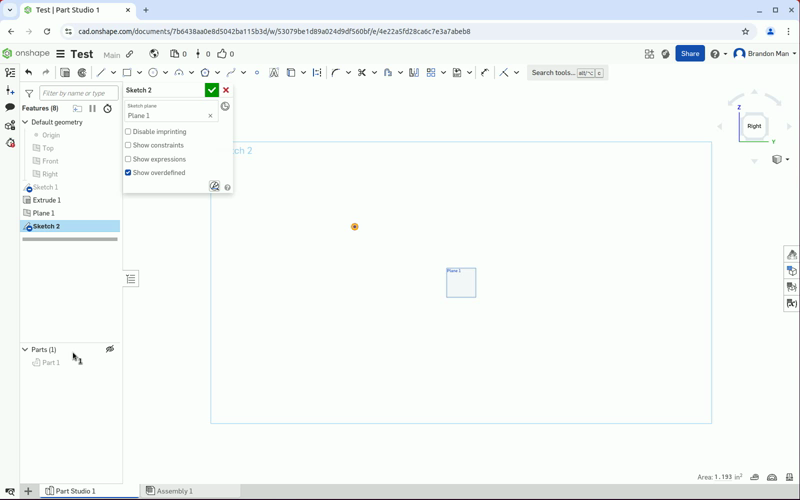
key(shift+y)
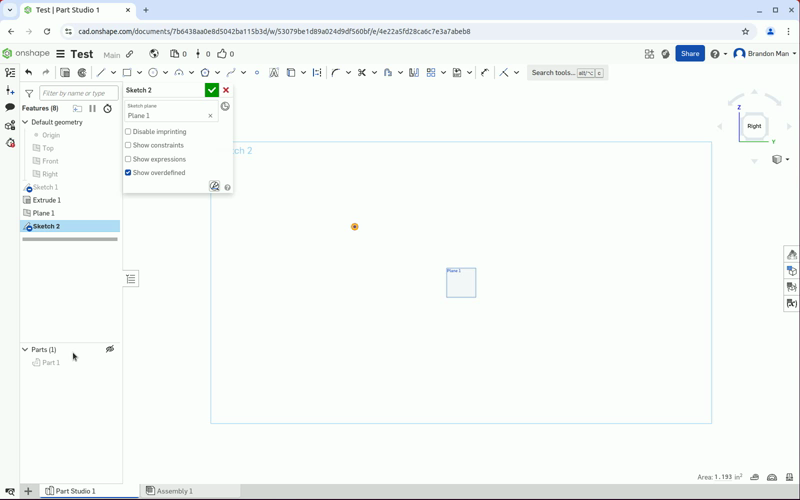
key(shift+e)
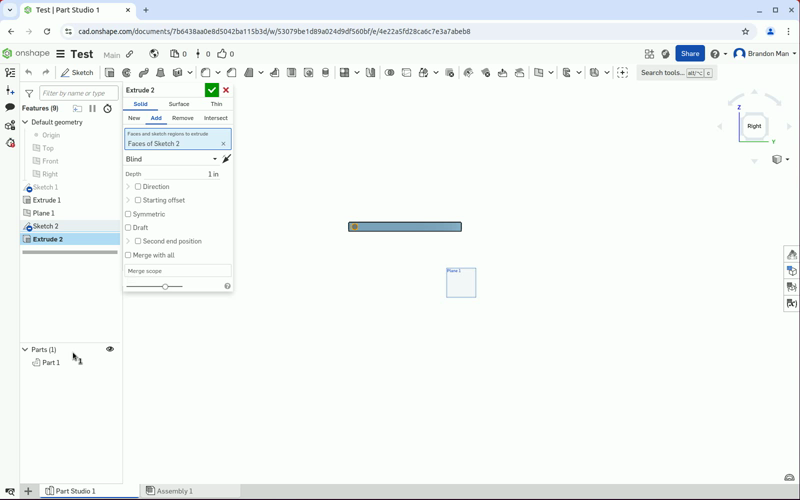
mouse_move(143, 106)
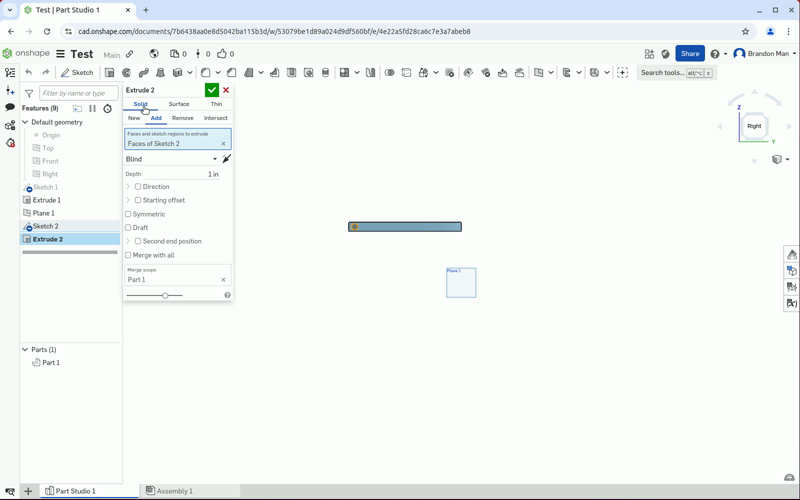
click(143, 106)
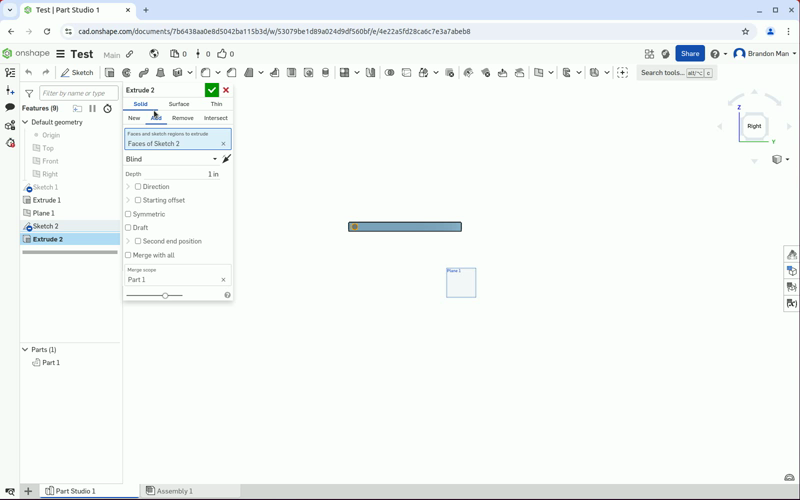
mouse_move(186, 120)
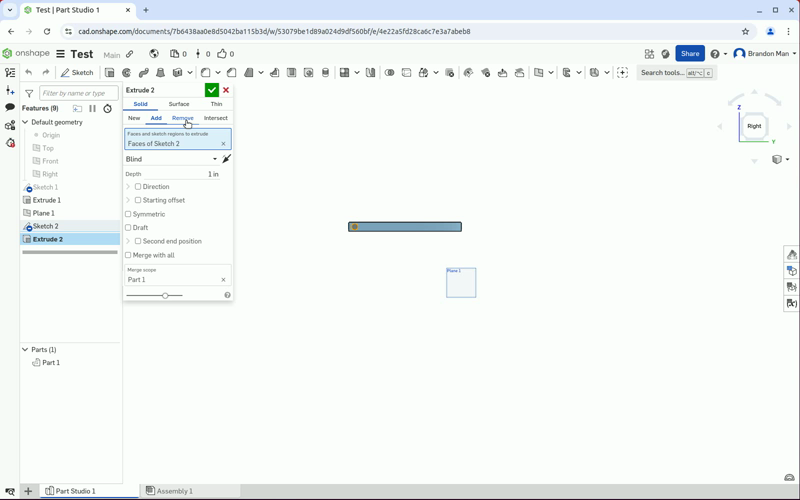
click(186, 120)
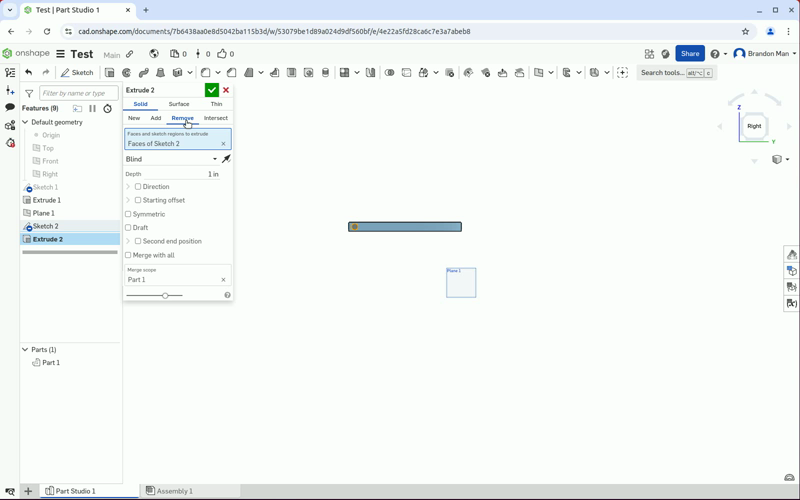
key(tab, 4)
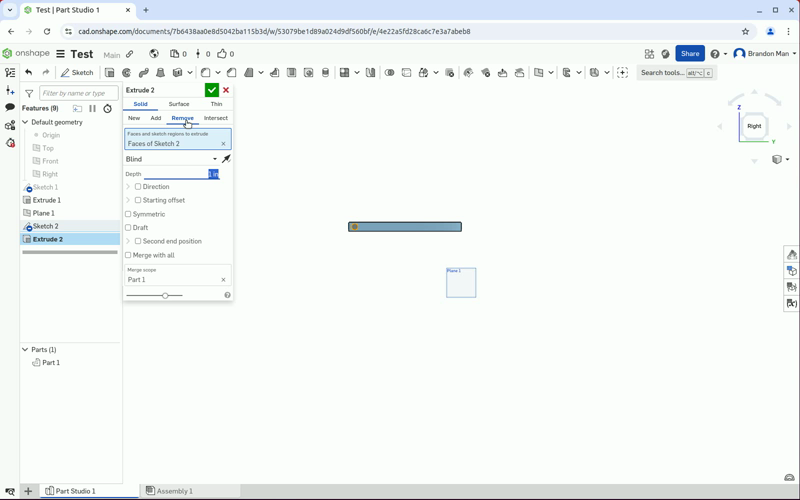
text(6.499)
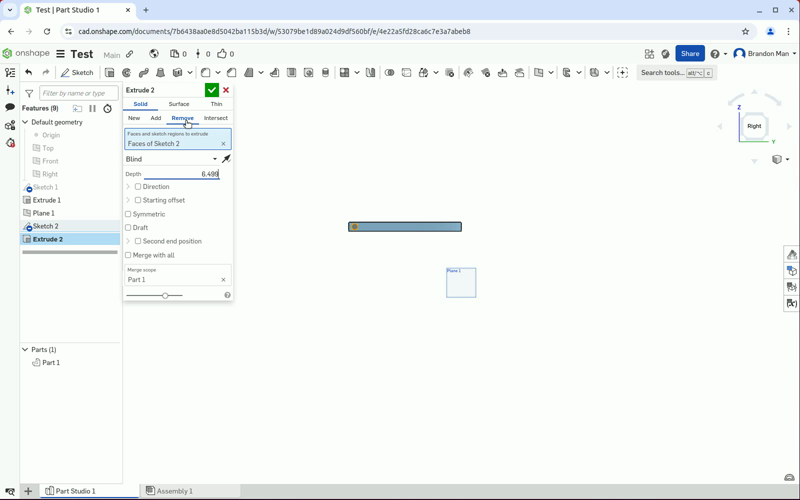
key(tab, 6)
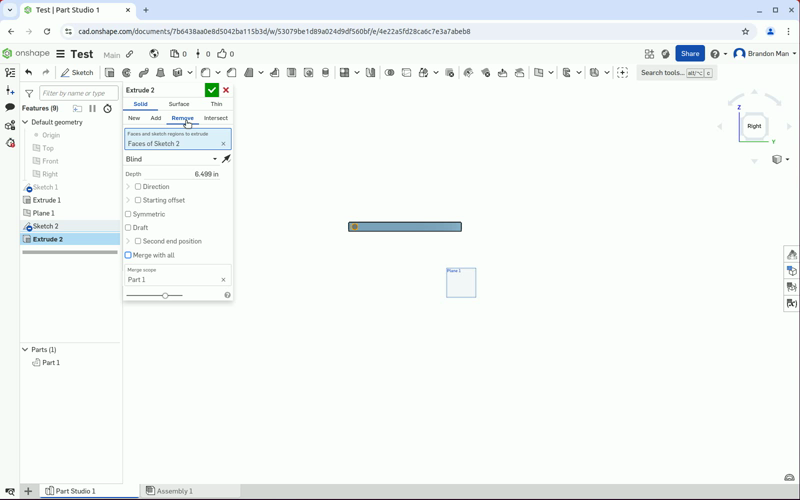
key(space)
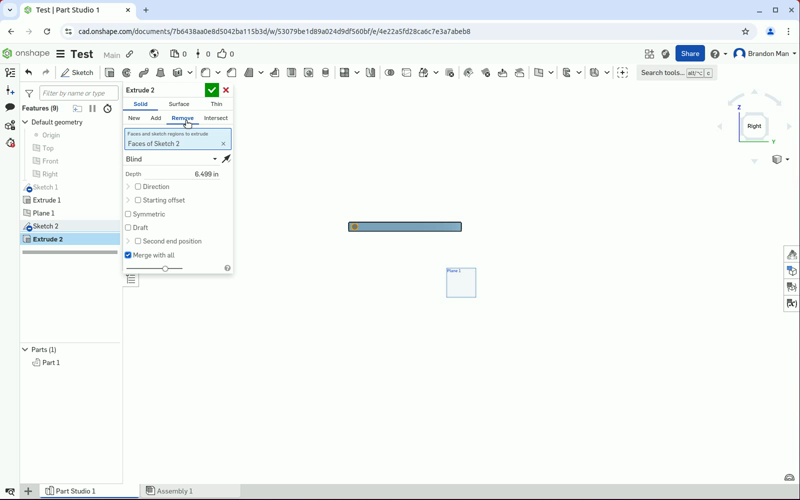
key(enter)
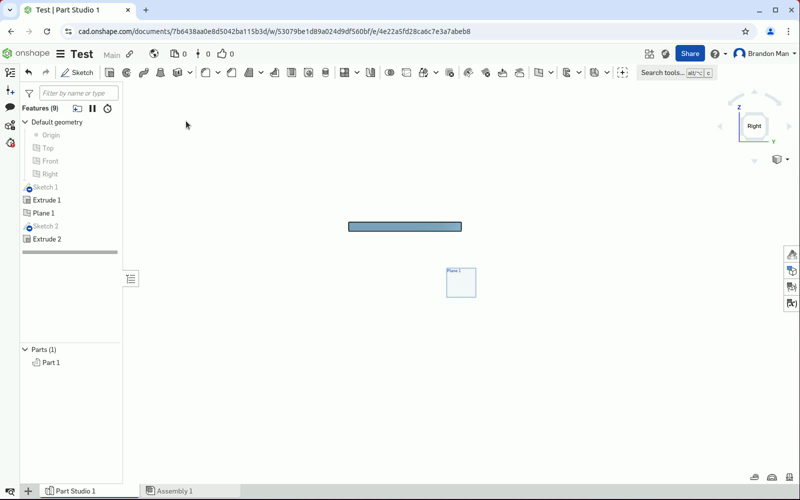
key(shift+h)
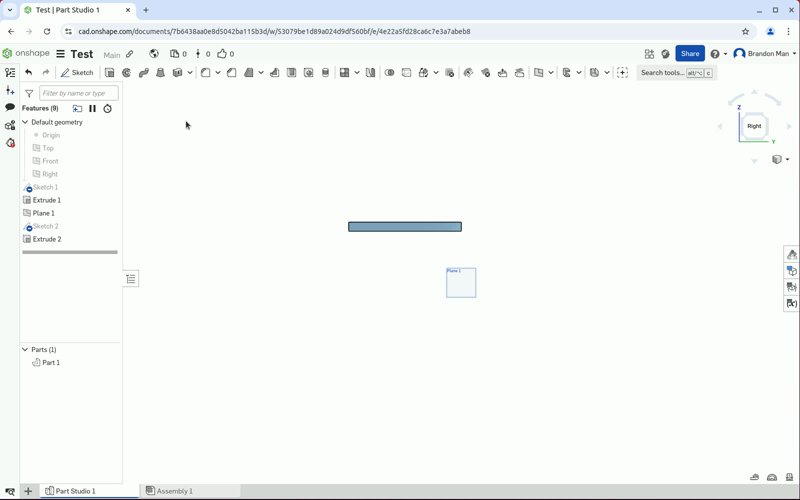
key(shift+h)
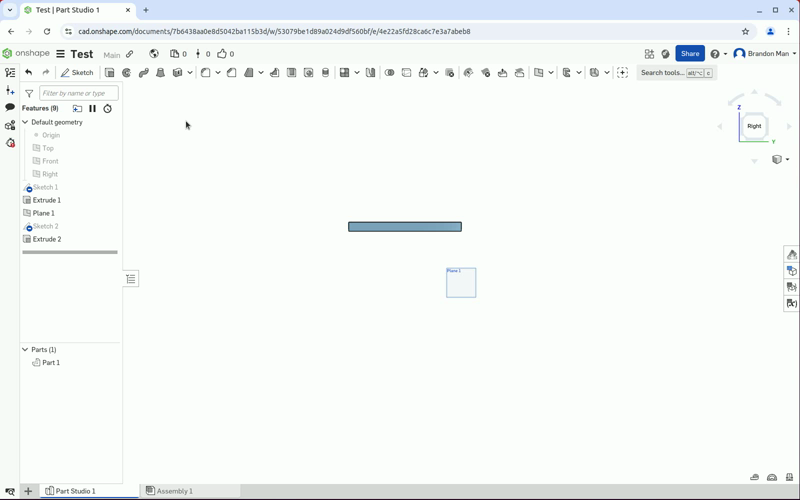
mouse_move(73, 189)
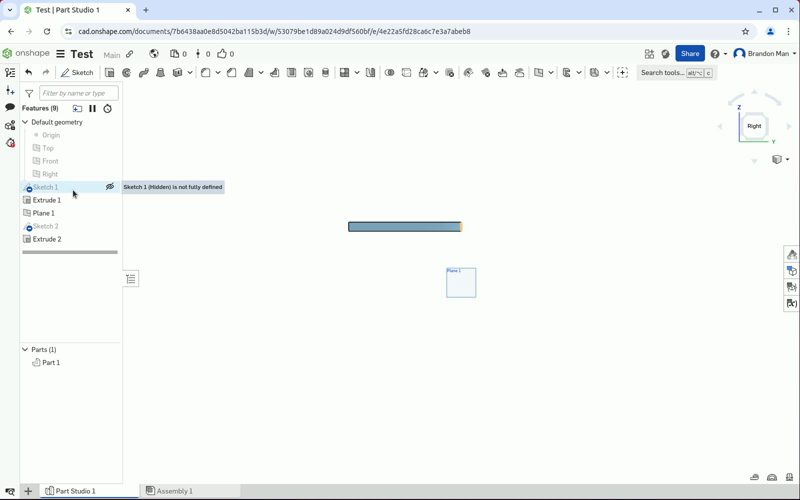
click(73, 189)
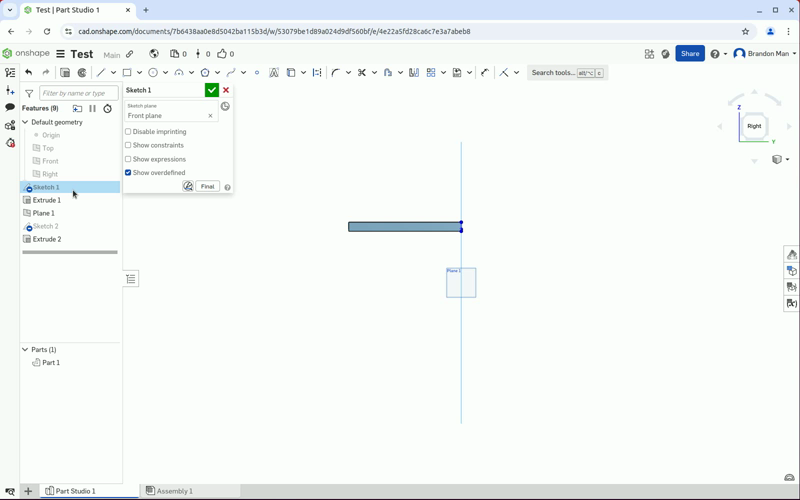
mouse_move(229, 92)
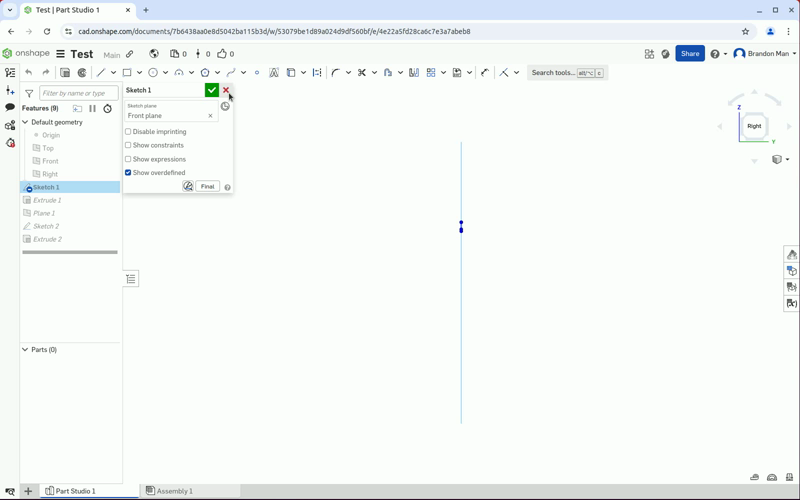
click(229, 92)
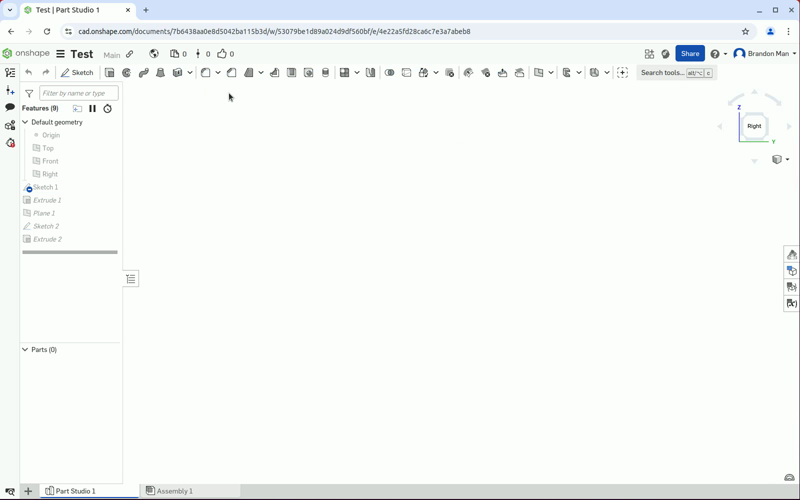
key(shift+s)
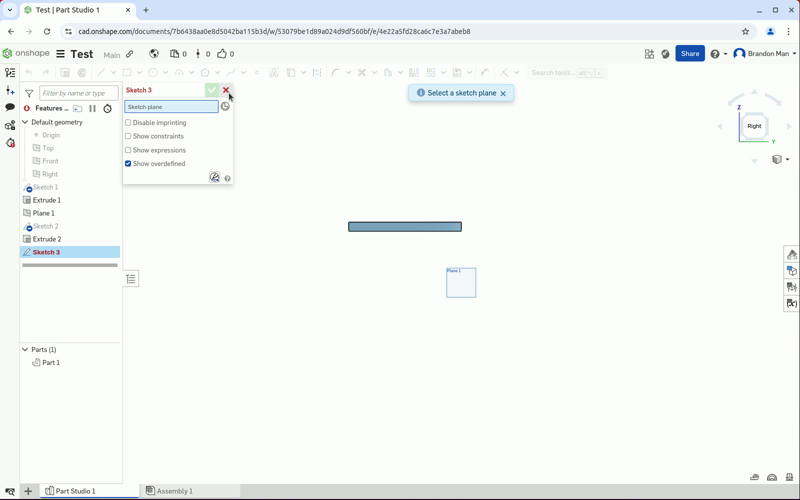
mouse_move(73, 215)
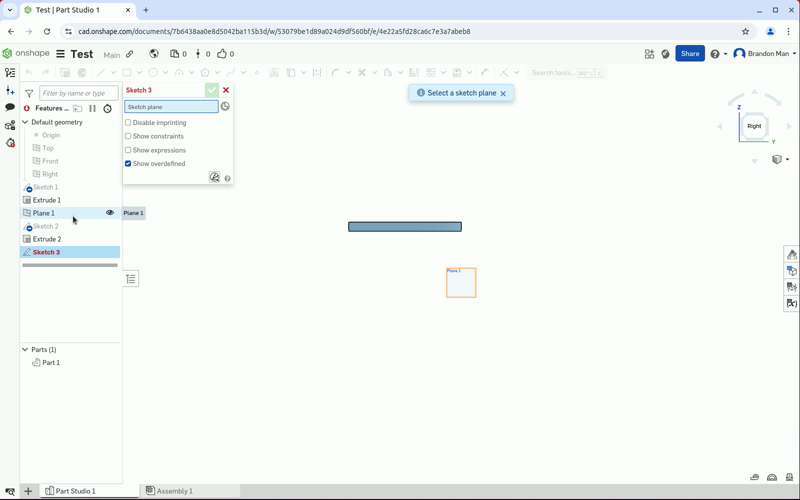
click(73, 215)
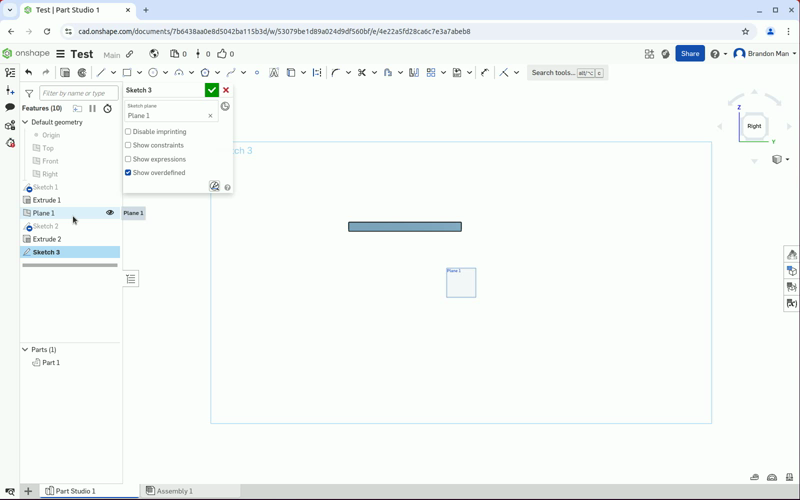
mouse_move(73, 352)
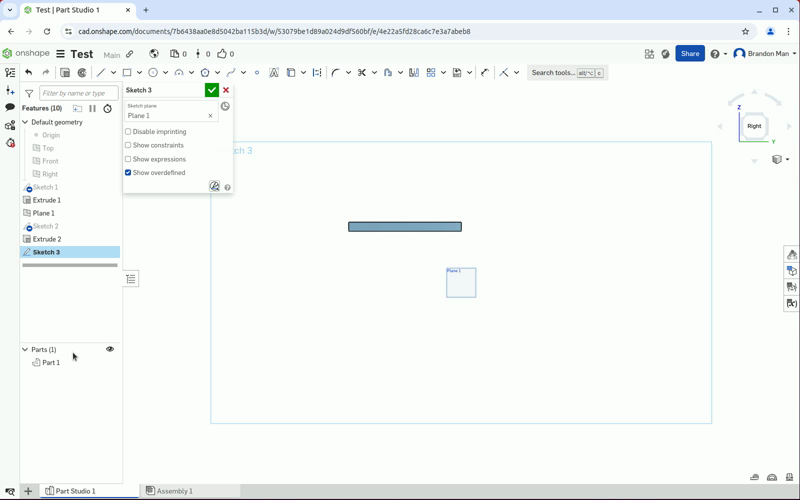
key(y)
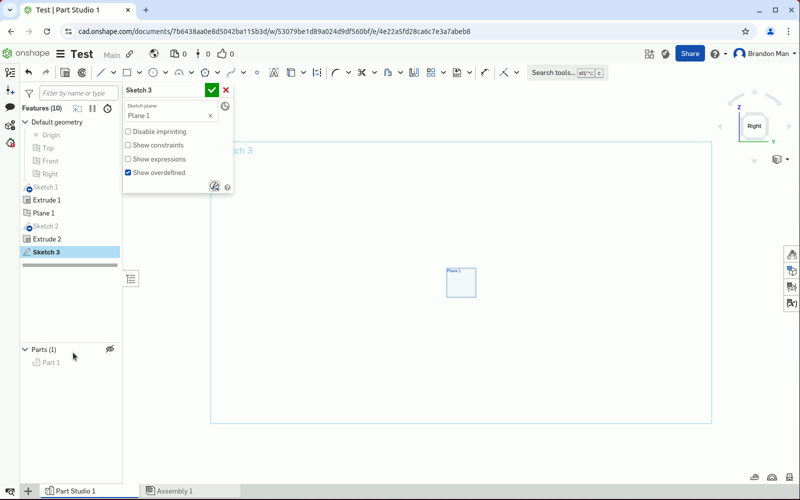
key(c)
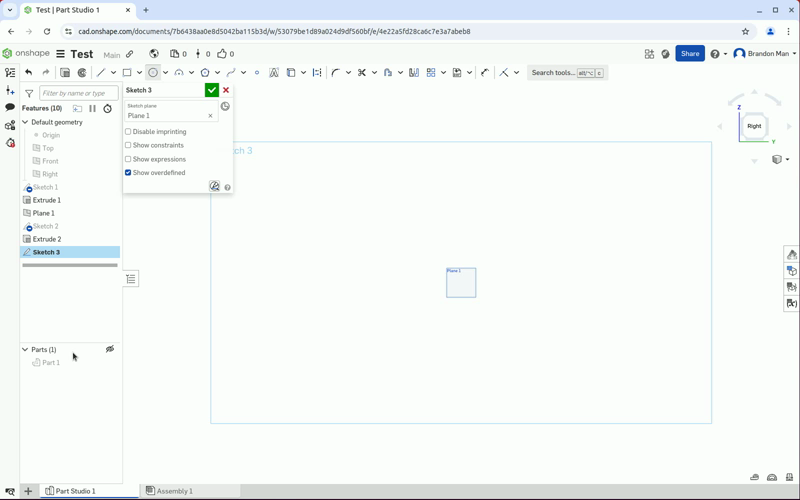
key_down(shift)
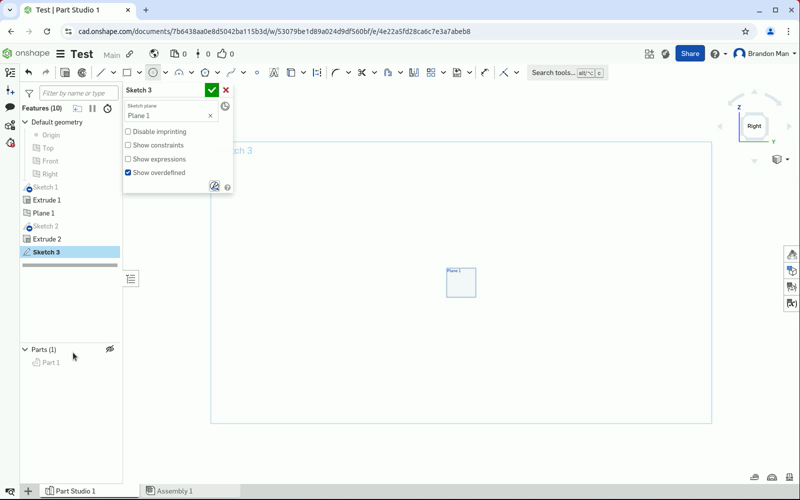
mouse_move(448, 227)
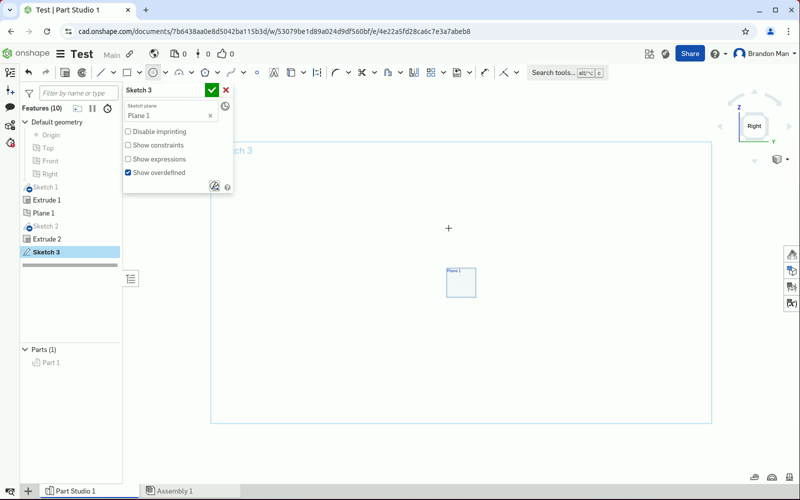
click(448, 227)
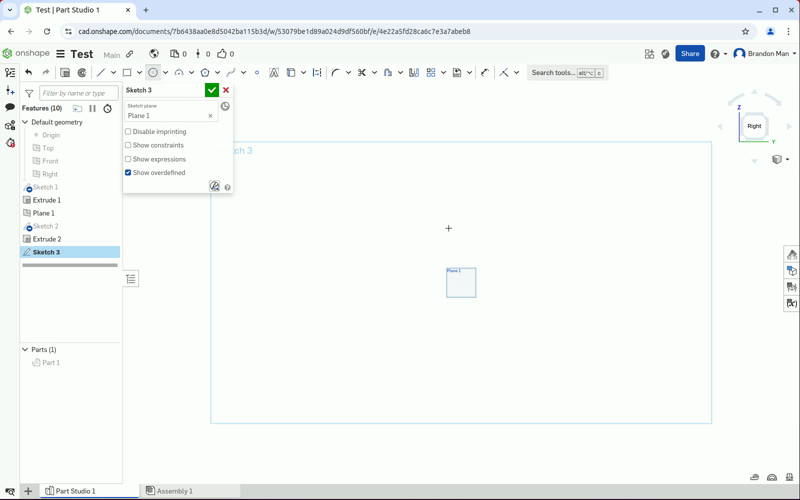
key_up(shift)
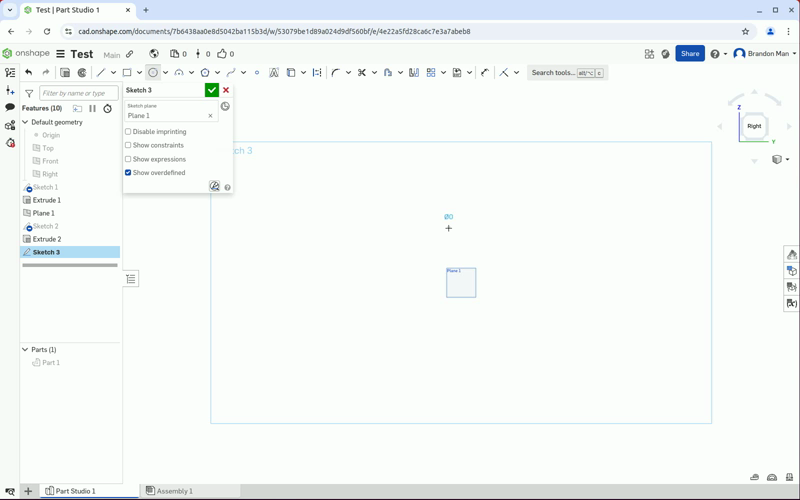
mouse_move(451, 227)
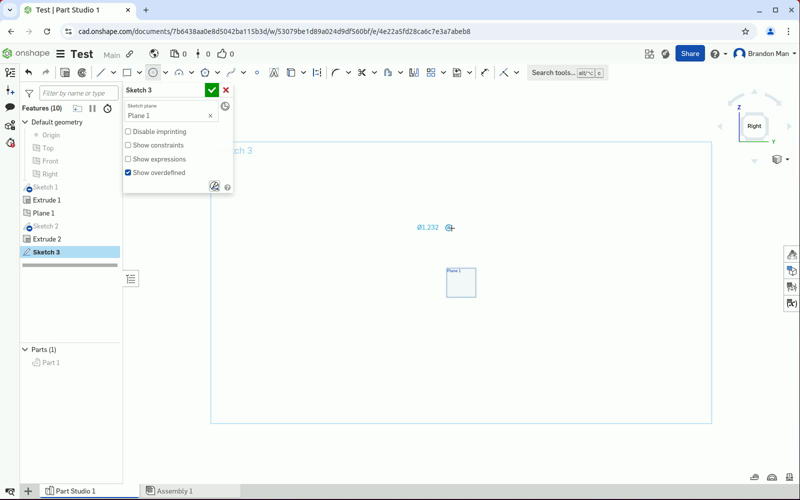
click(451, 227)
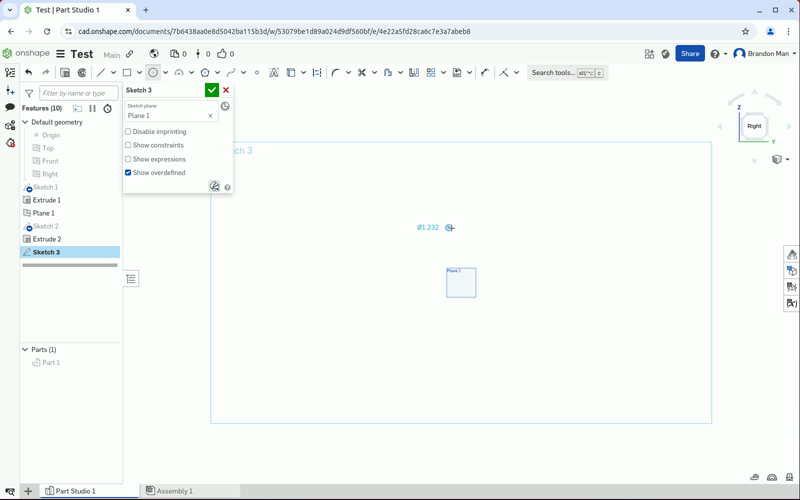
key(esc)
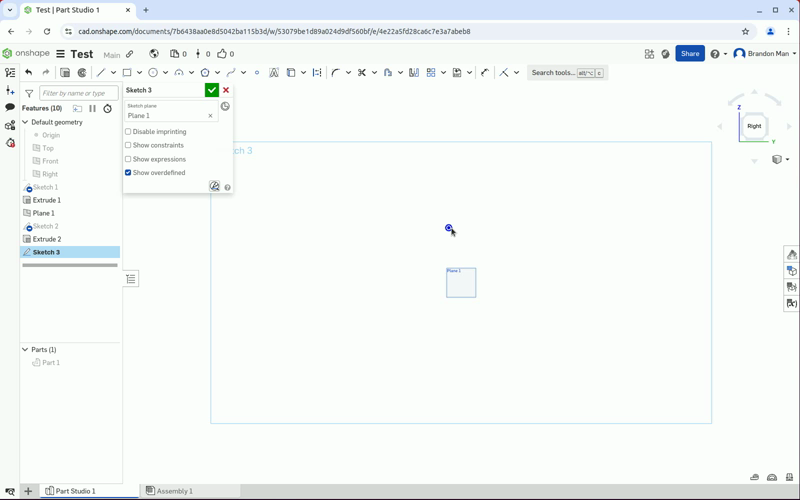
mouse_move(451, 227)
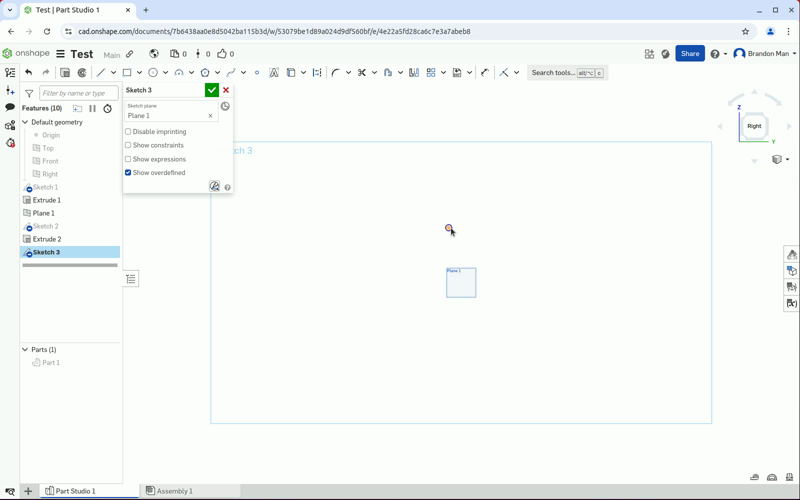
scroll(6)
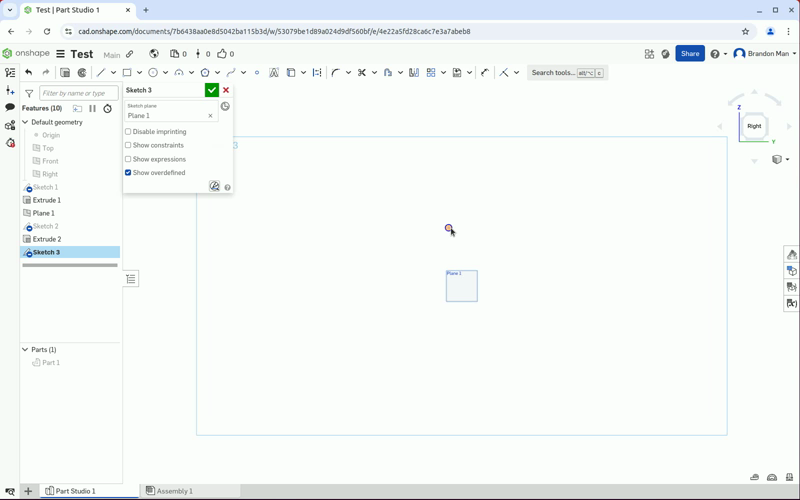
scroll(6)
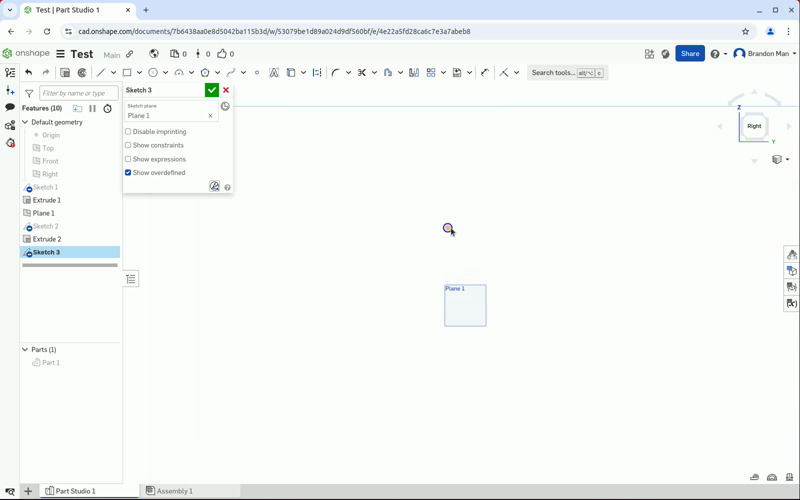
scroll(6)
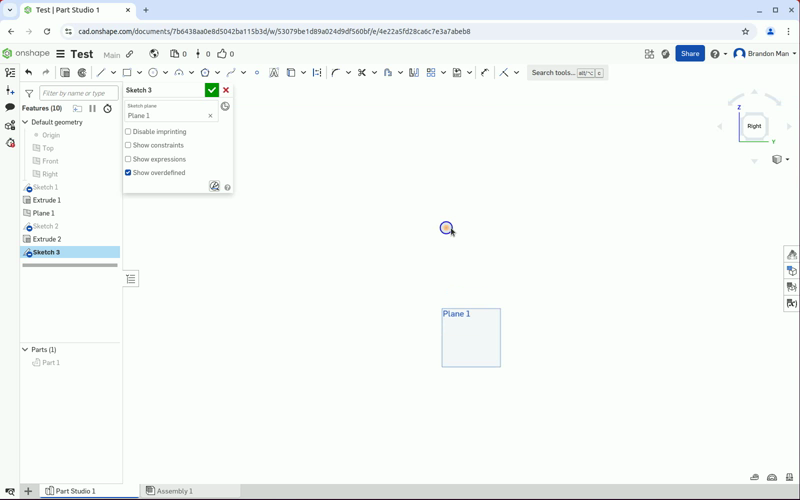
scroll(6)
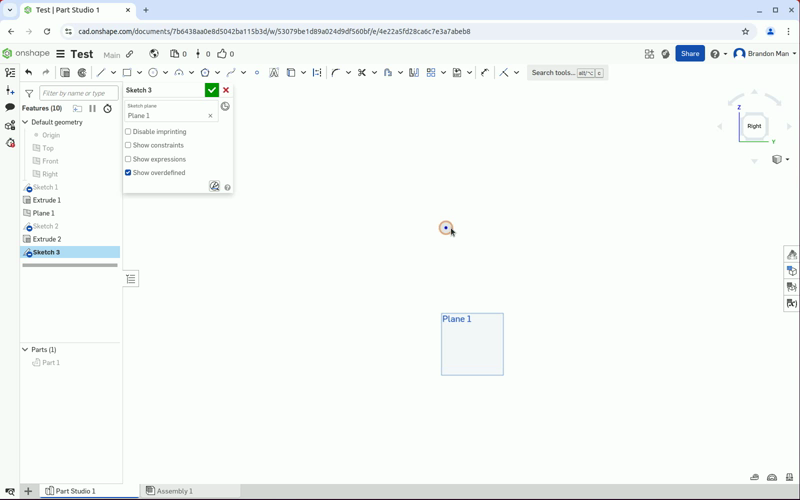
scroll(6)
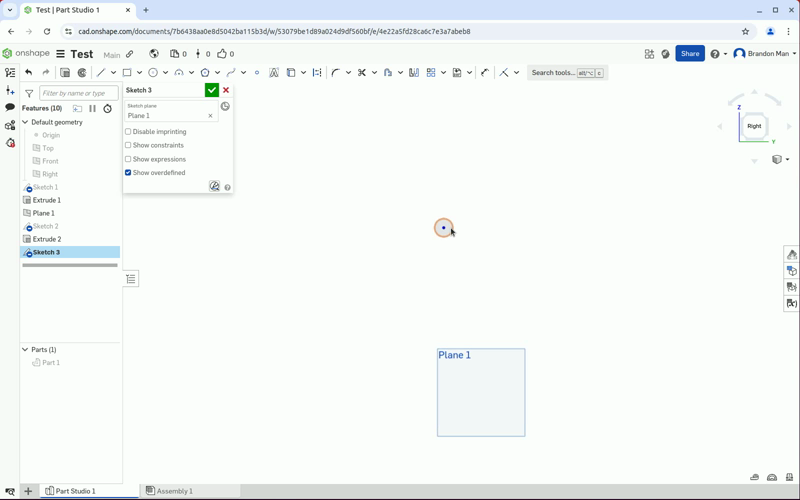
scroll(6)
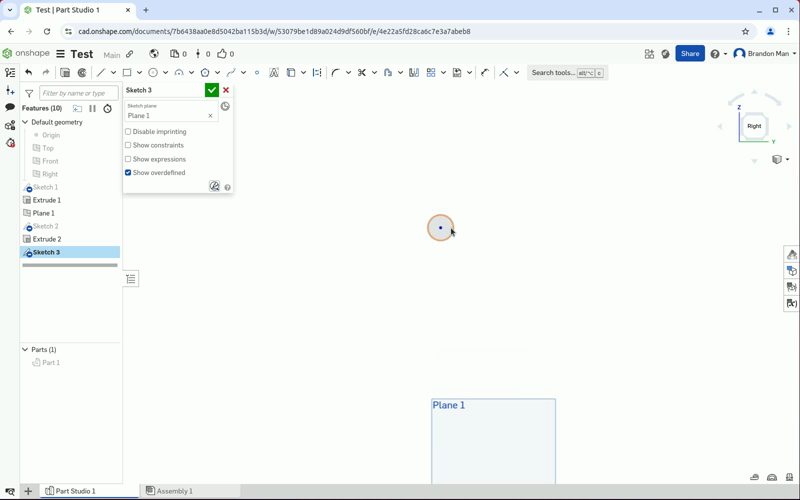
scroll(6)
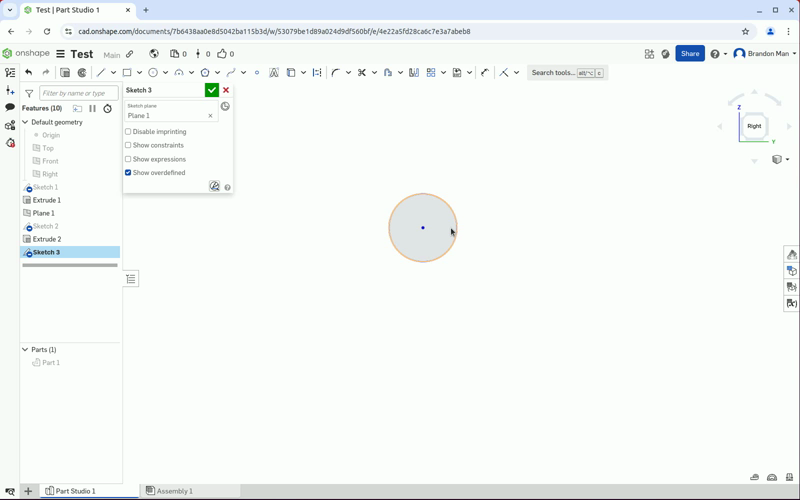
click(451, 227)
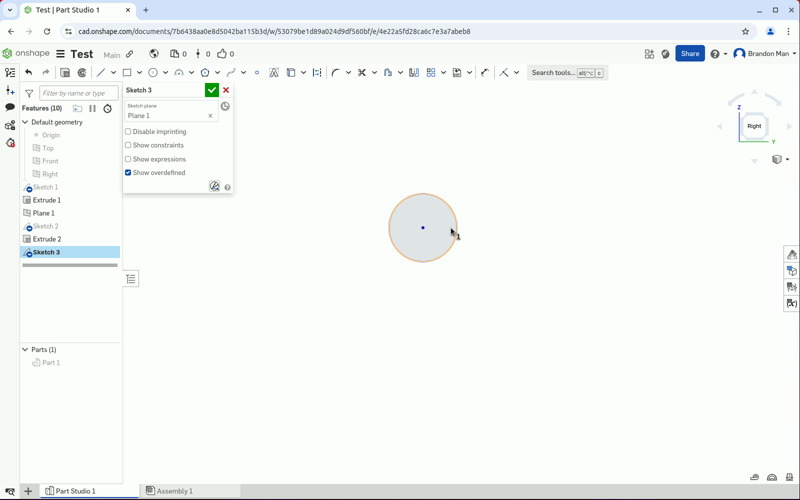
scroll(-6)
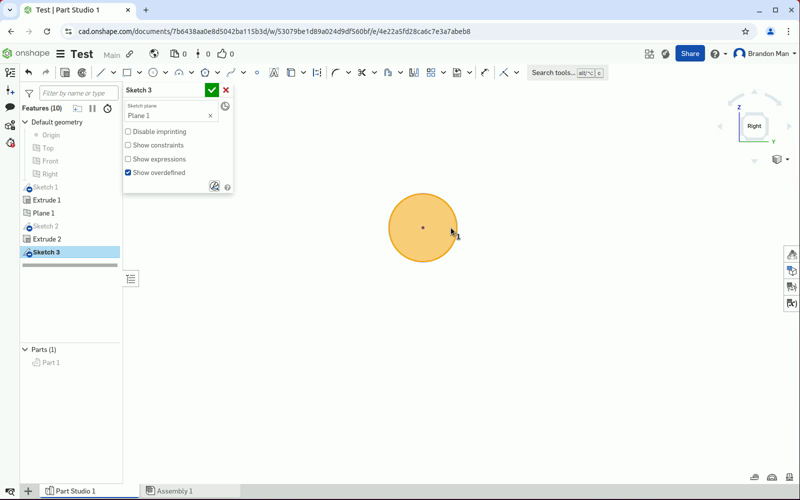
scroll(-6)
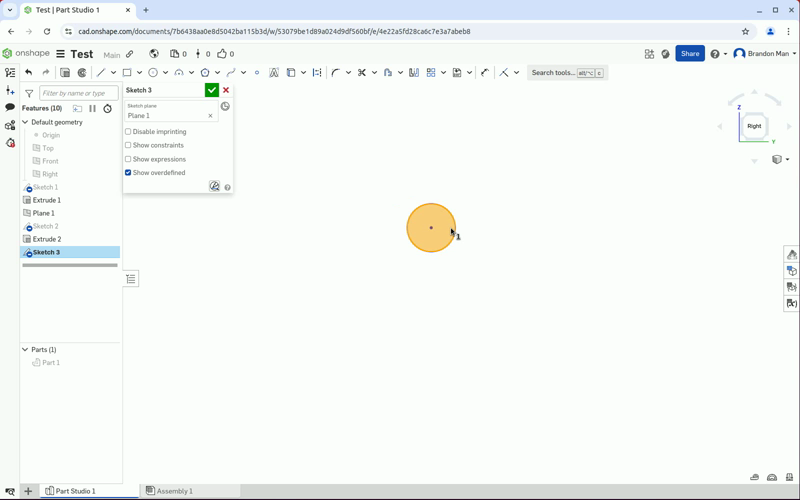
scroll(-6)
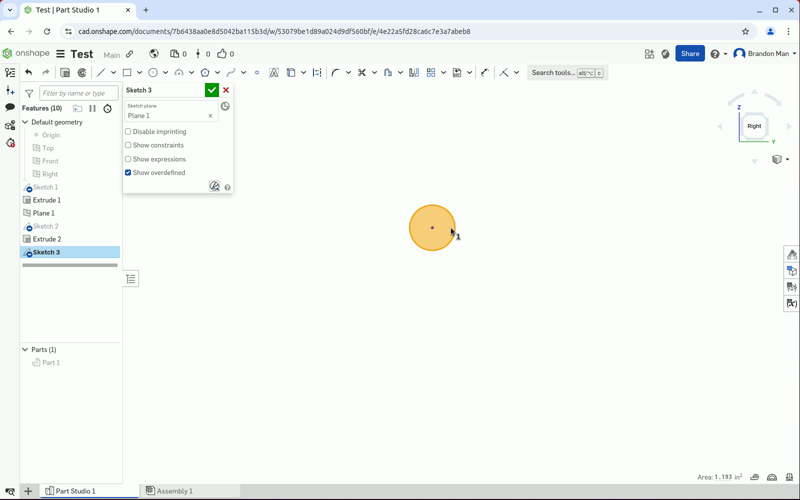
scroll(-6)
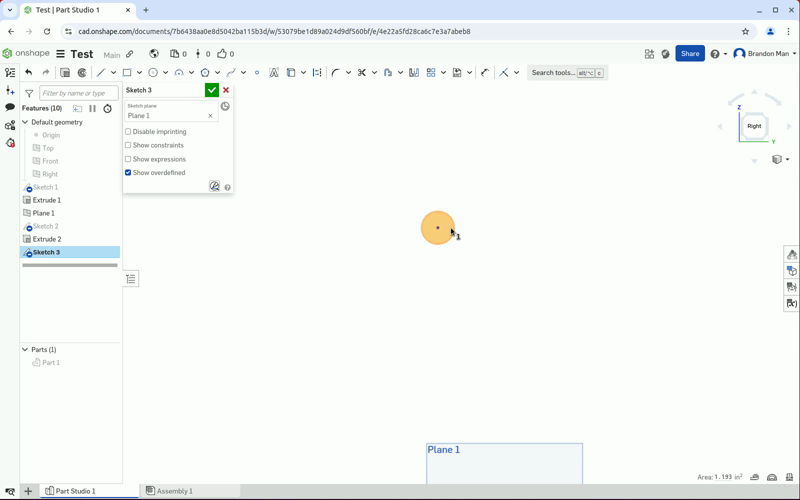
scroll(-6)
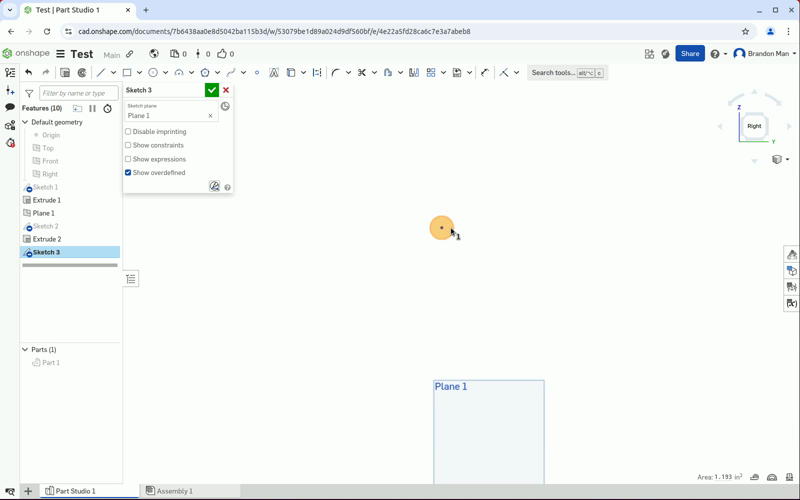
scroll(-6)
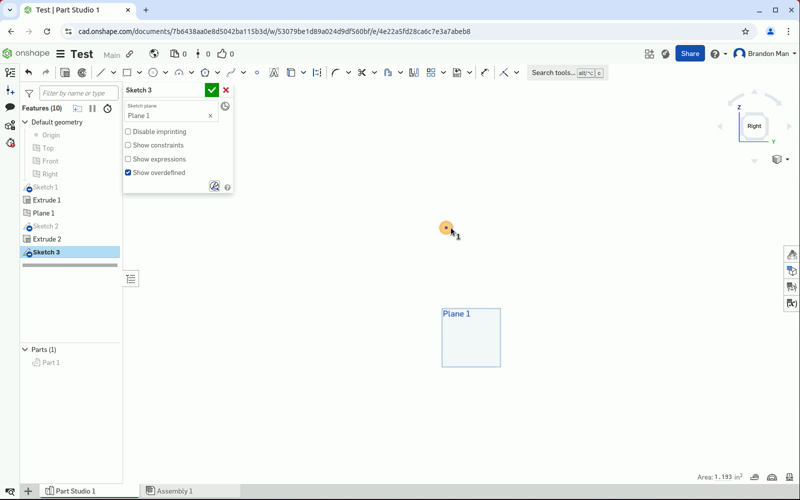
scroll(-6)
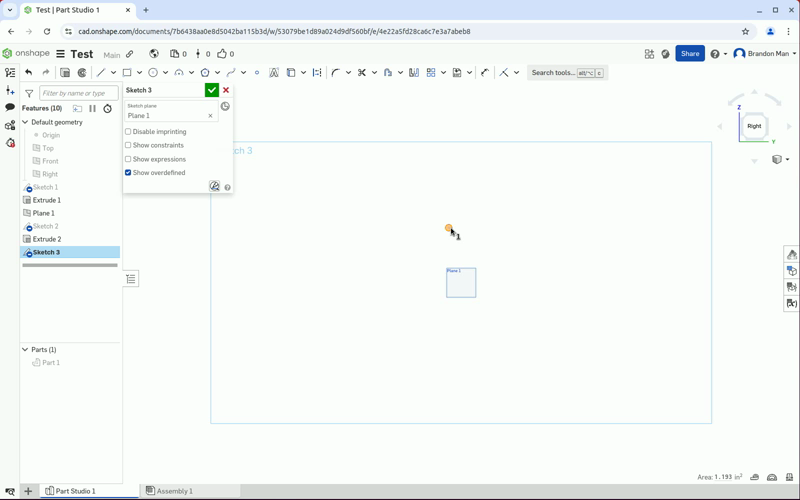
mouse_move(73, 352)
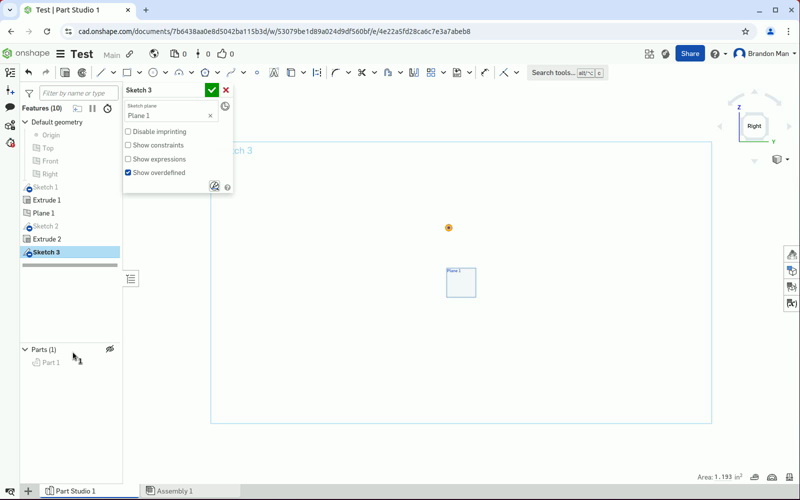
key(shift+y)
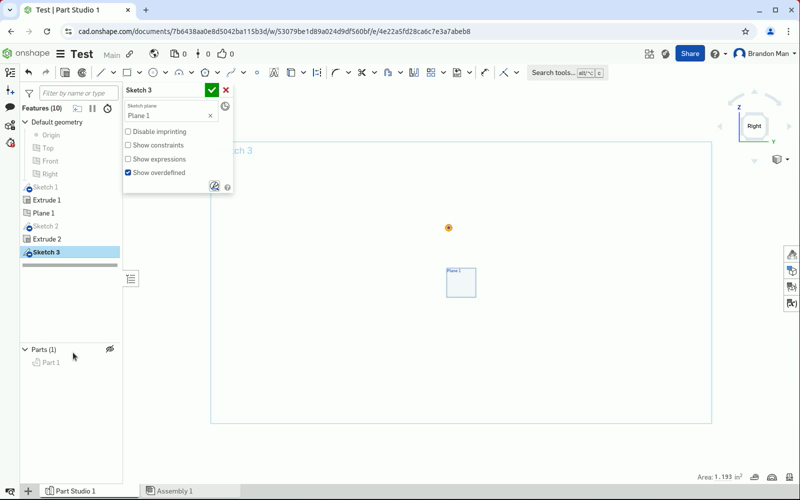
key(shift+e)
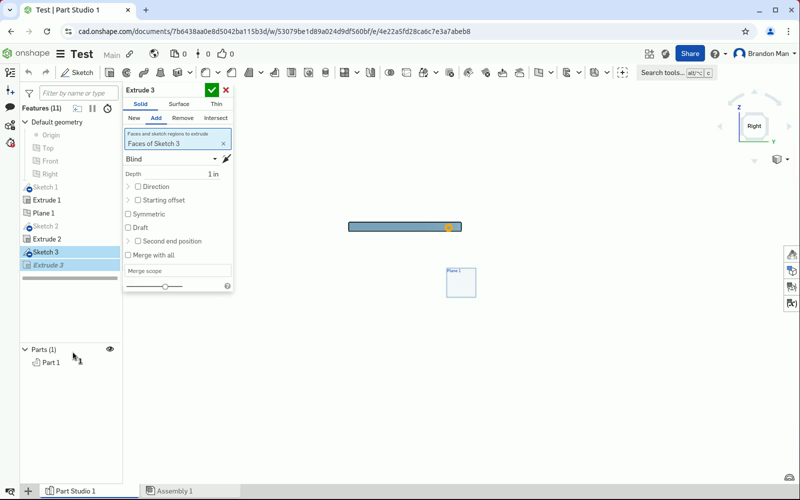
mouse_move(143, 106)
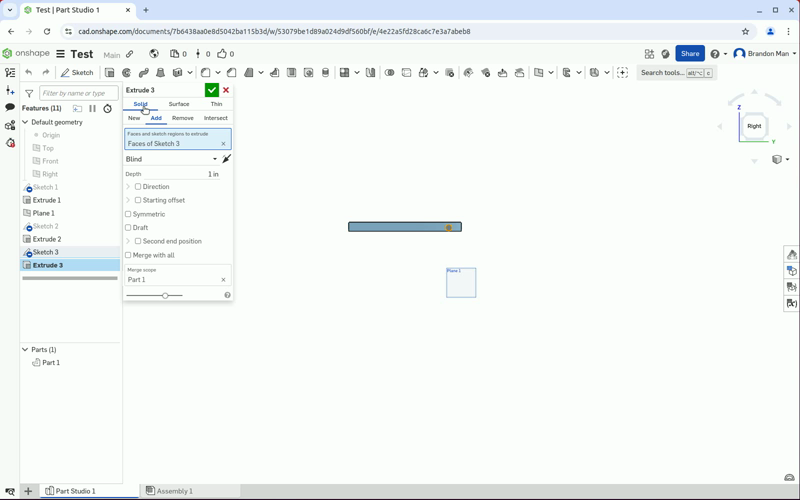
click(143, 106)
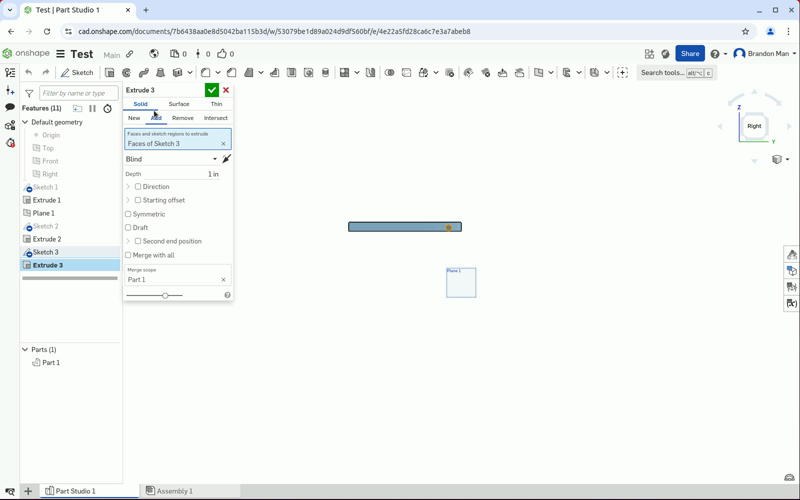
mouse_move(186, 120)
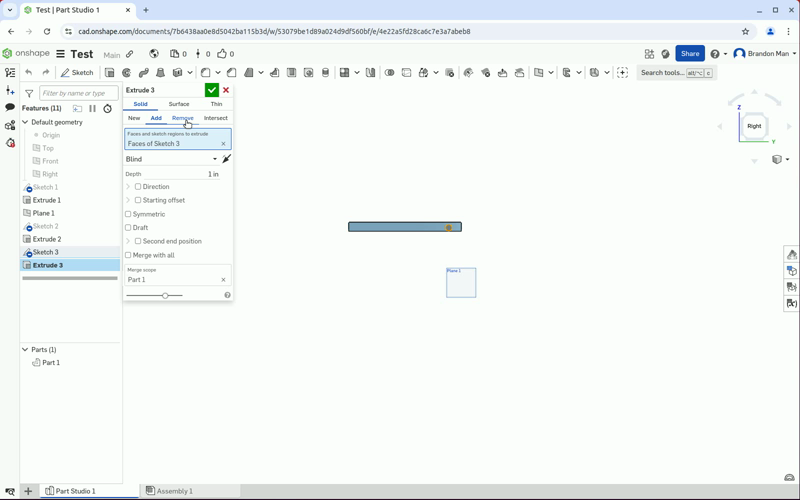
click(186, 120)
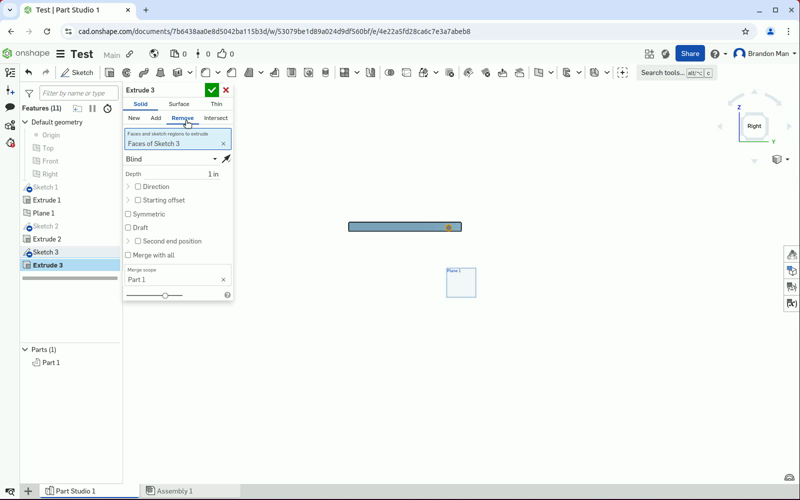
key(tab, 4)
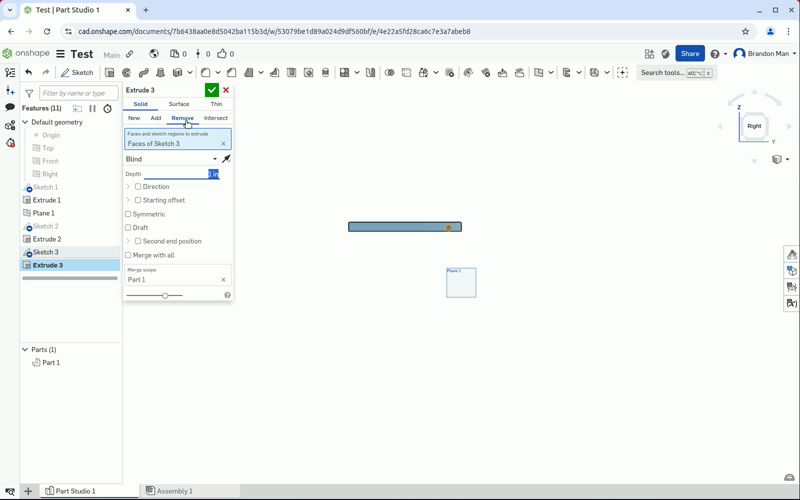
text(6.499)
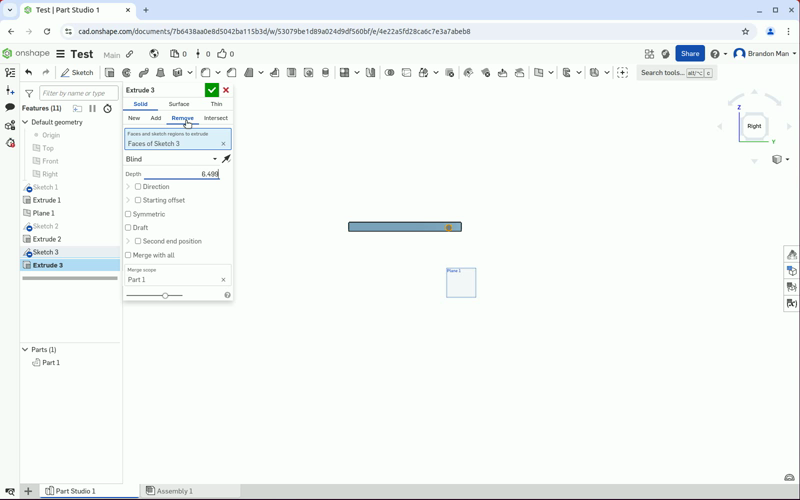
key(tab, 6)
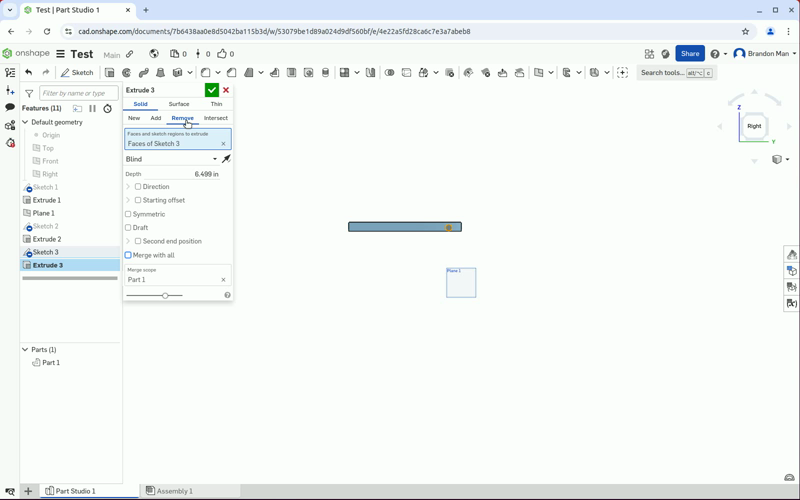
key(space)
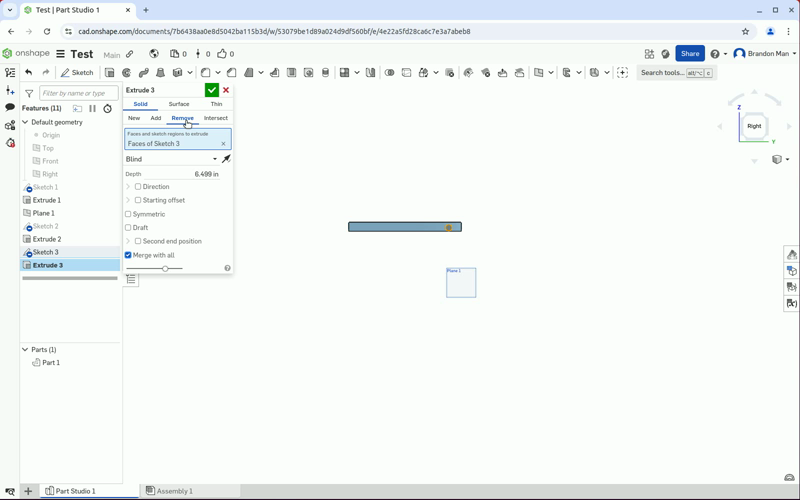
key(enter)
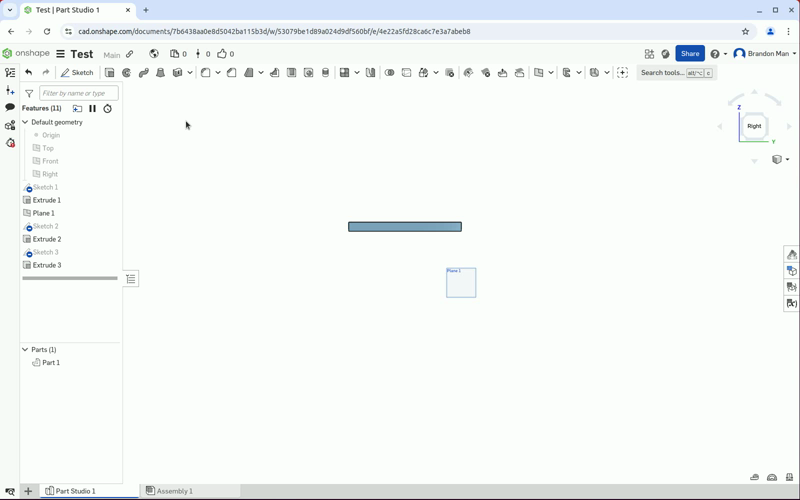
key(shift+h)
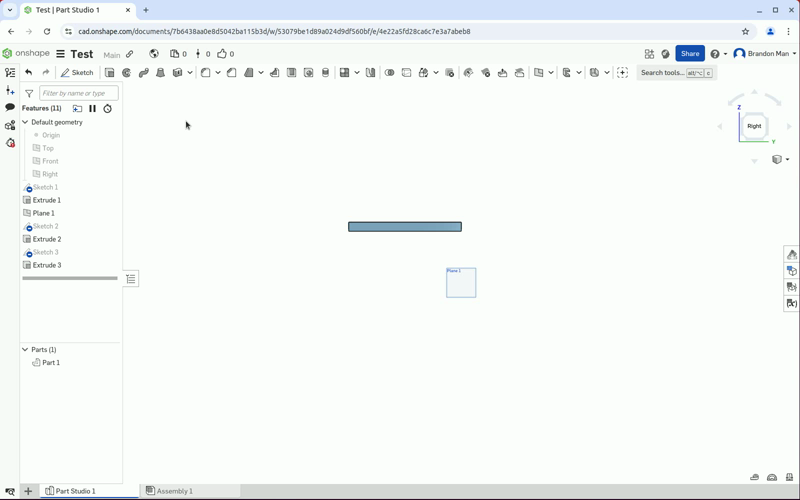
key(shift+h)
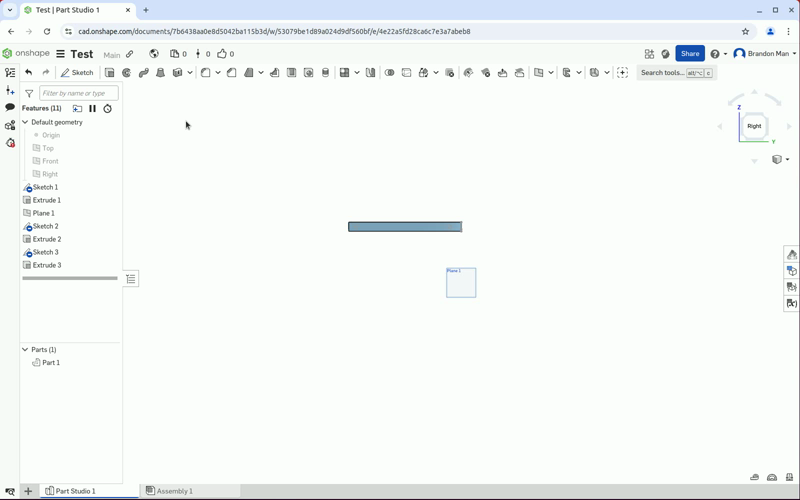
key(shift+7)
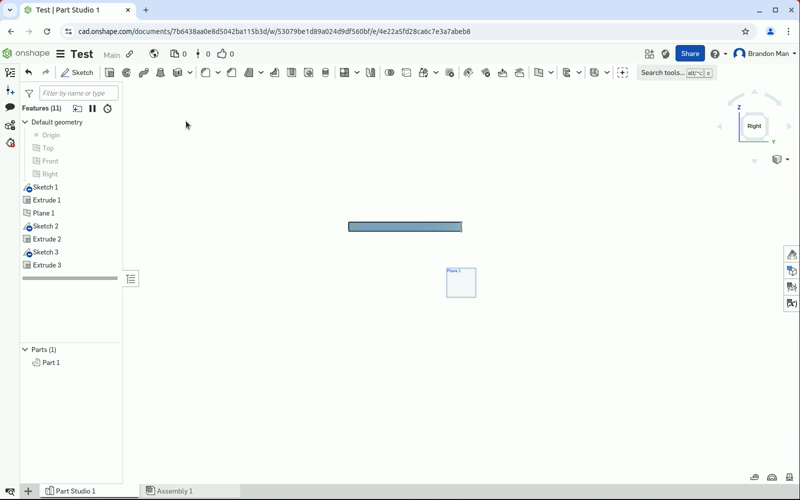
key(right, 2)
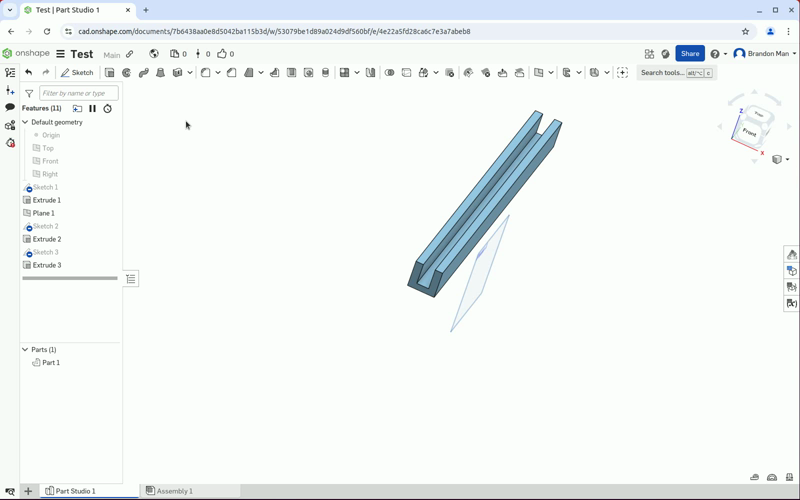
key(down, 2)
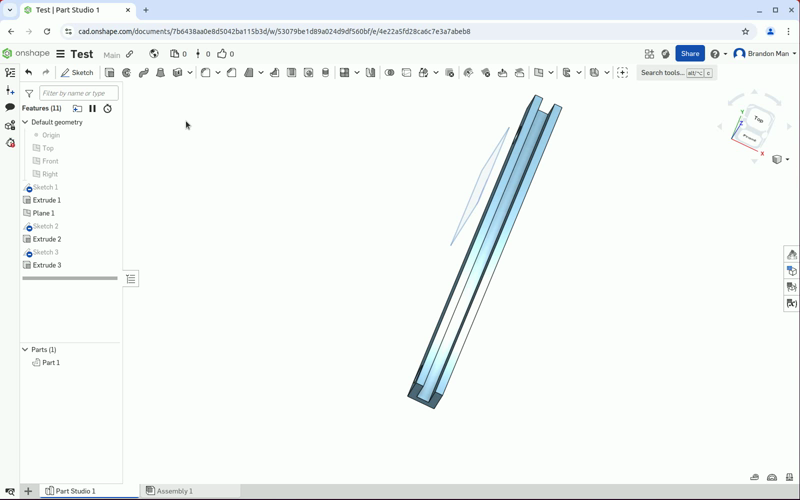
key(up, 2)
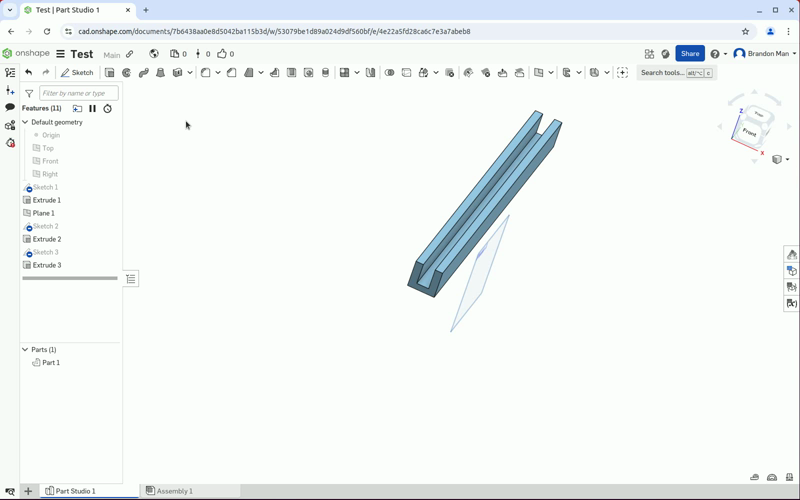
key(left, 2)
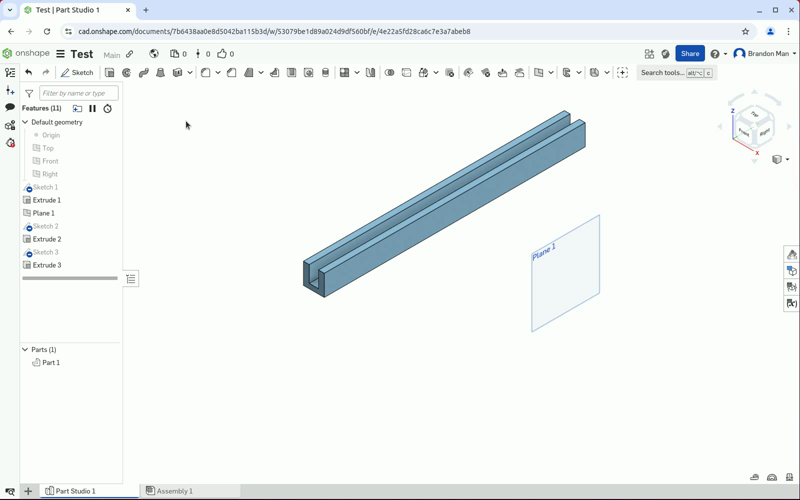
mouse_move(73, 189)
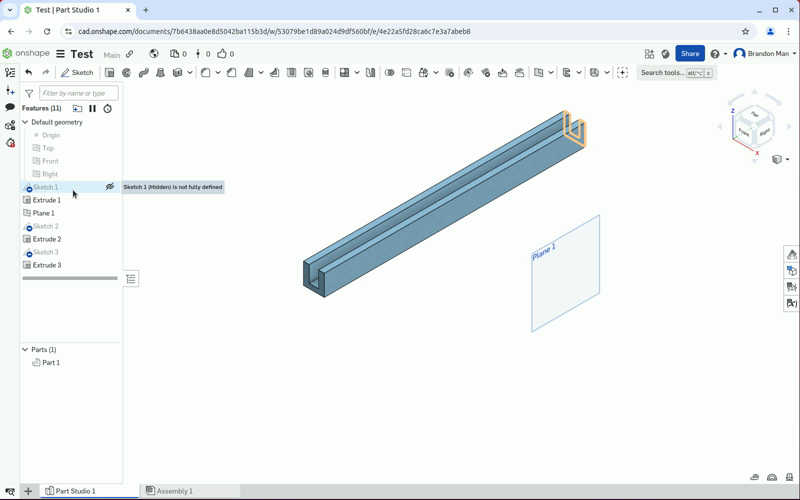
click(73, 189)